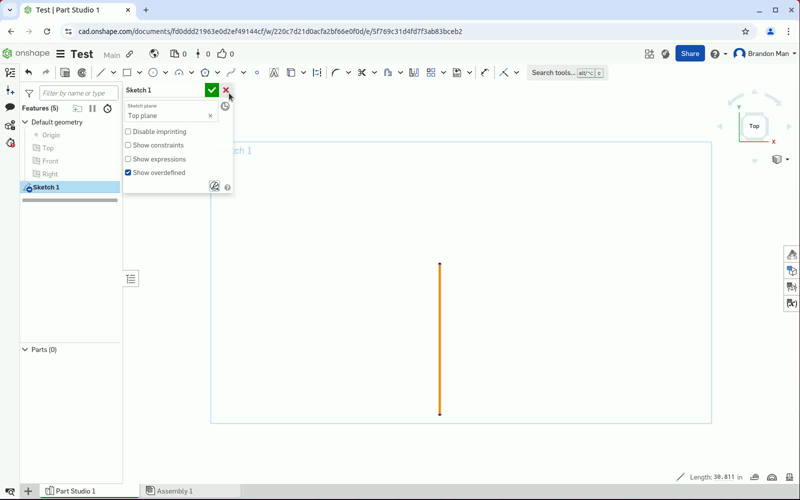
key(shift+h)
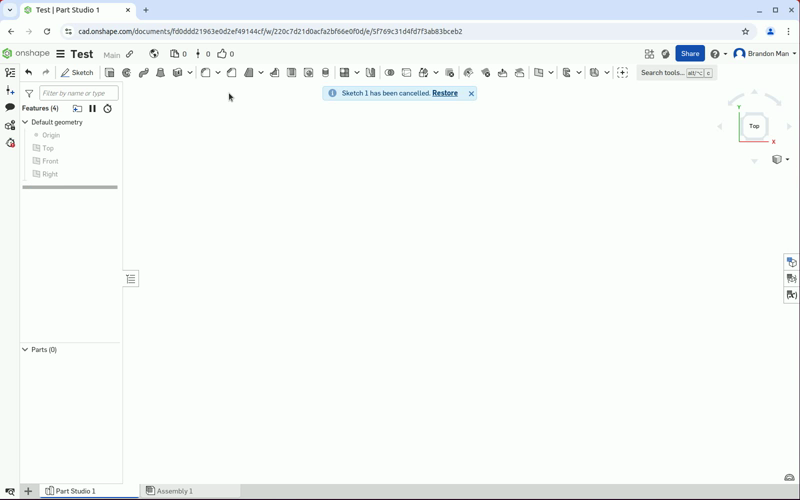
mouse_move(73, 352)
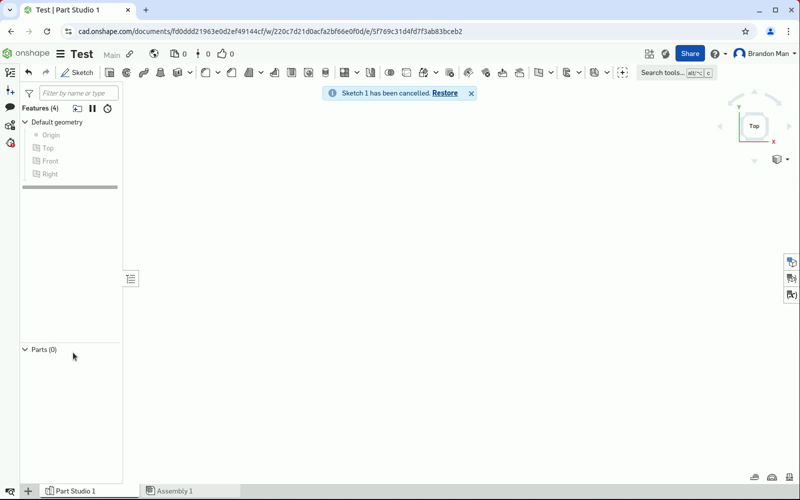
key(y)
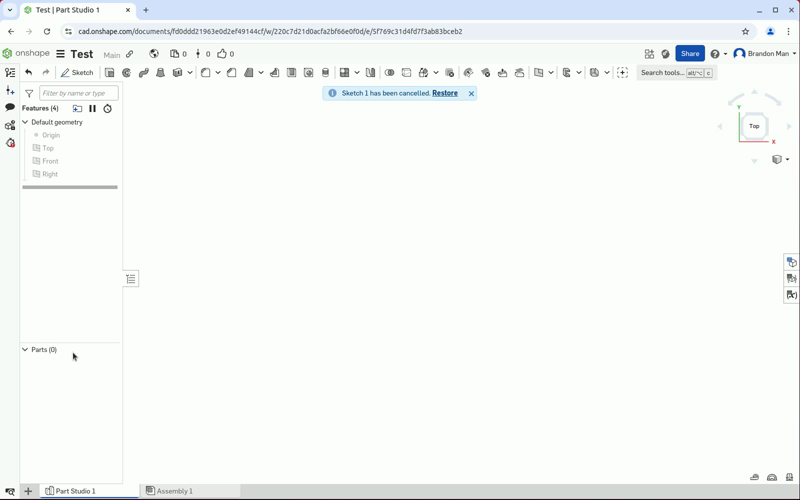
key(shift+p)
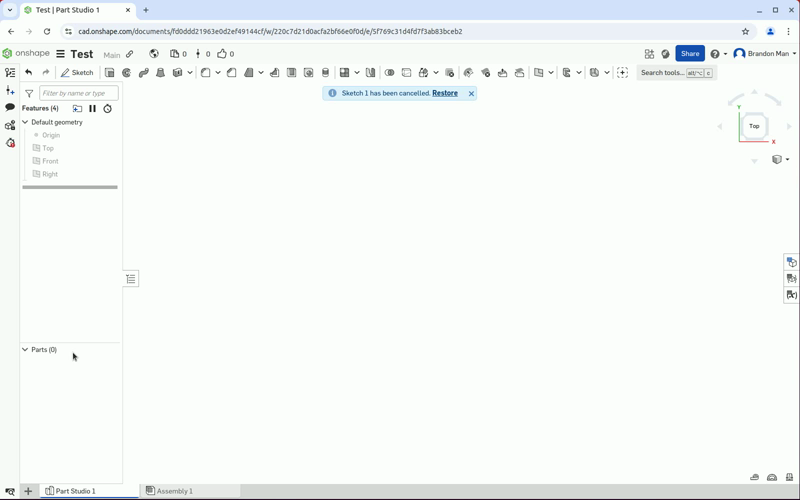
key(space)
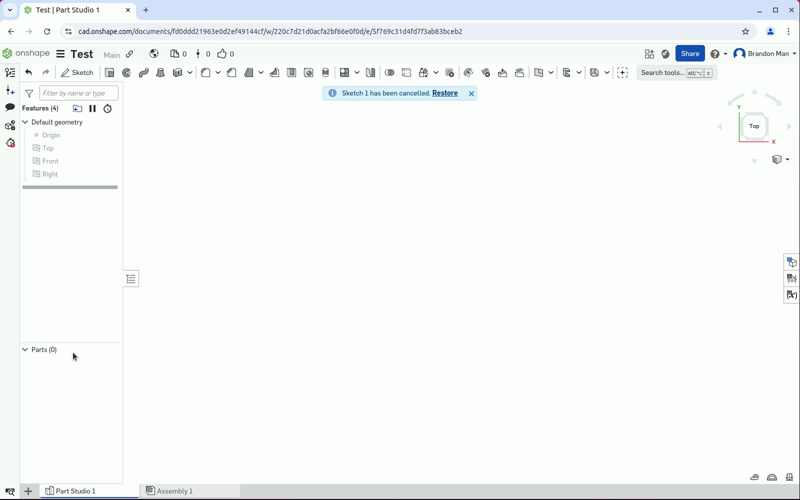
key_down(shift)
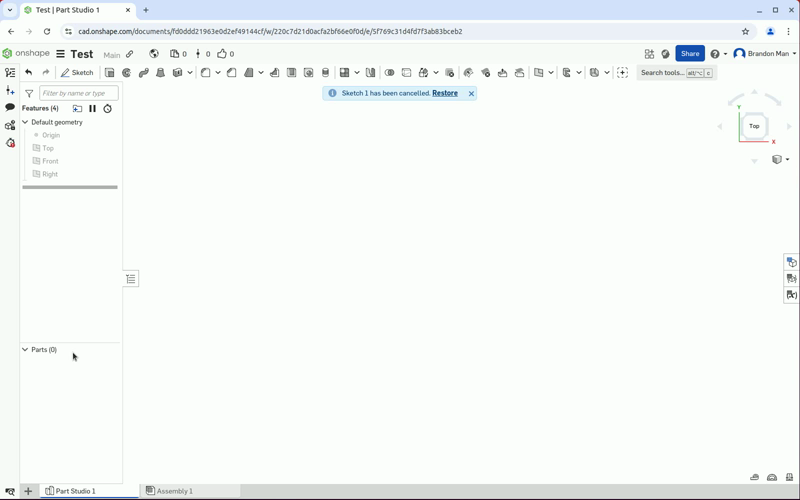
key(up)
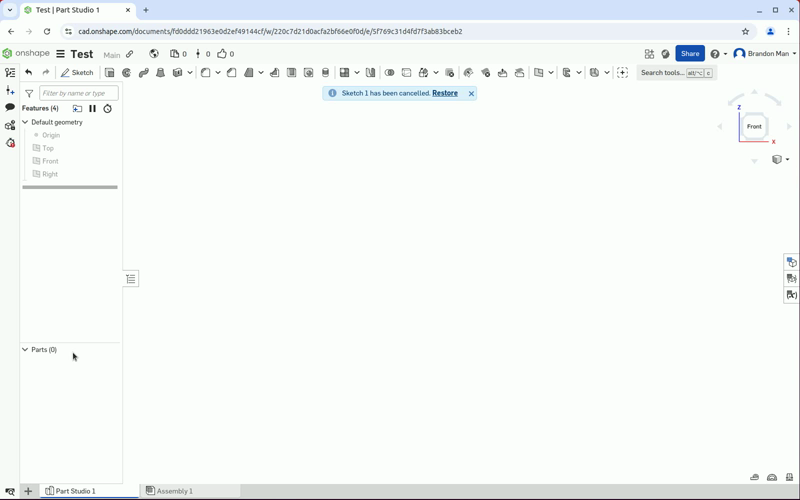
key_up(shift)
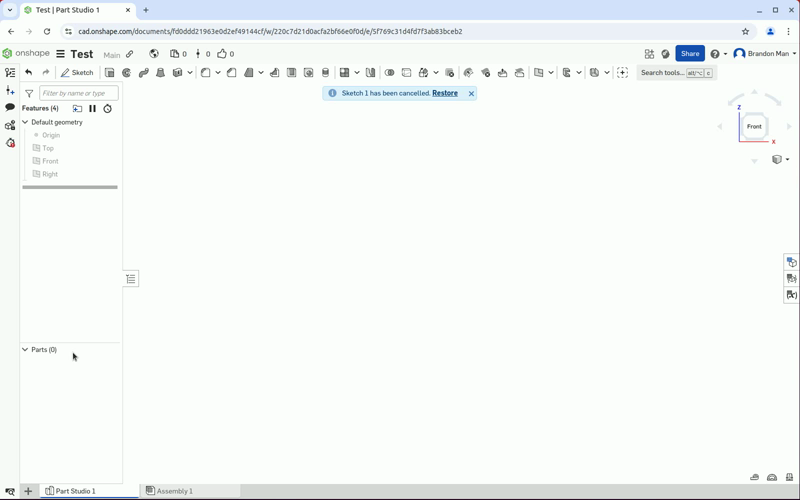
mouse_move(73, 352)
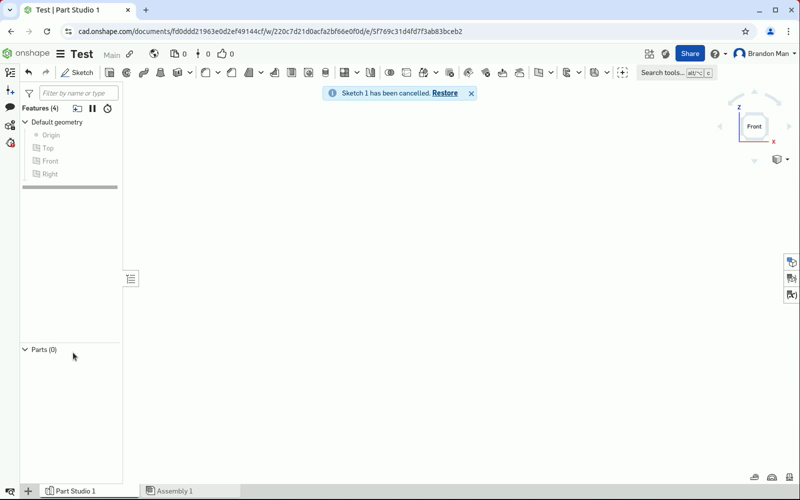
key(shift+y)
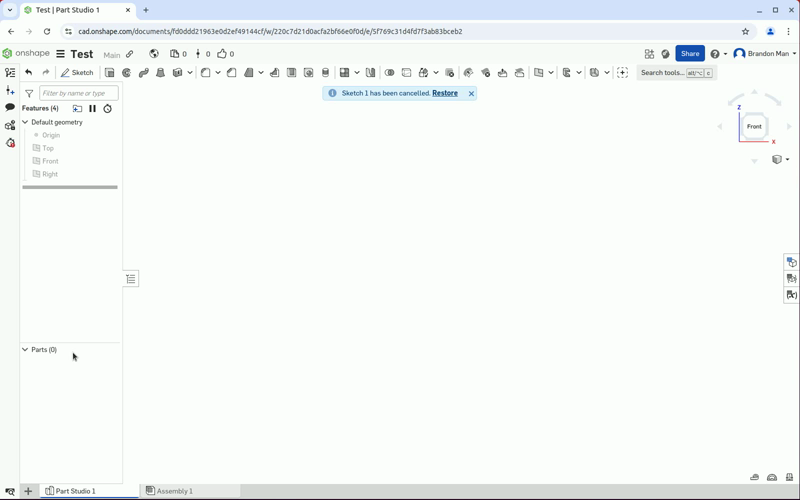
key(shift+s)
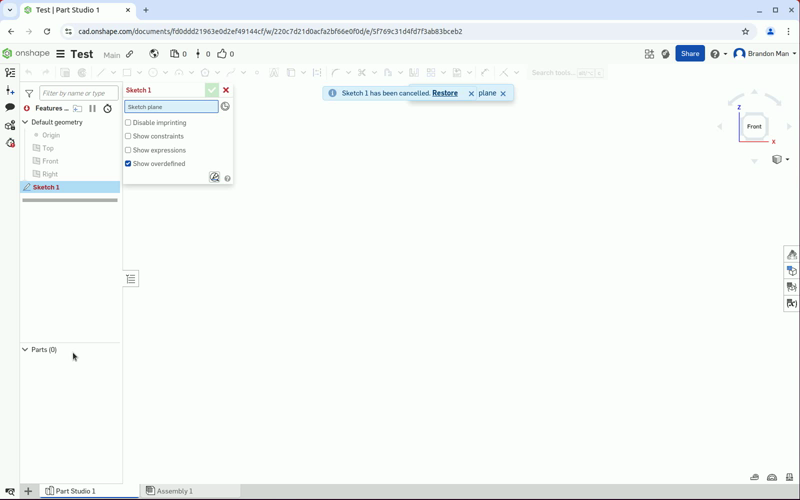
mouse_move(73, 163)
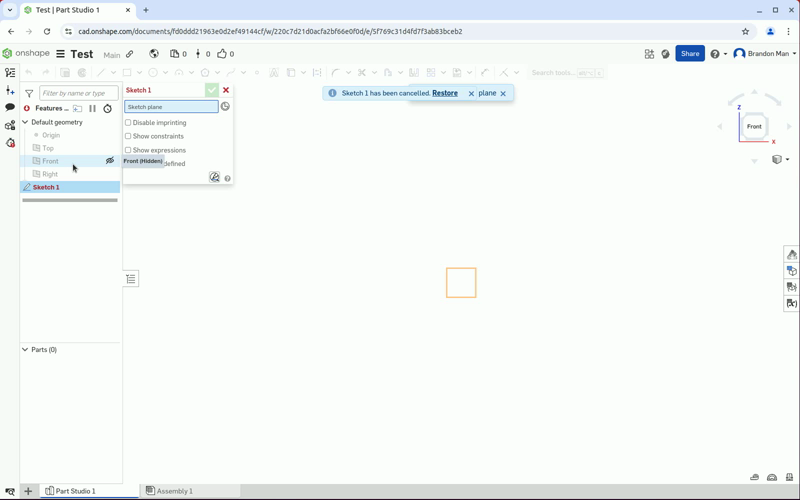
click(73, 163)
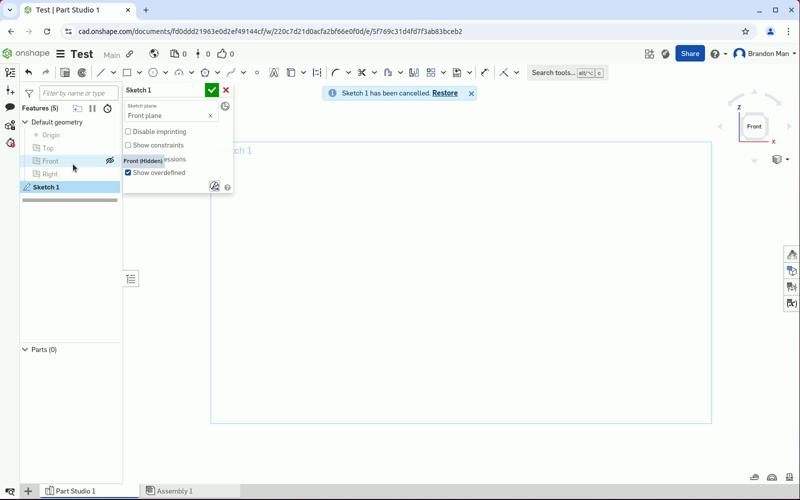
mouse_move(73, 352)
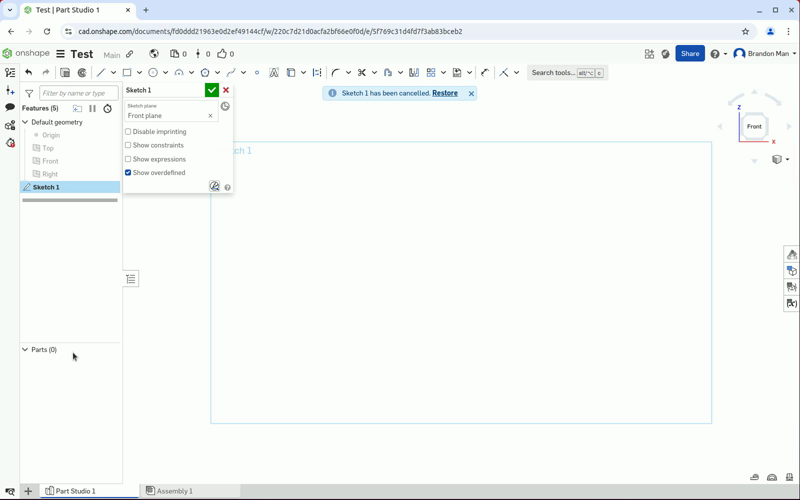
key(y)
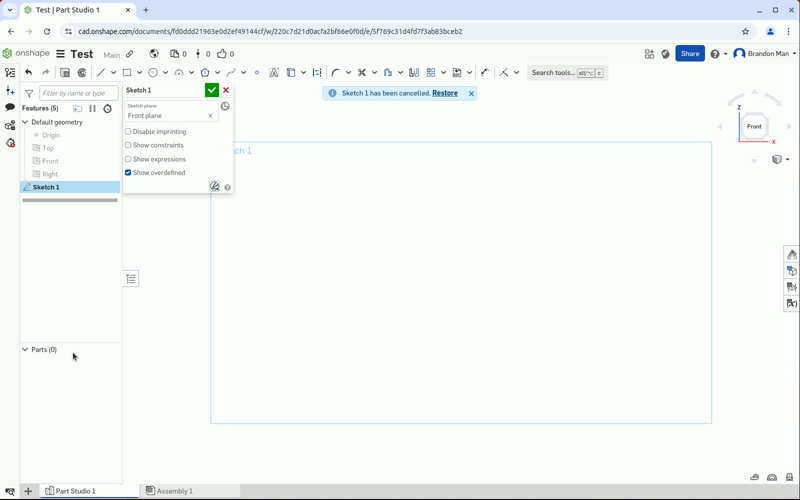
key(l)
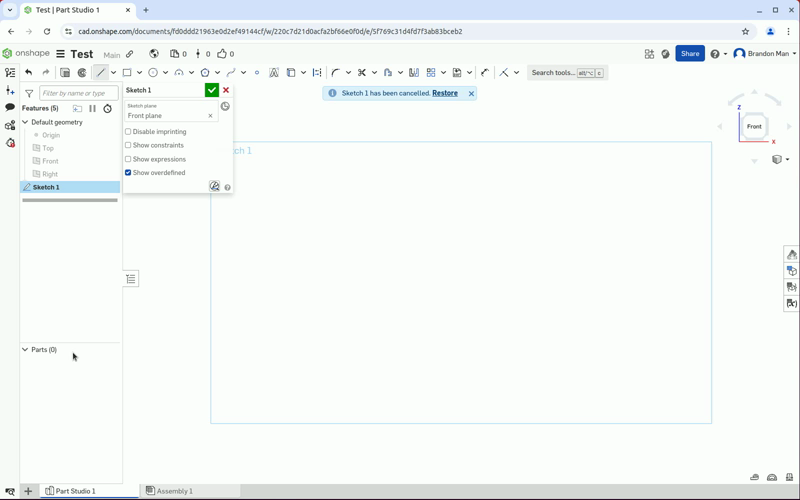
key_down(shift)
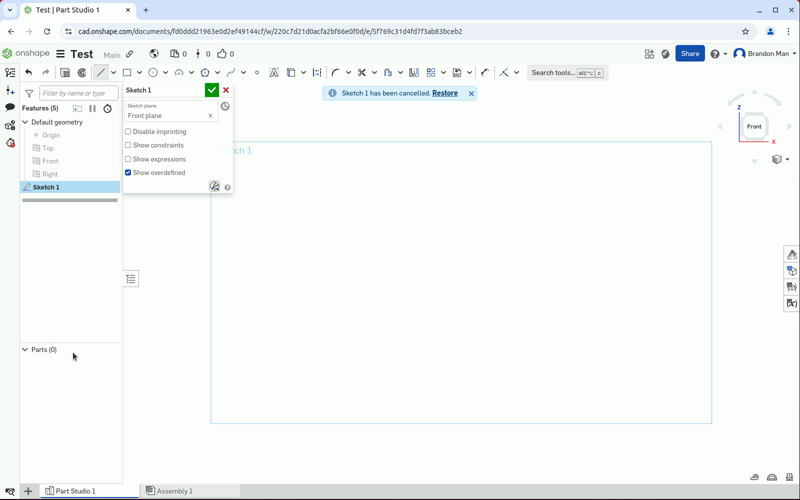
mouse_move(458, 390)
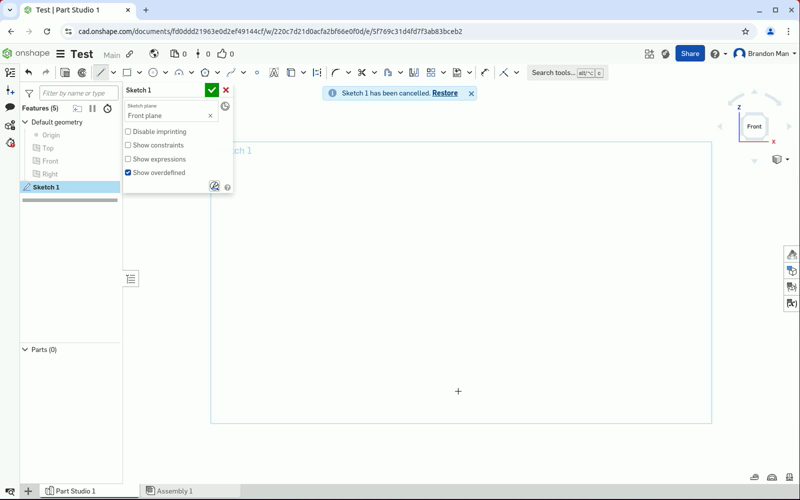
click(458, 390)
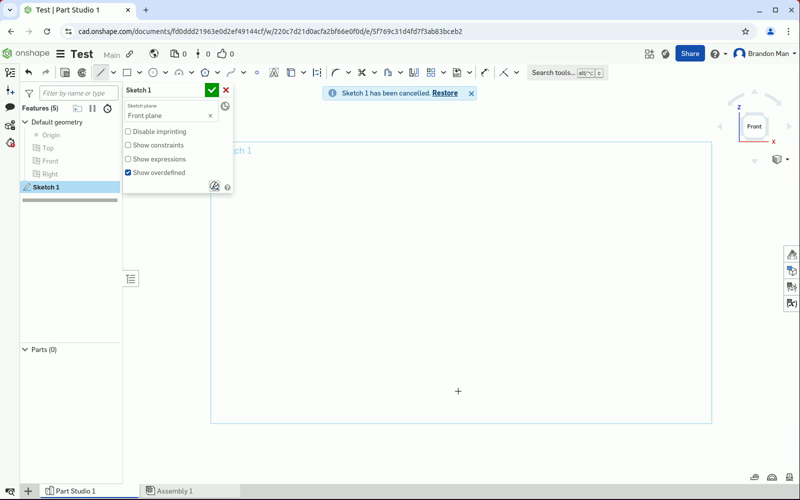
key_up(shift)
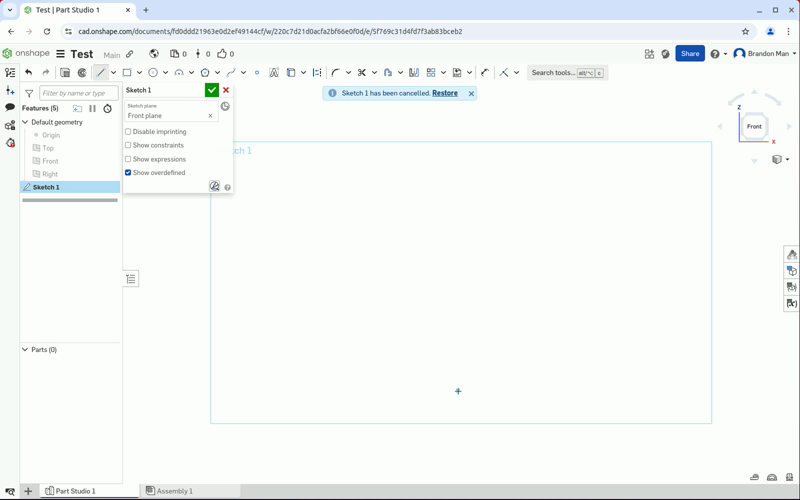
key_down(shift)
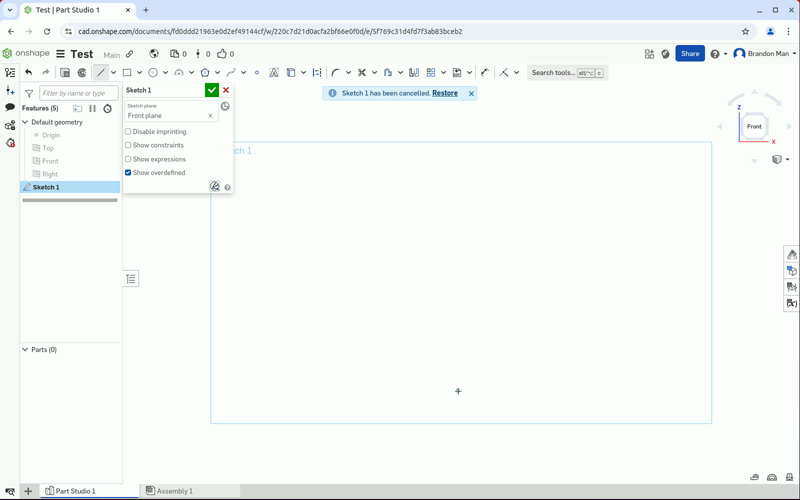
mouse_move(488, 390)
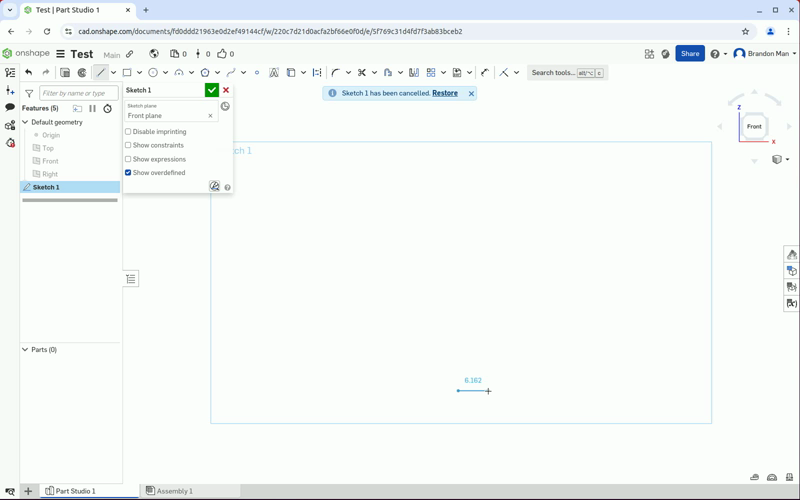
mouse_move(462, 390)
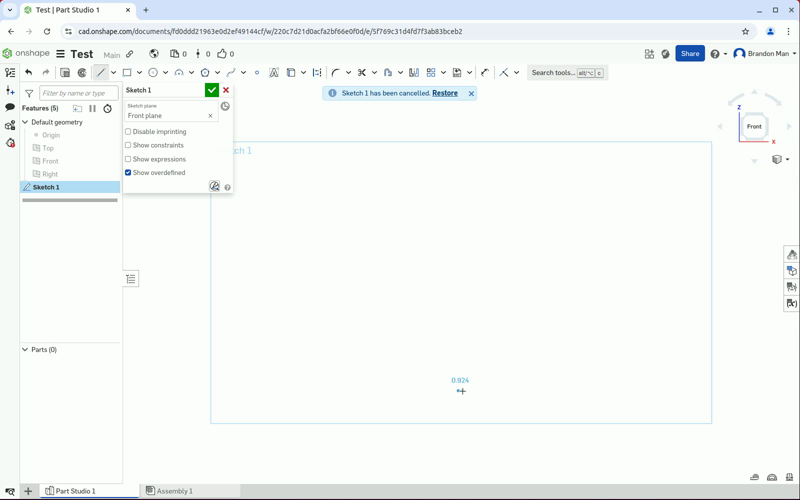
scroll(6)
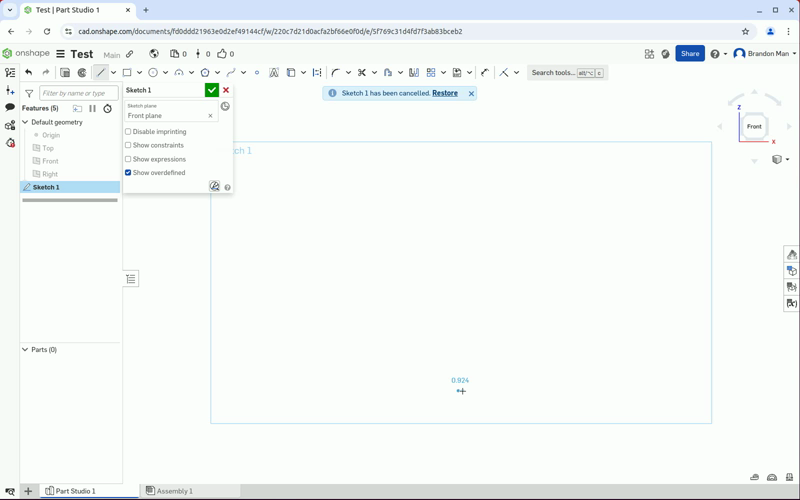
scroll(6)
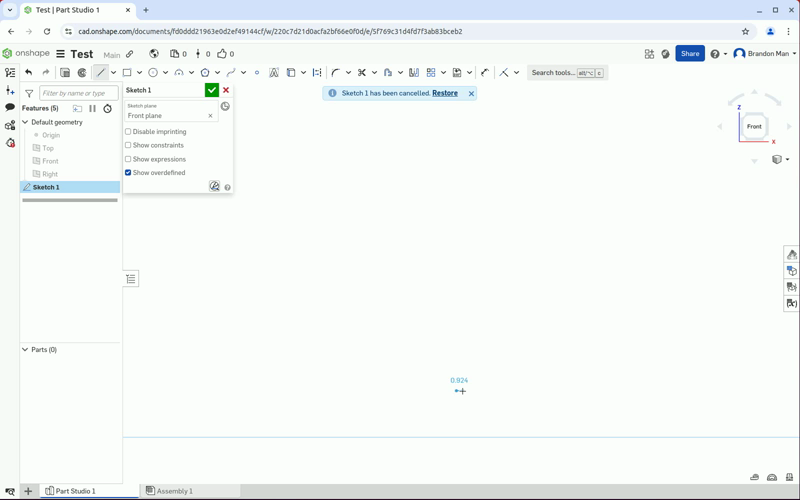
scroll(6)
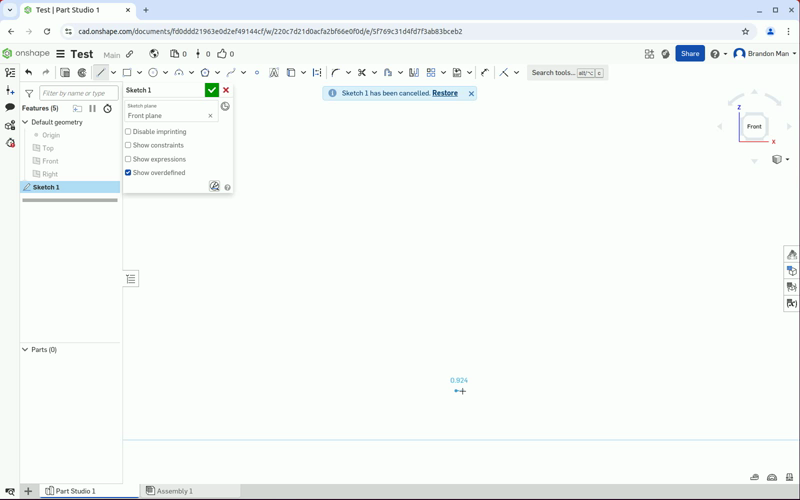
scroll(6)
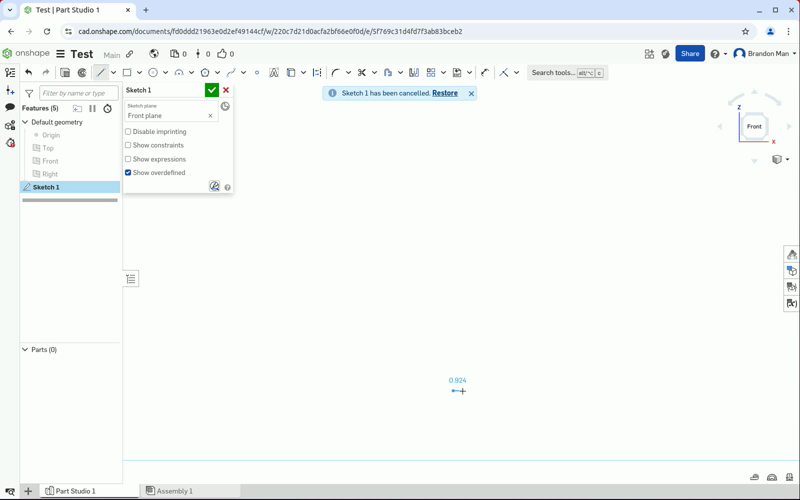
scroll(6)
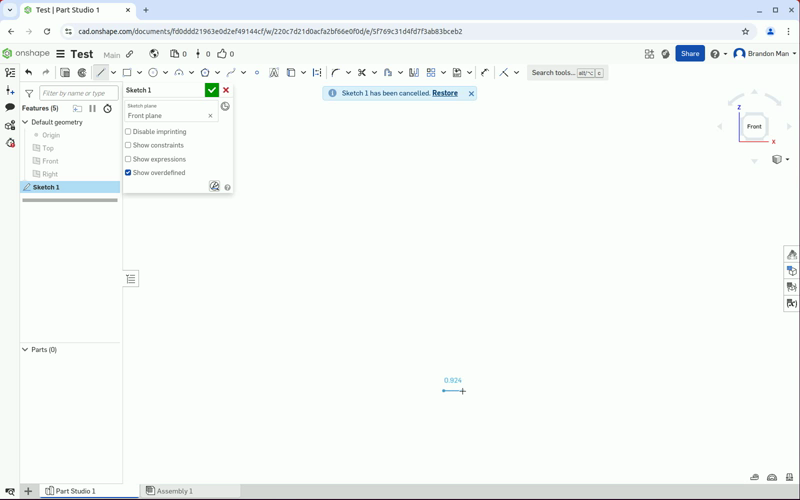
scroll(6)
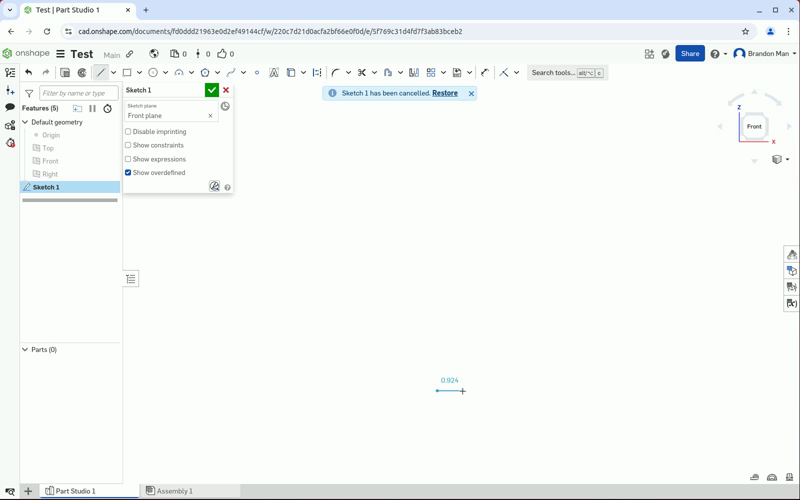
scroll(6)
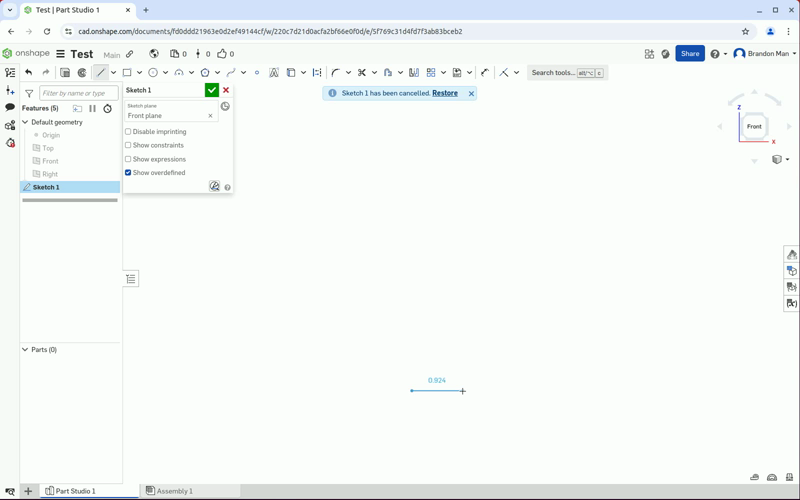
click(462, 390)
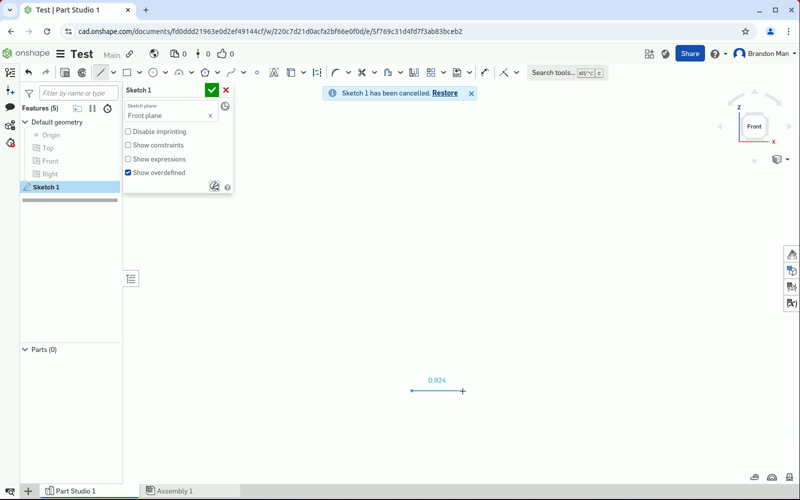
scroll(-6)
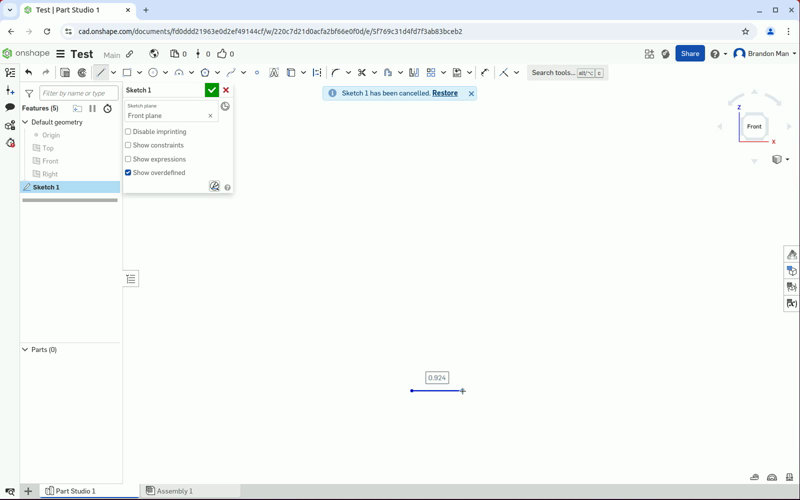
scroll(-6)
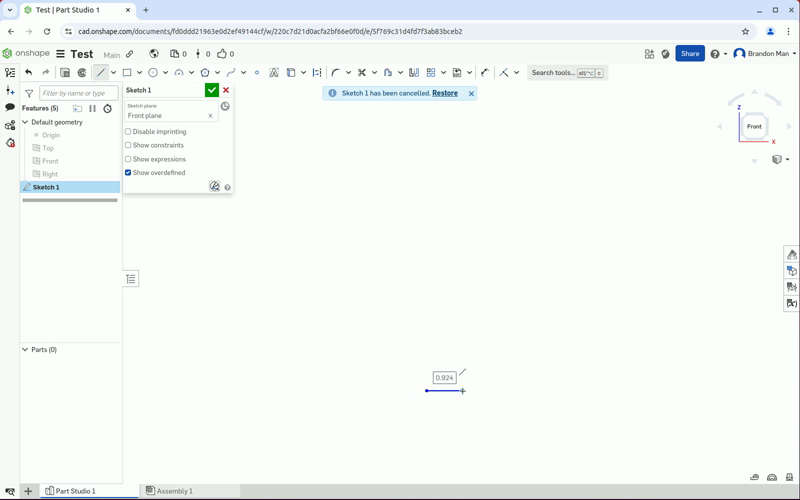
scroll(-6)
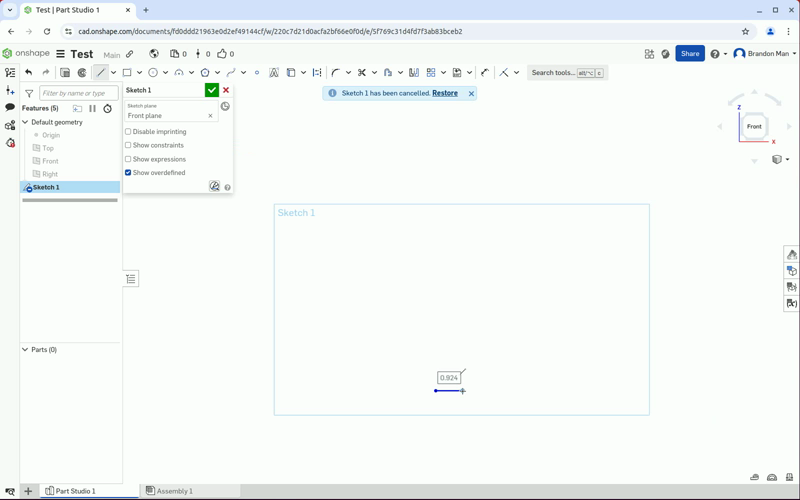
scroll(-6)
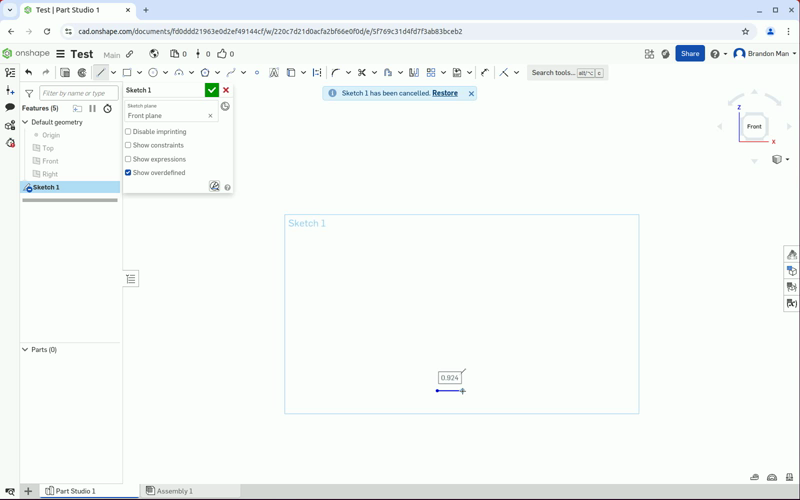
scroll(-6)
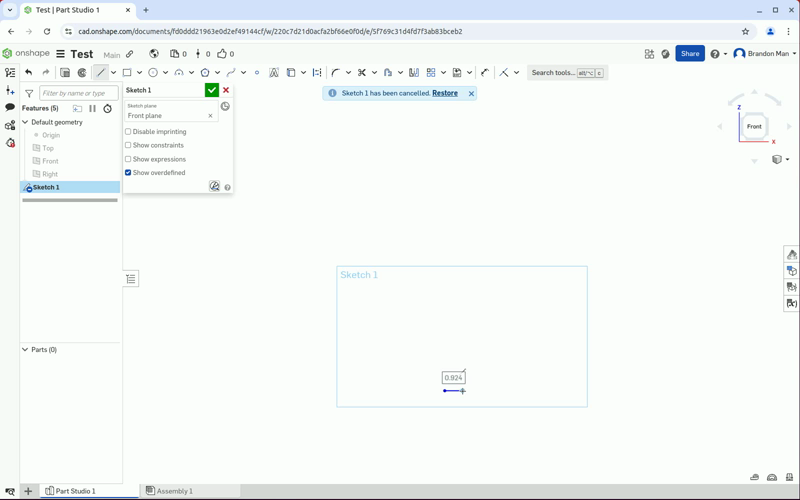
scroll(-6)
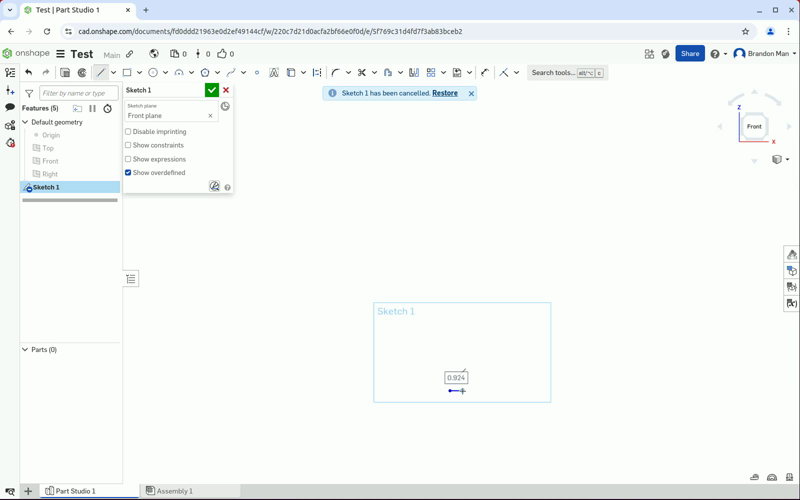
scroll(-6)
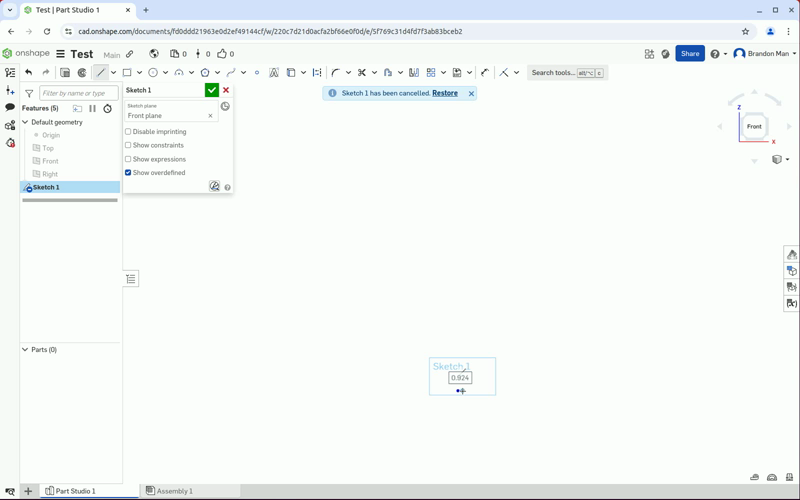
key_up(shift)
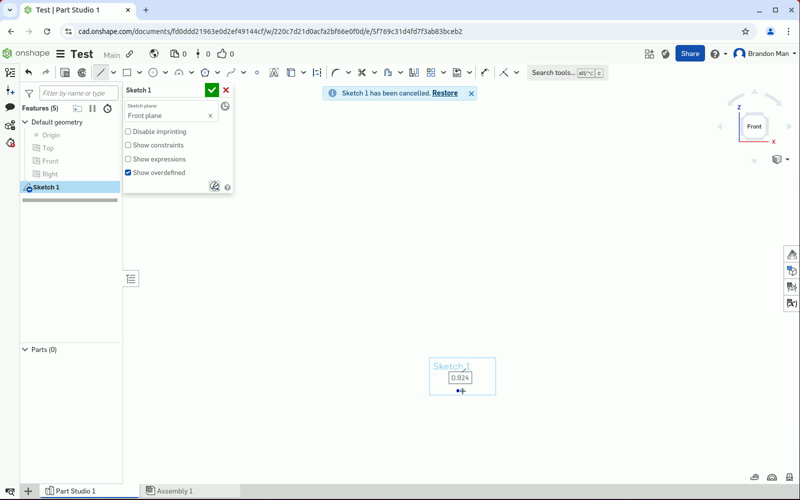
key_down(shift)
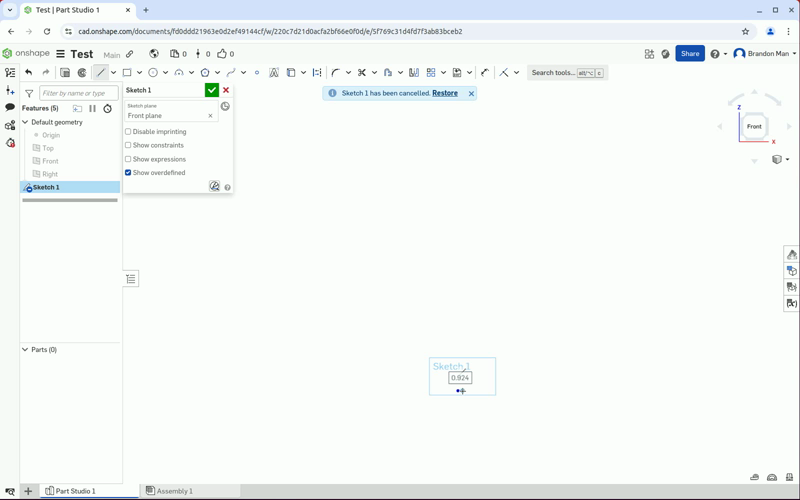
mouse_move(462, 187)
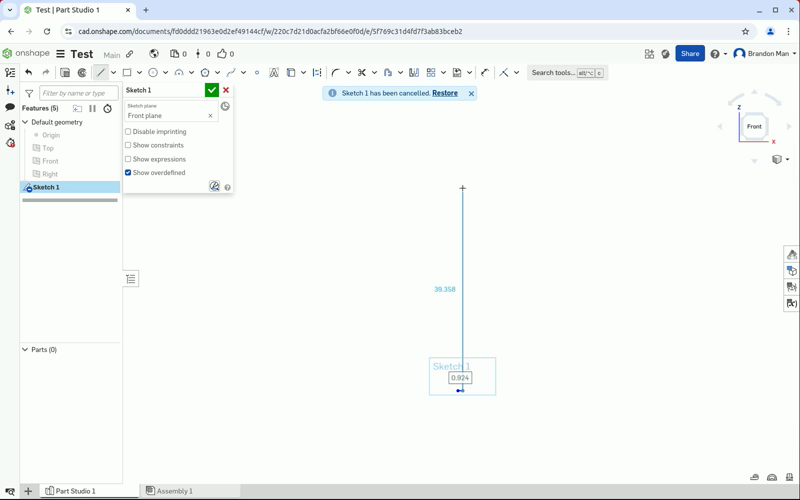
click(462, 187)
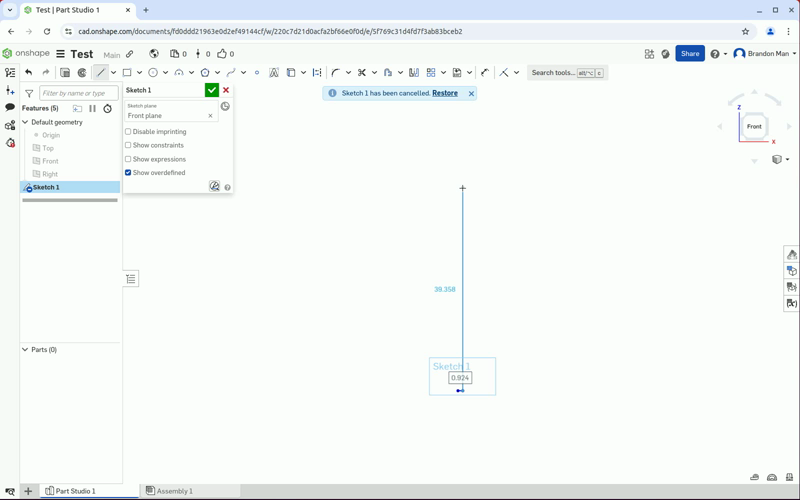
key_up(shift)
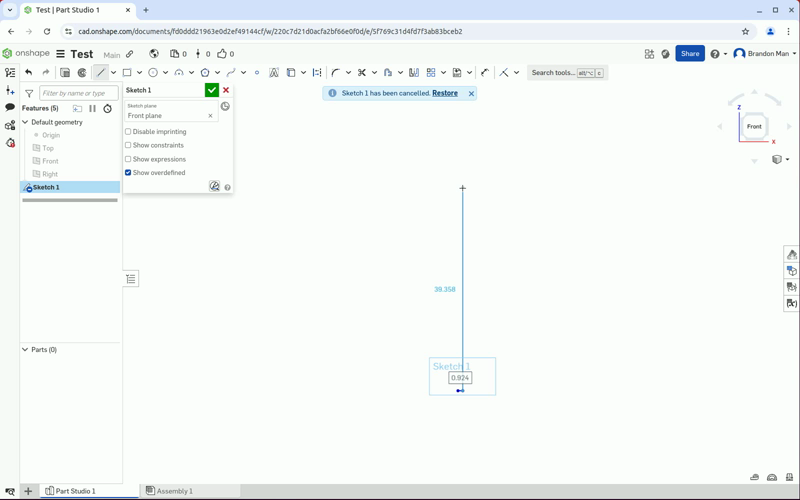
key_down(shift)
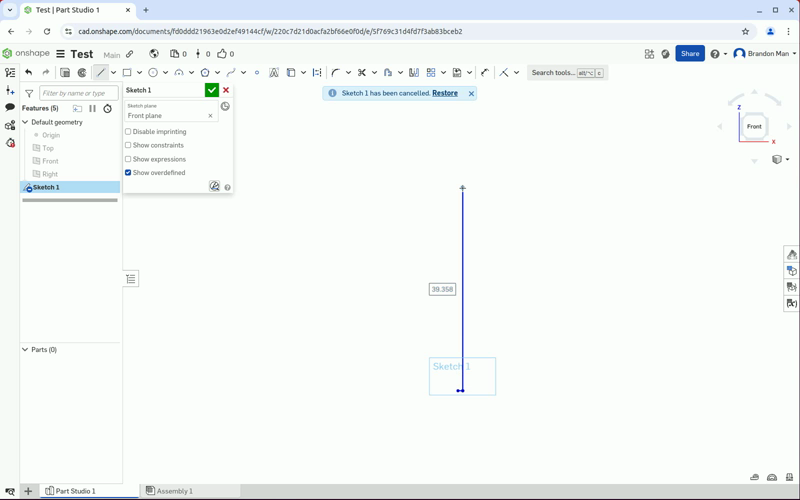
mouse_move(492, 187)
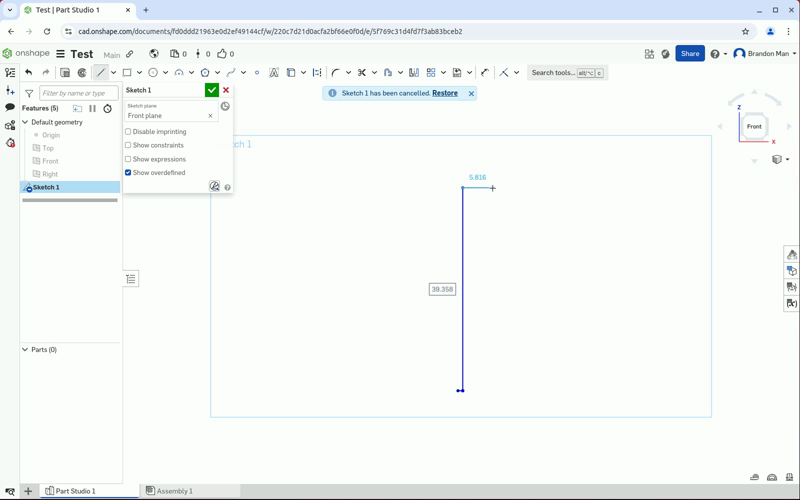
mouse_move(458, 187)
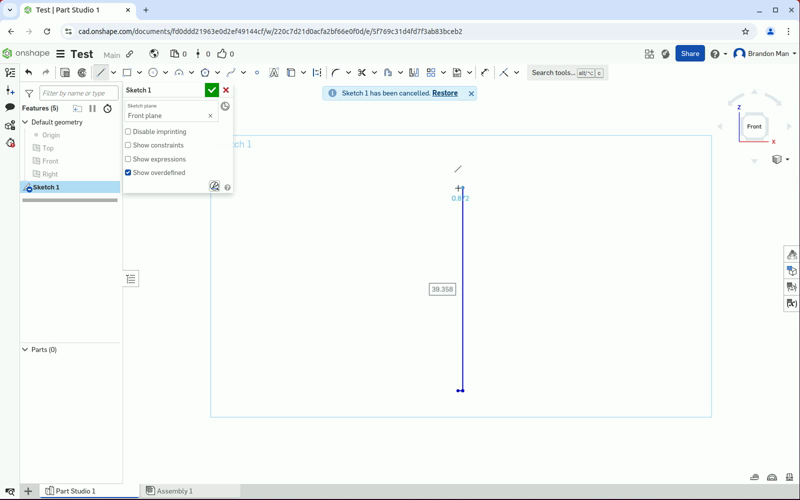
scroll(6)
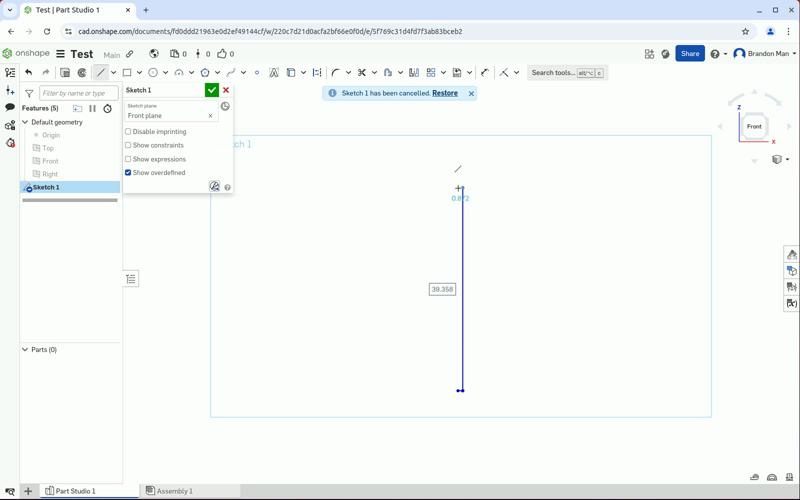
scroll(6)
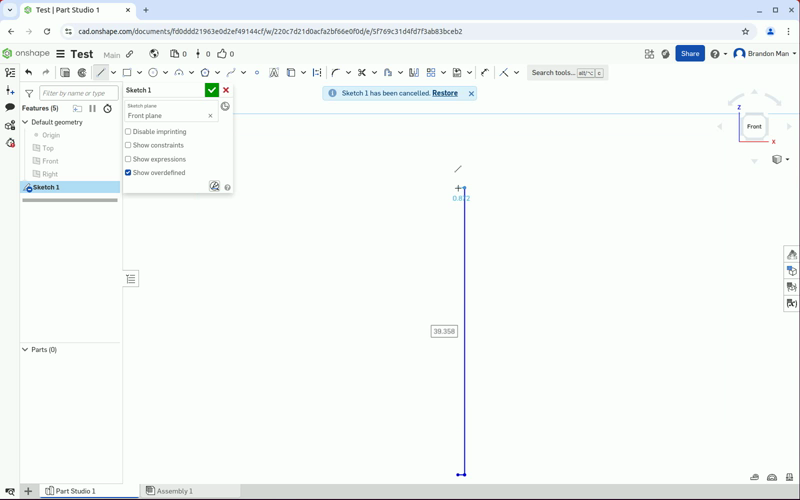
scroll(6)
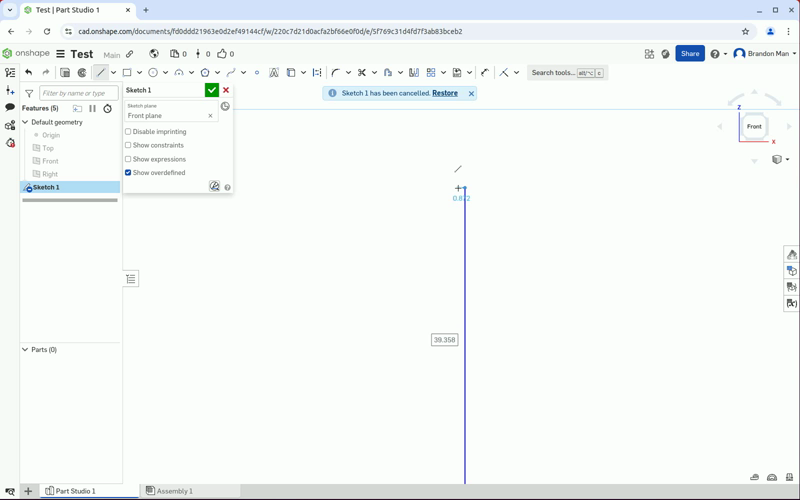
scroll(6)
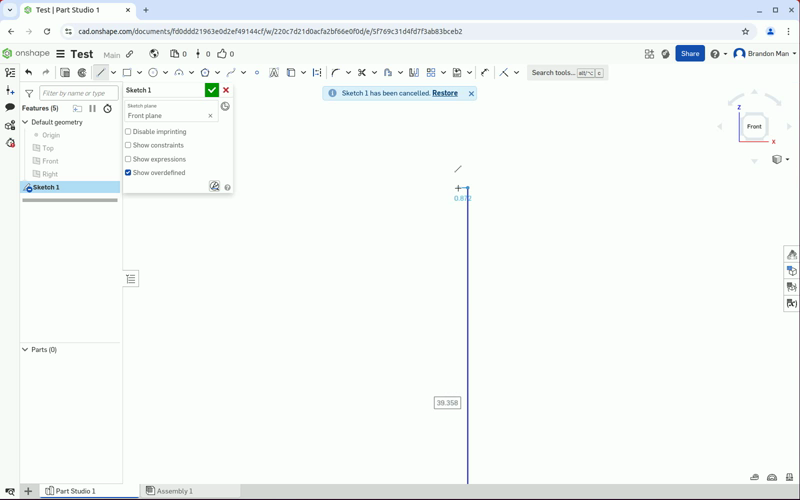
scroll(6)
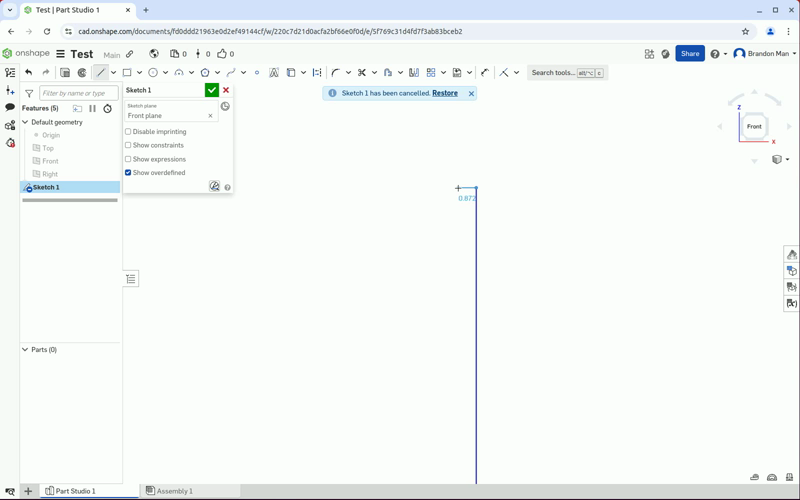
scroll(6)
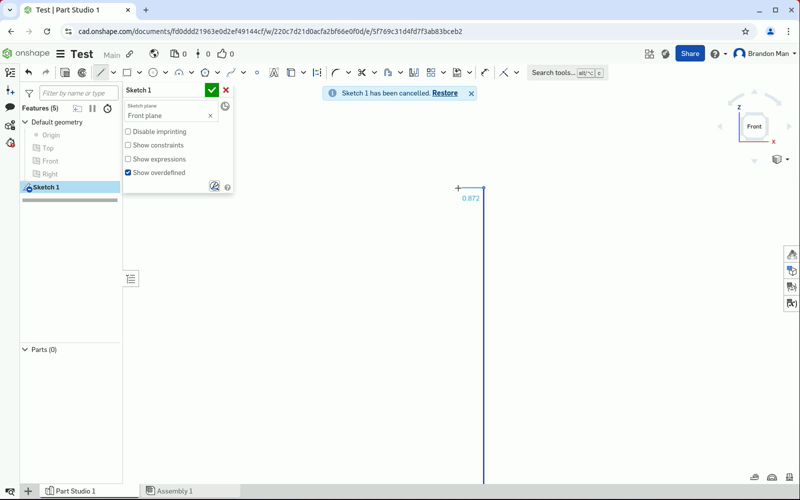
scroll(6)
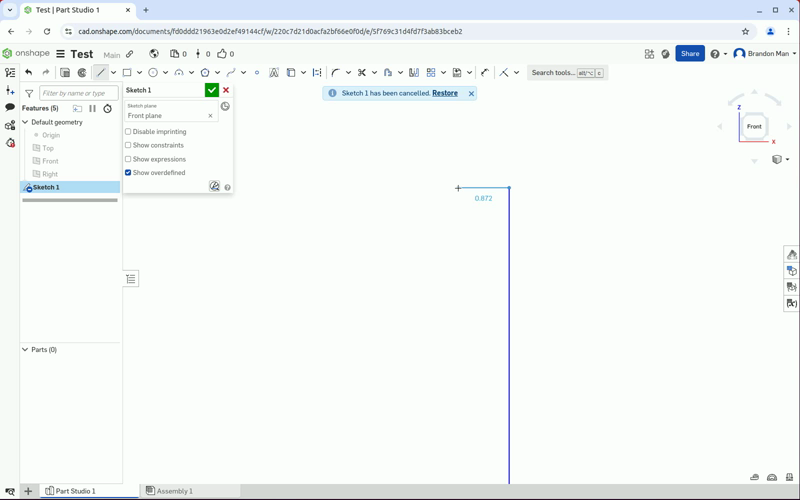
click(458, 187)
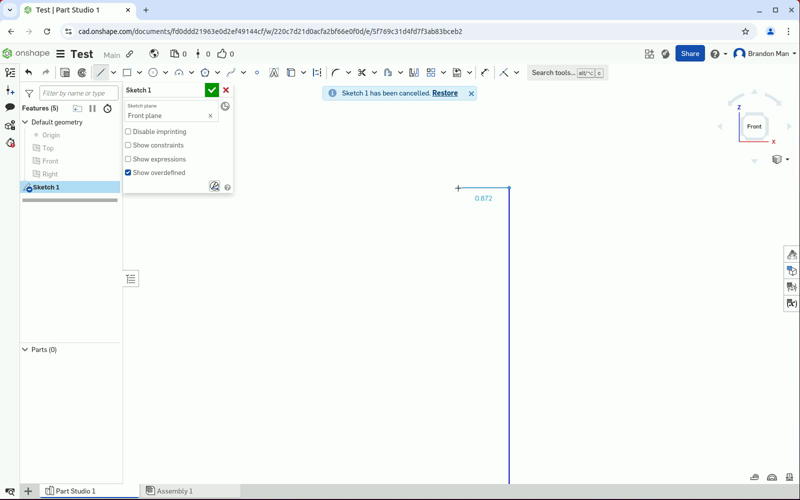
scroll(-6)
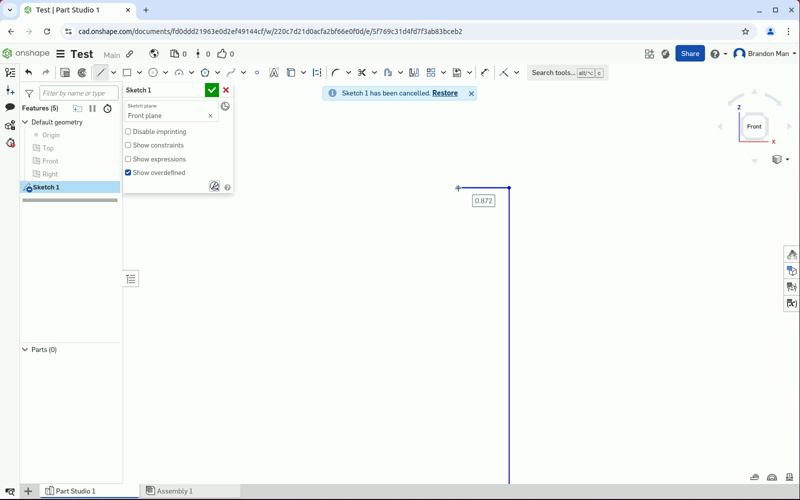
scroll(-6)
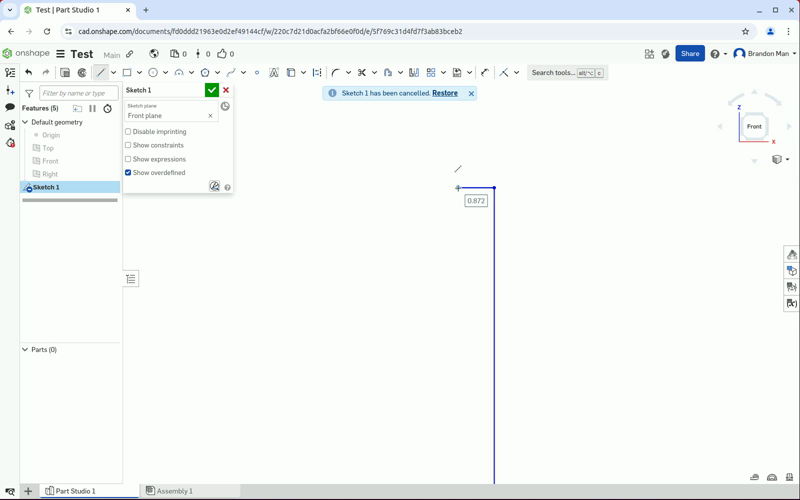
scroll(-6)
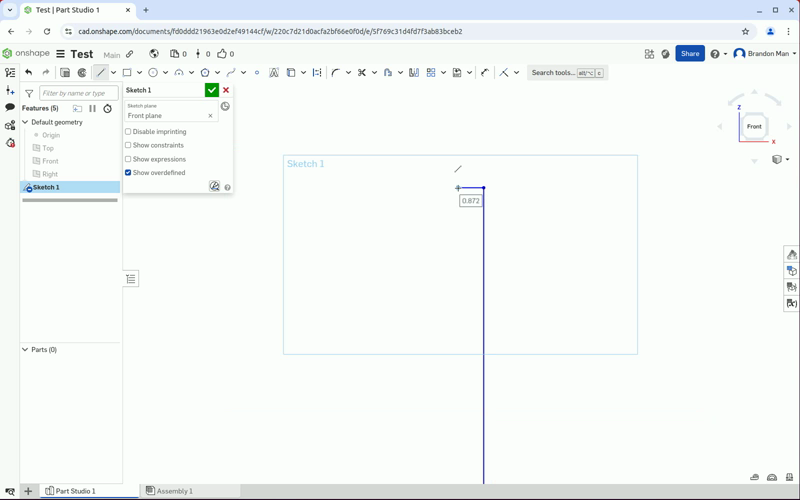
scroll(-6)
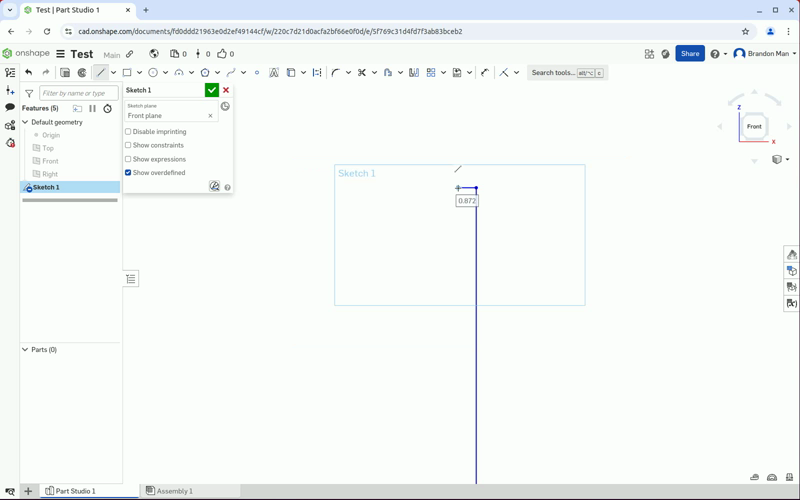
scroll(-6)
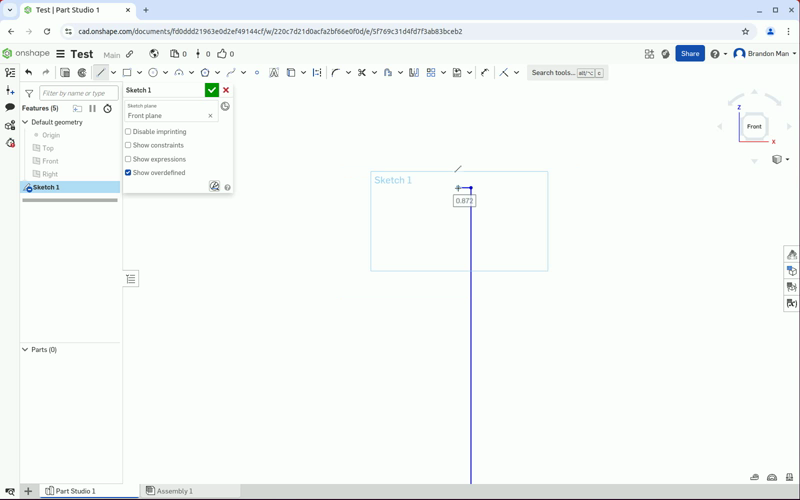
scroll(-6)
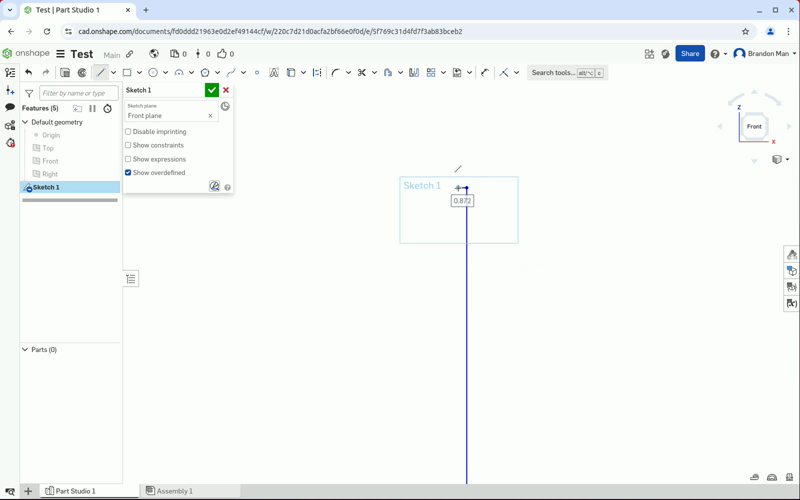
scroll(-6)
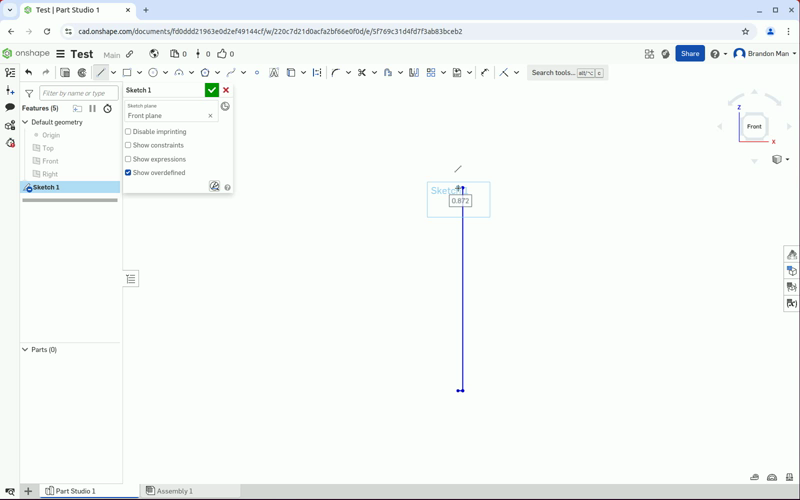
key_up(shift)
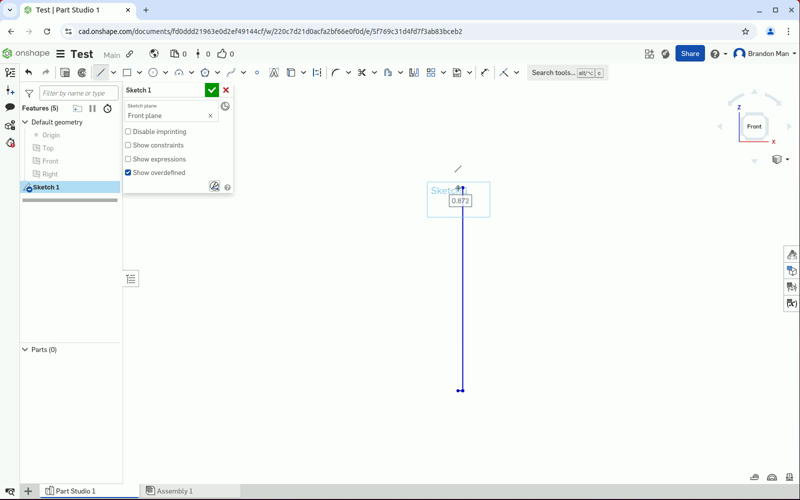
key_down(shift)
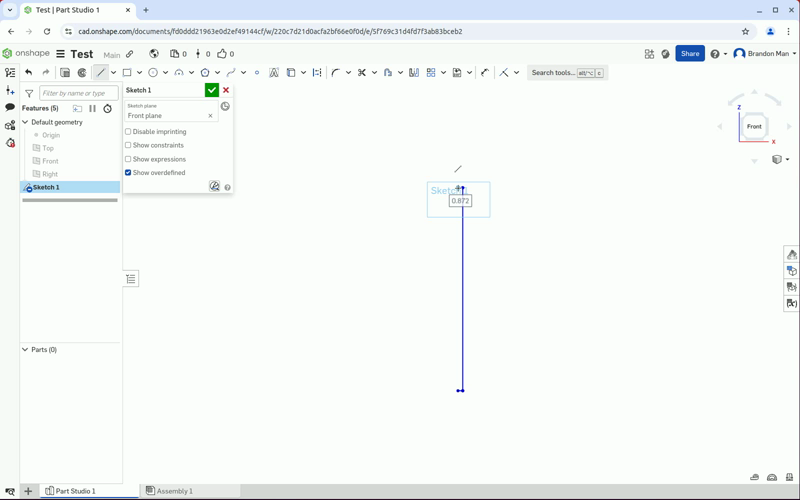
mouse_move(458, 390)
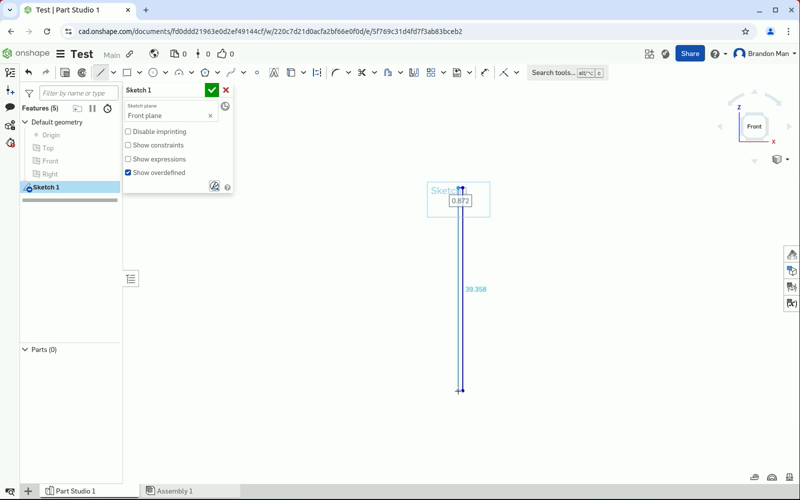
scroll(6)
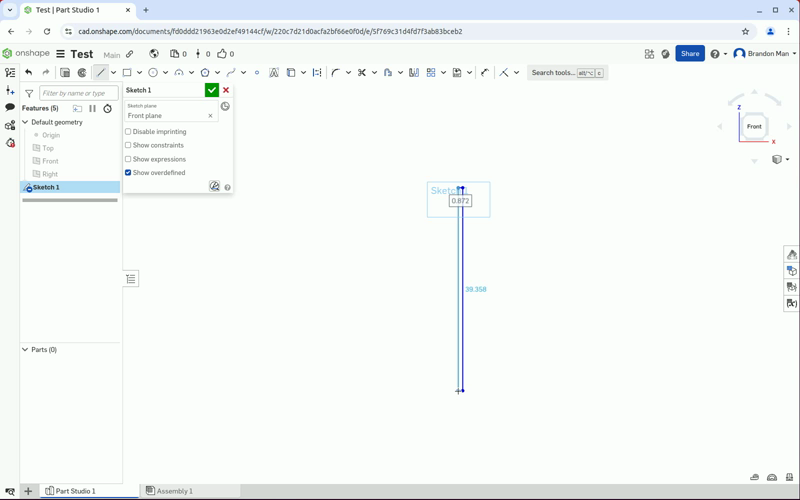
scroll(6)
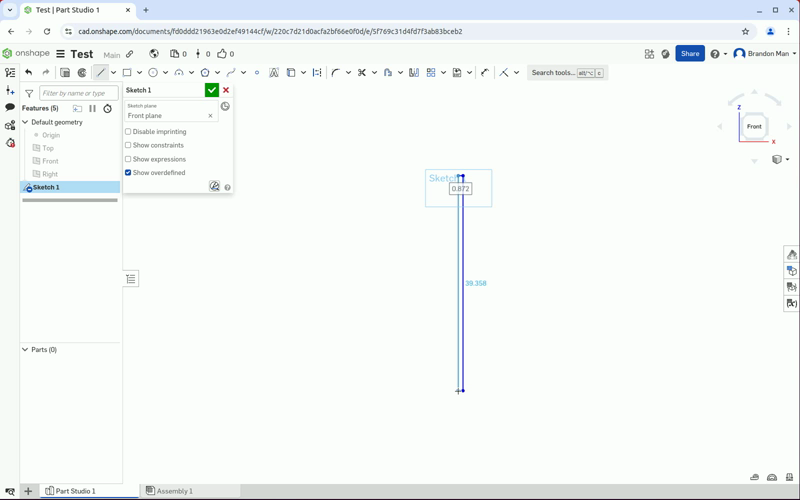
scroll(6)
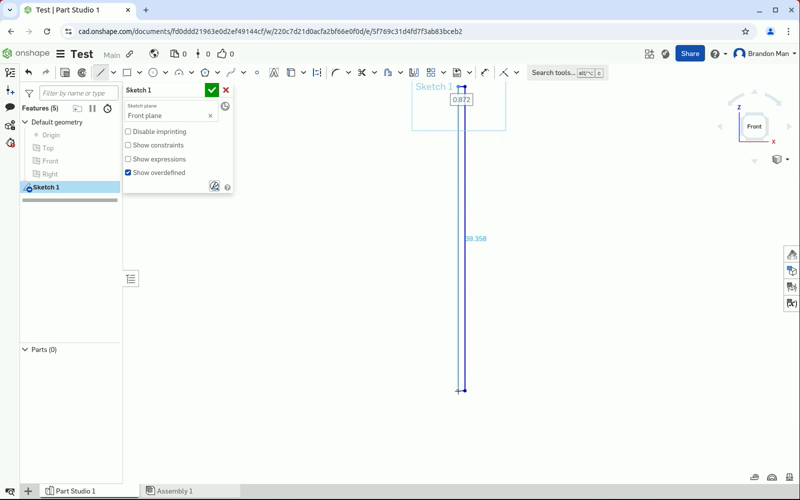
scroll(6)
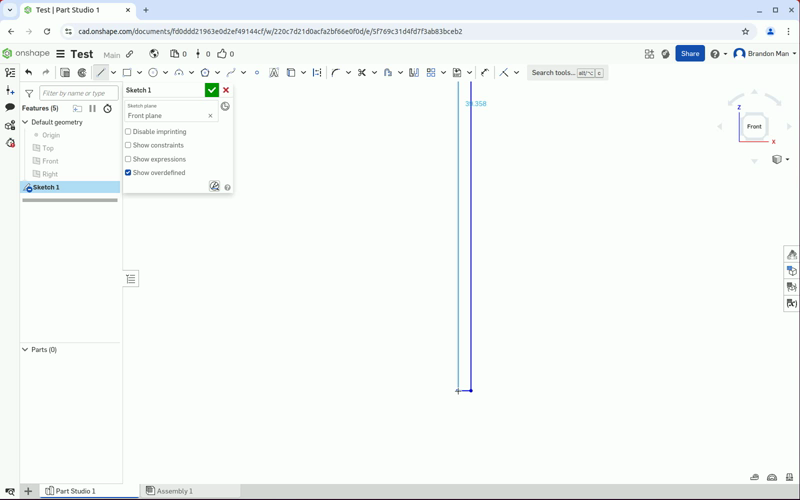
scroll(6)
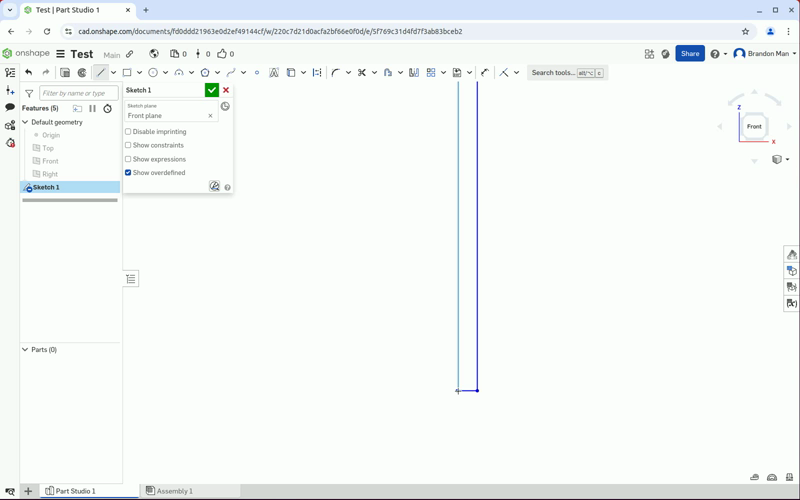
scroll(6)
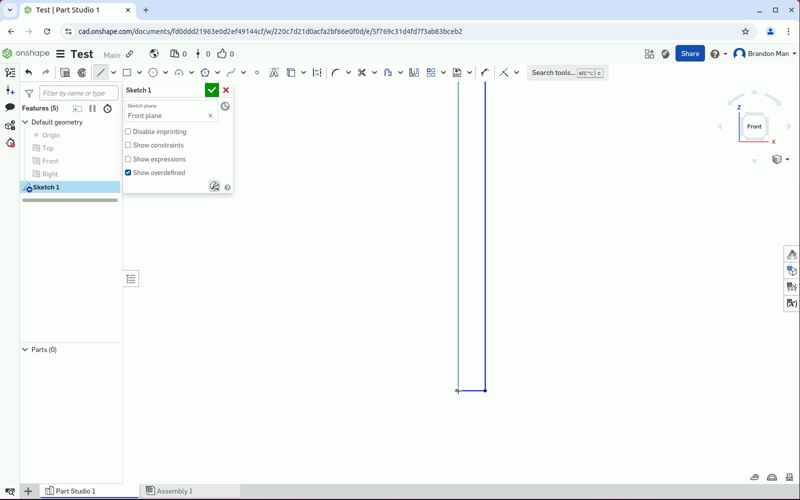
scroll(6)
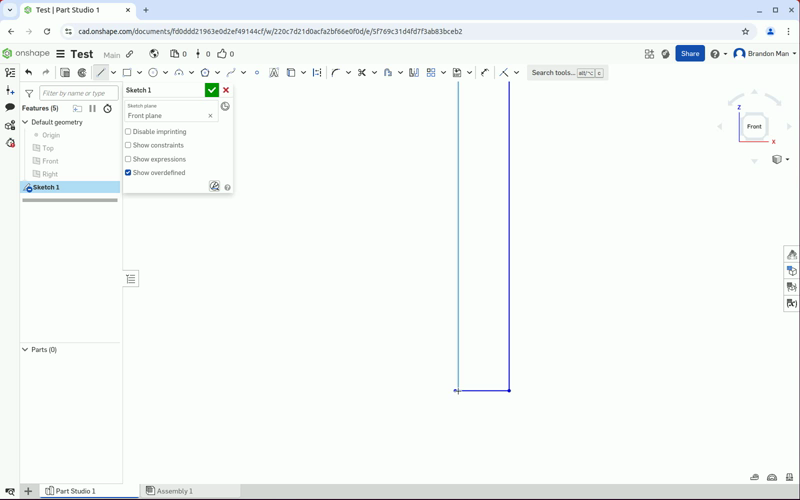
key_up(shift)
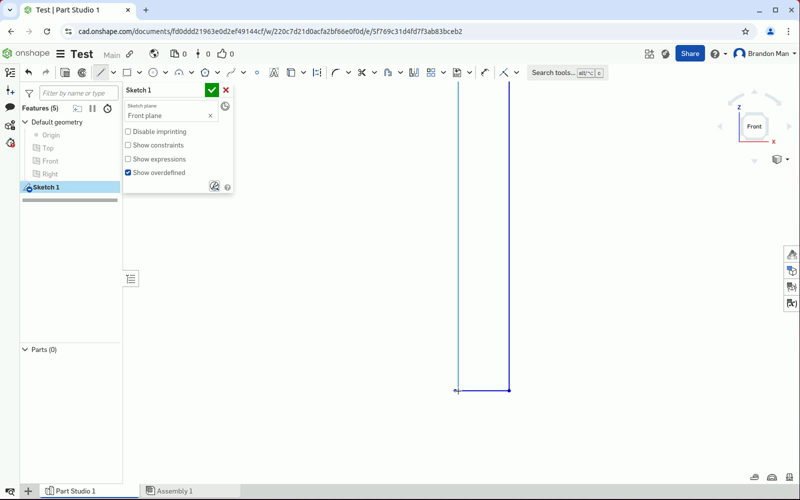
click(458, 390)
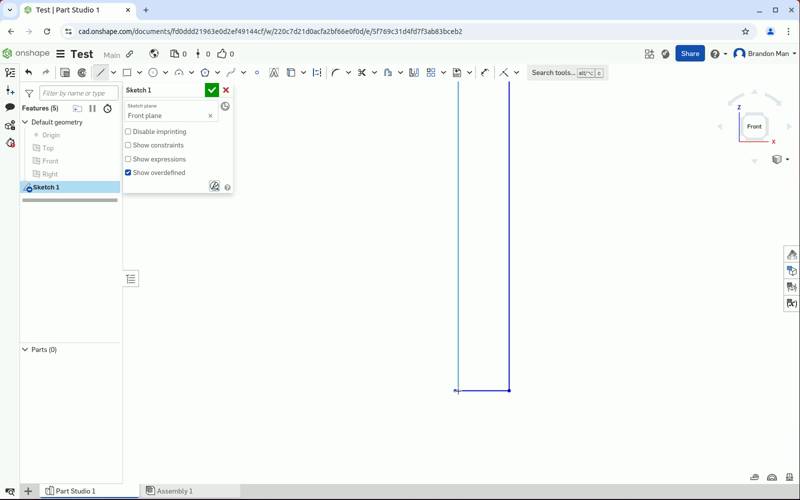
scroll(-6)
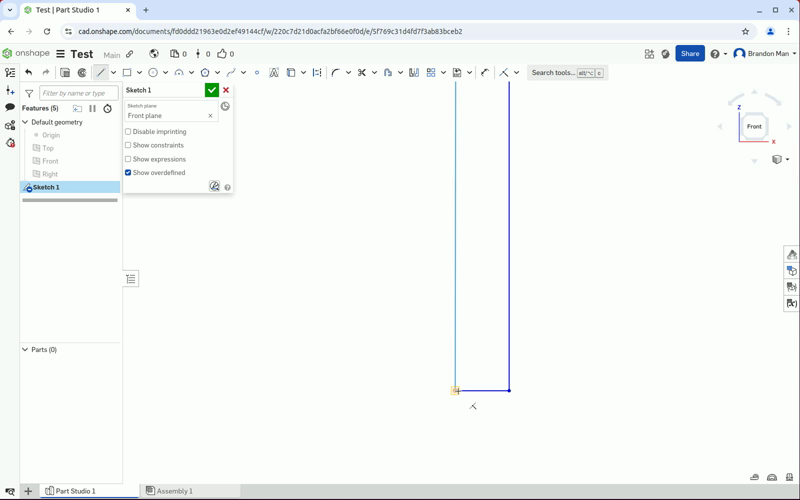
scroll(-6)
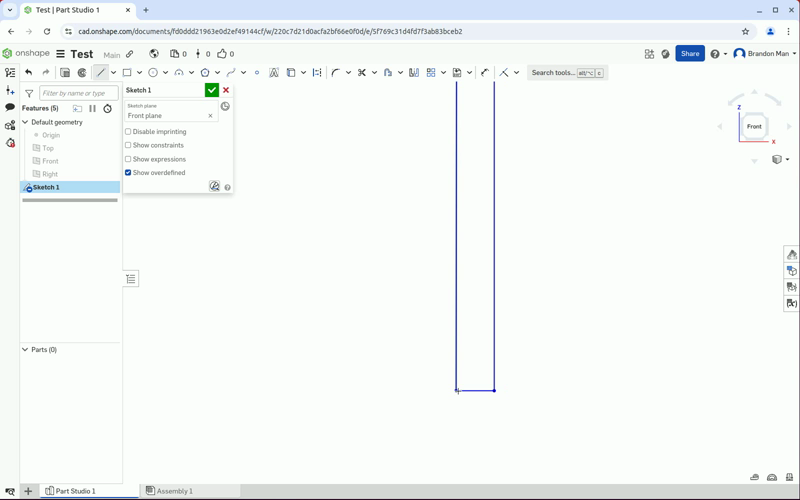
scroll(-6)
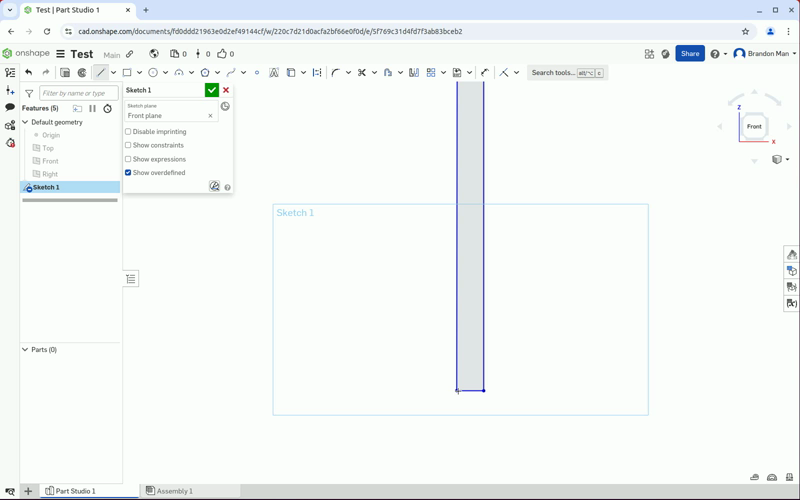
scroll(-6)
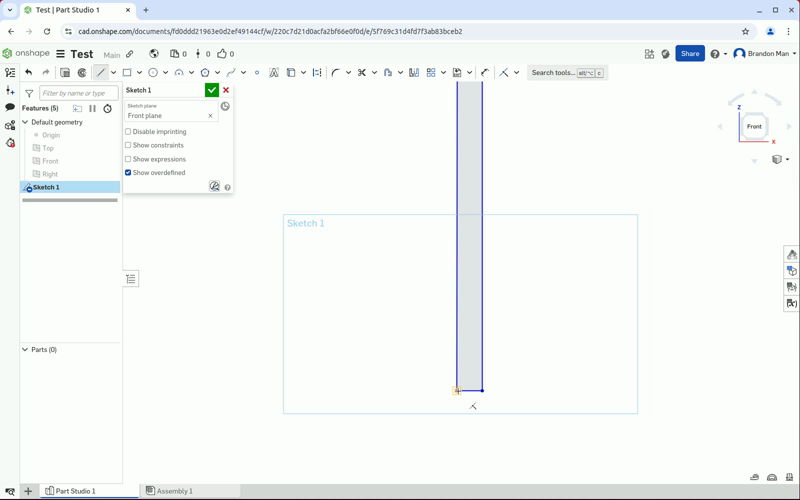
scroll(-6)
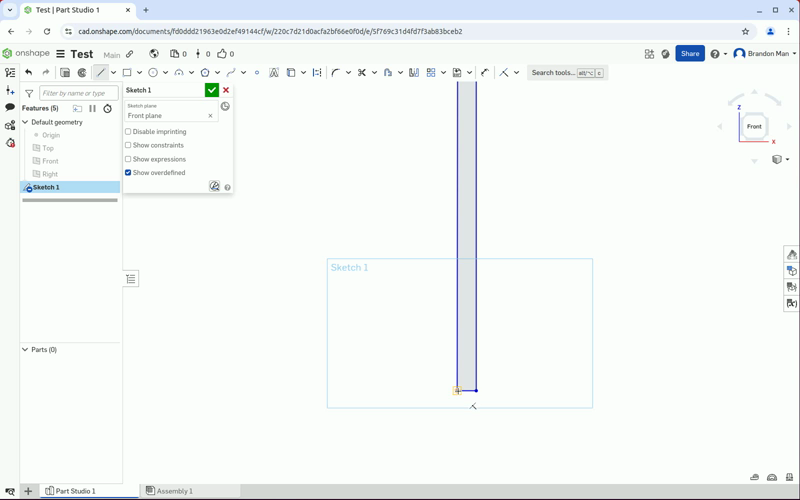
scroll(-6)
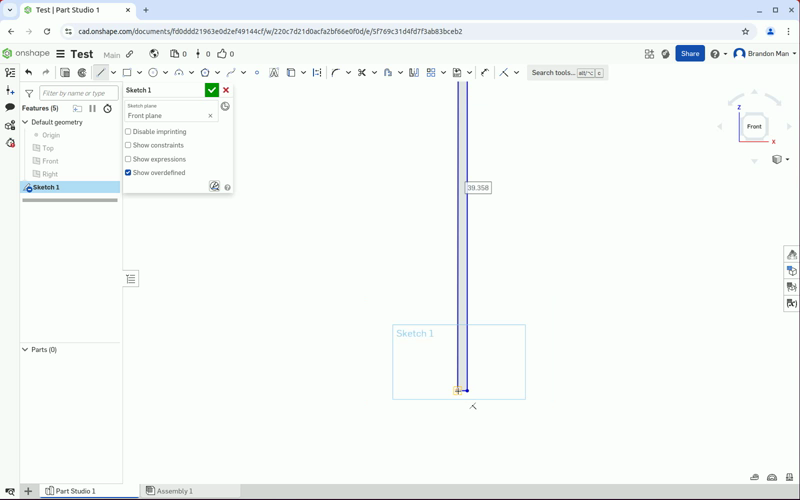
scroll(-6)
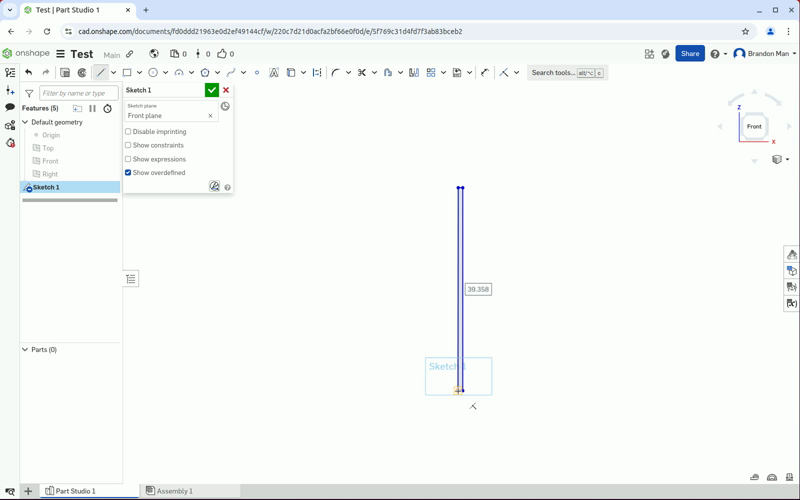
key(esc)
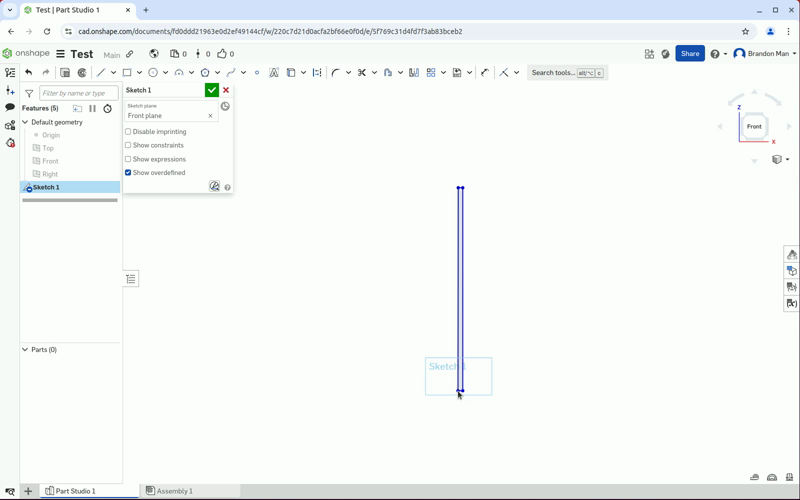
mouse_move(459, 384)
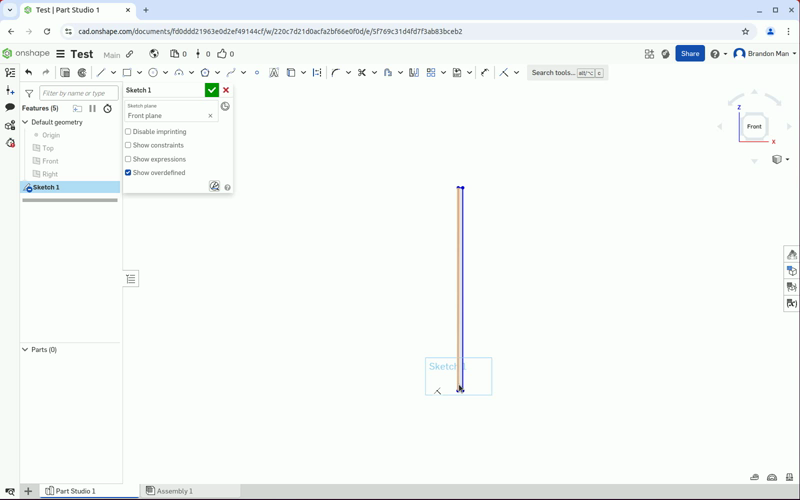
scroll(6)
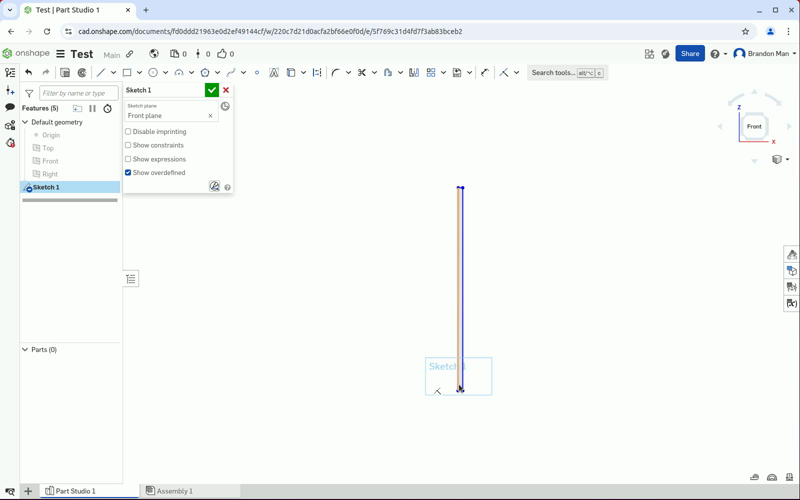
scroll(6)
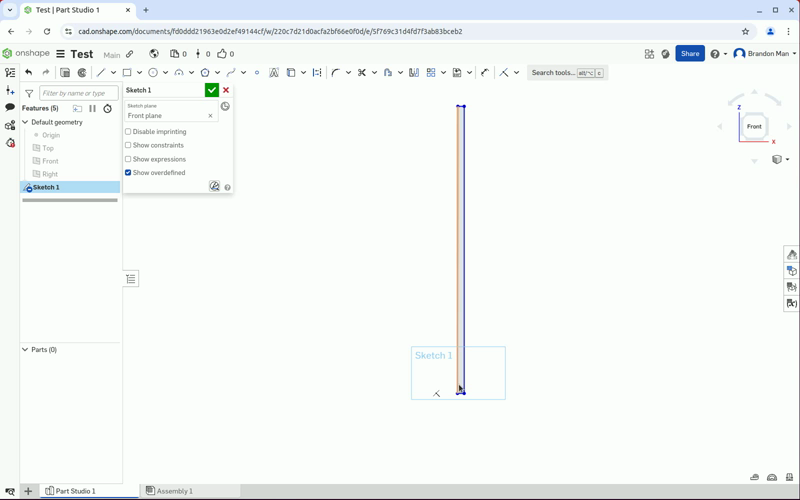
scroll(6)
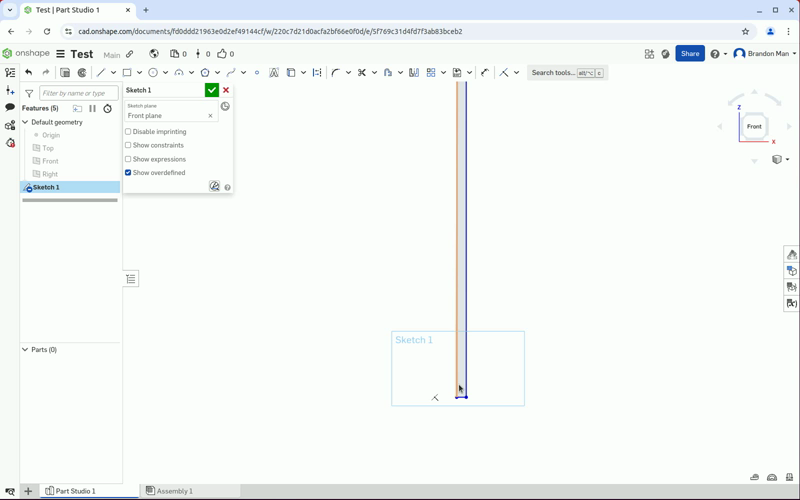
scroll(6)
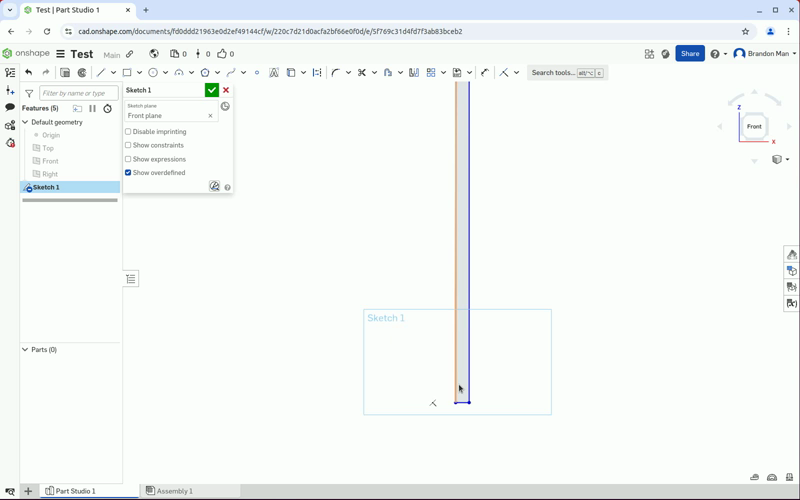
scroll(6)
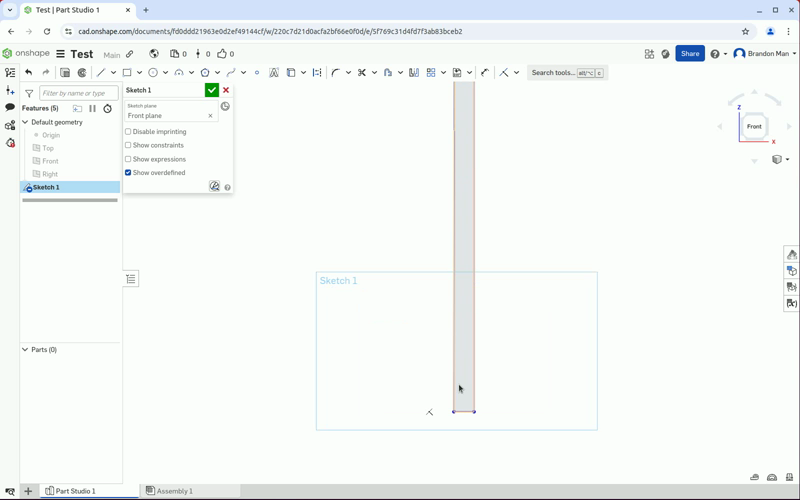
scroll(6)
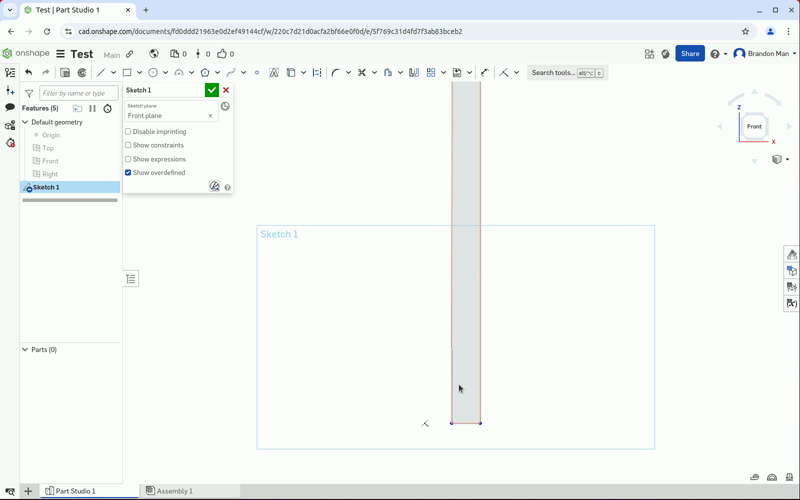
scroll(6)
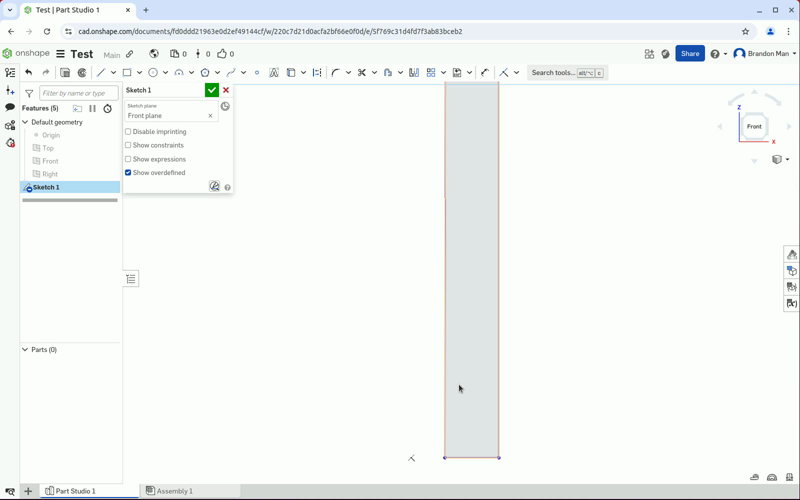
click(459, 384)
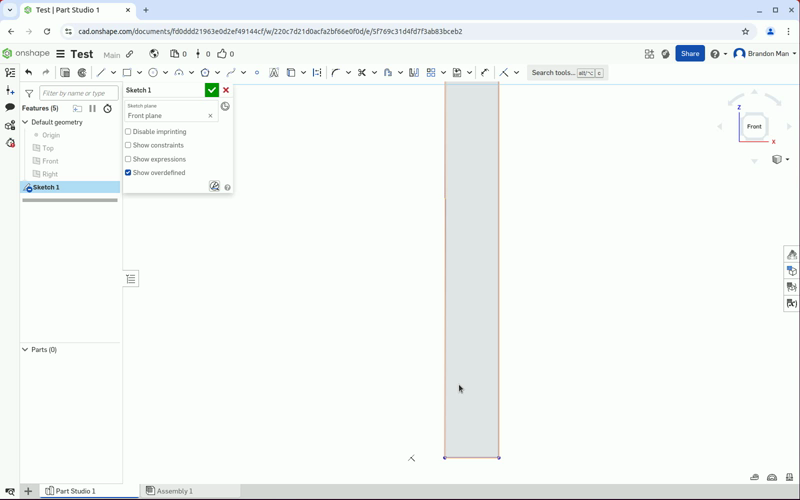
scroll(-6)
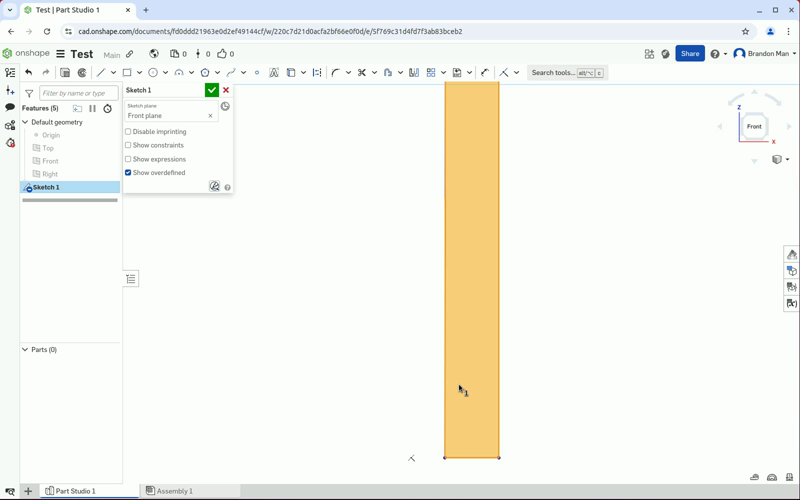
scroll(-6)
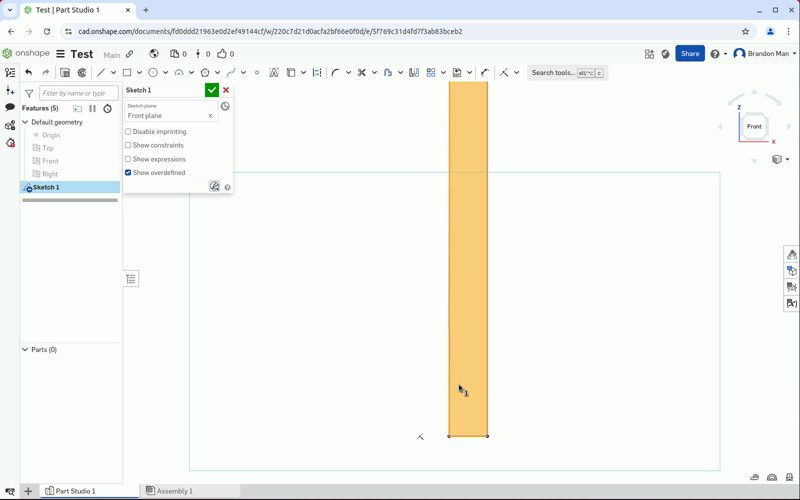
scroll(-6)
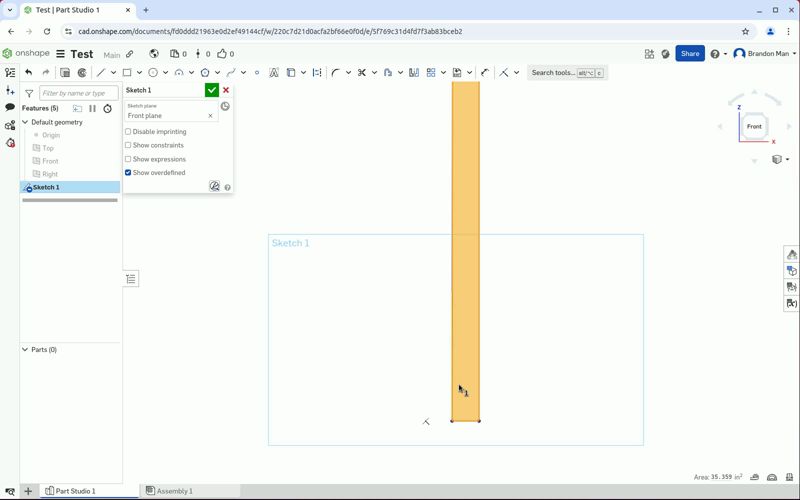
scroll(-6)
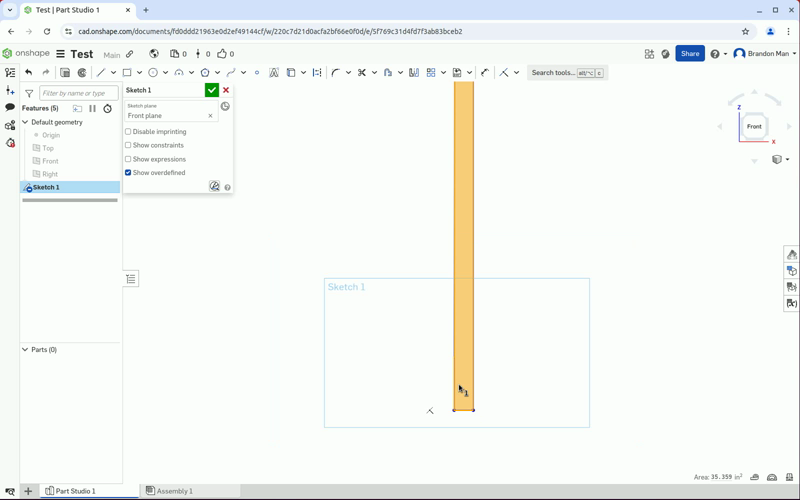
scroll(-6)
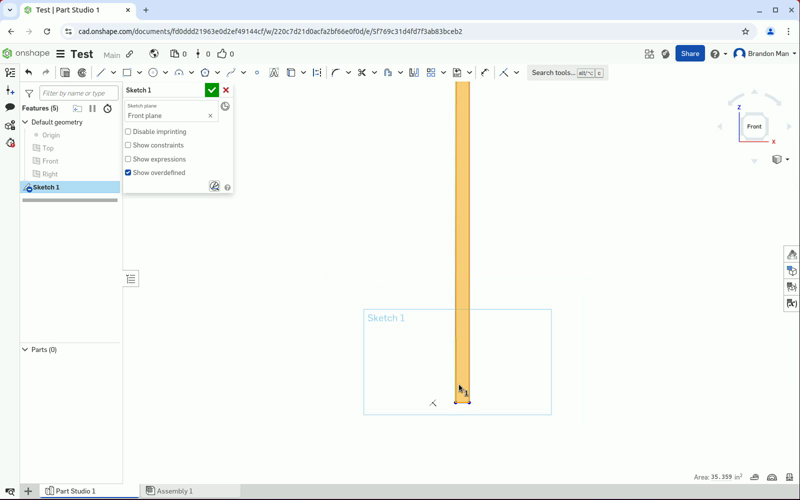
scroll(-6)
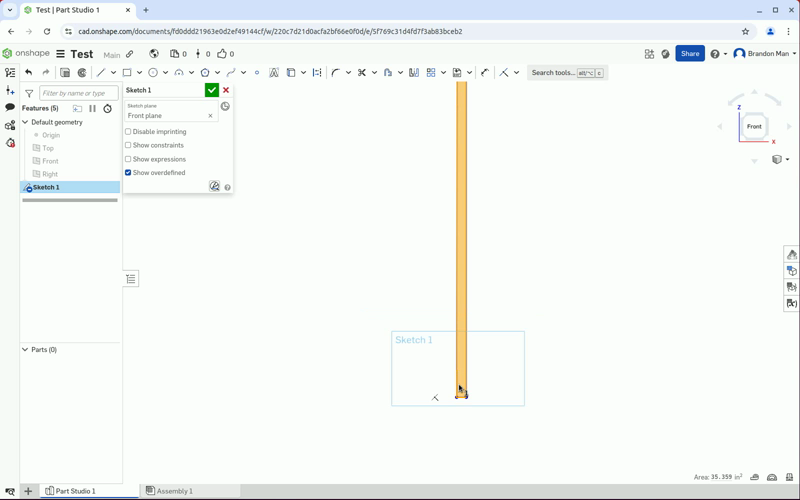
scroll(-6)
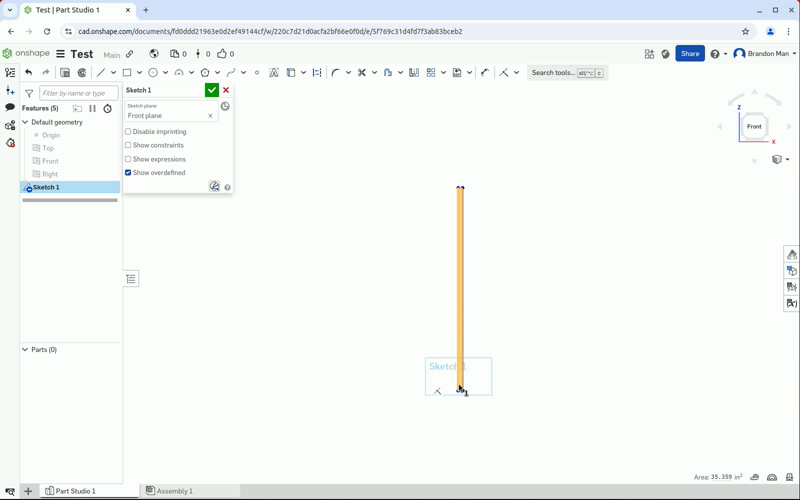
mouse_move(73, 352)
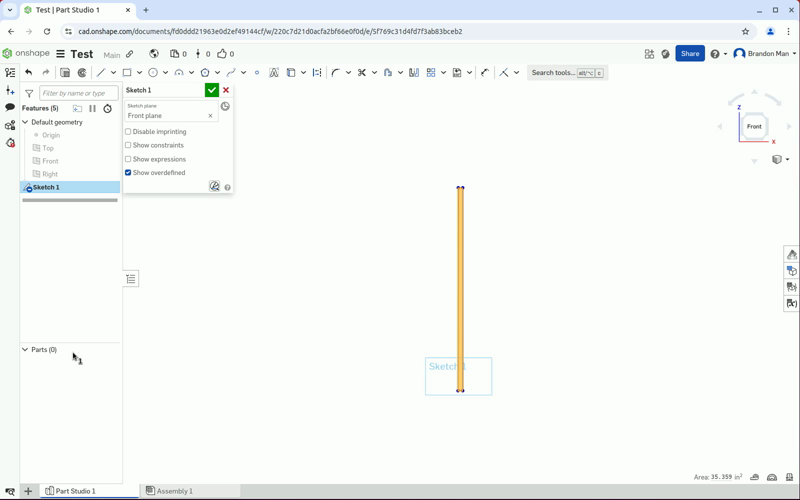
key(shift+y)
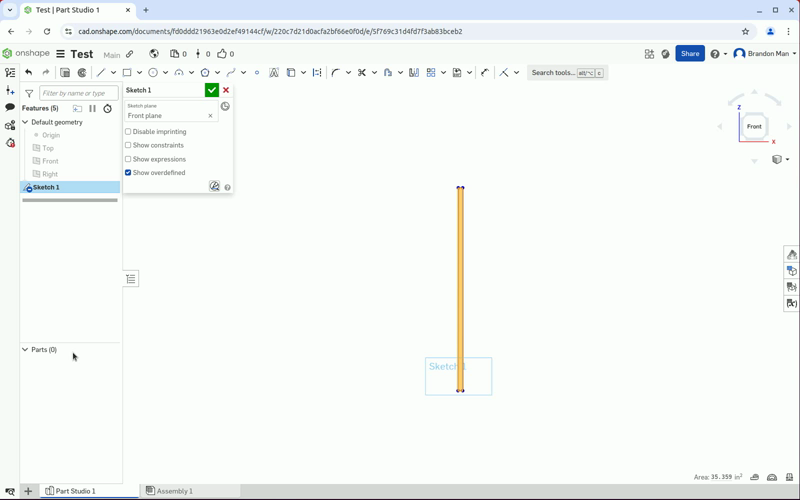
key(shift+e)
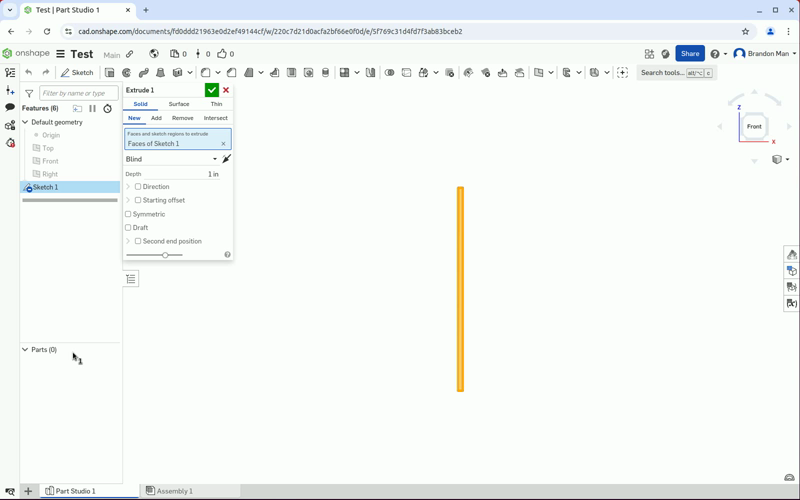
mouse_move(143, 106)
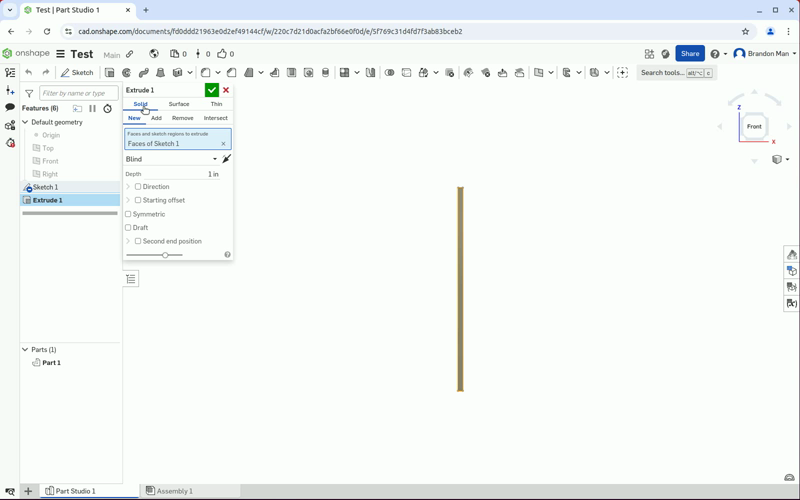
click(143, 106)
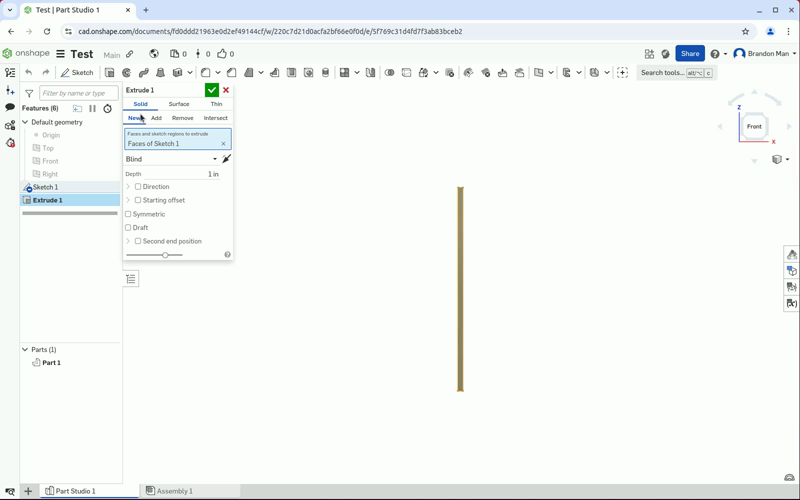
mouse_move(137, 120)
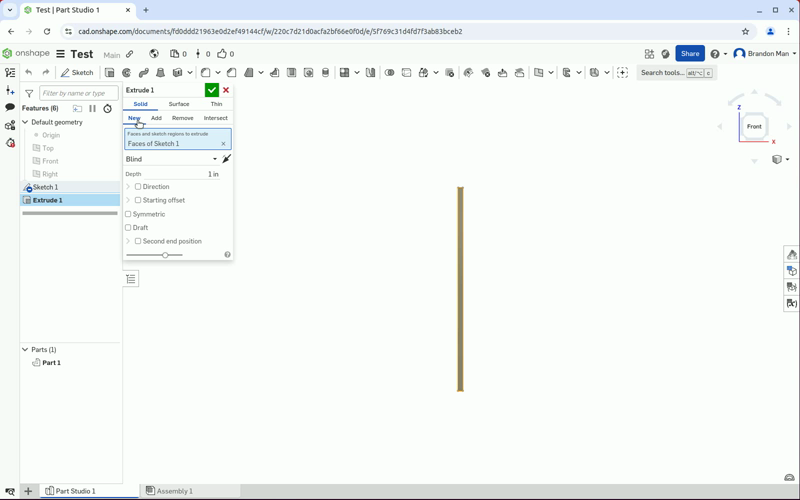
click(137, 120)
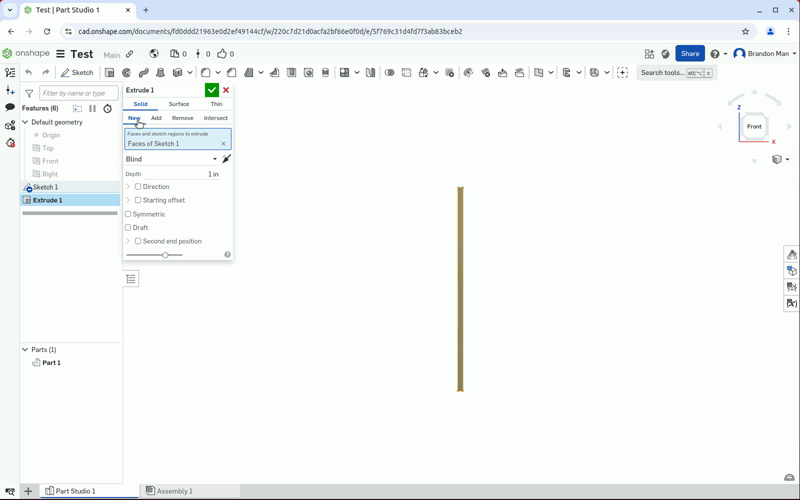
key(tab, 4)
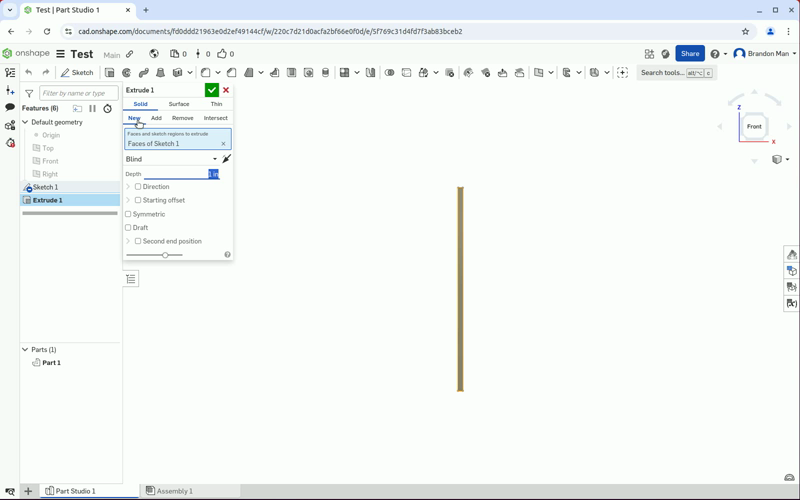
text(1.685)
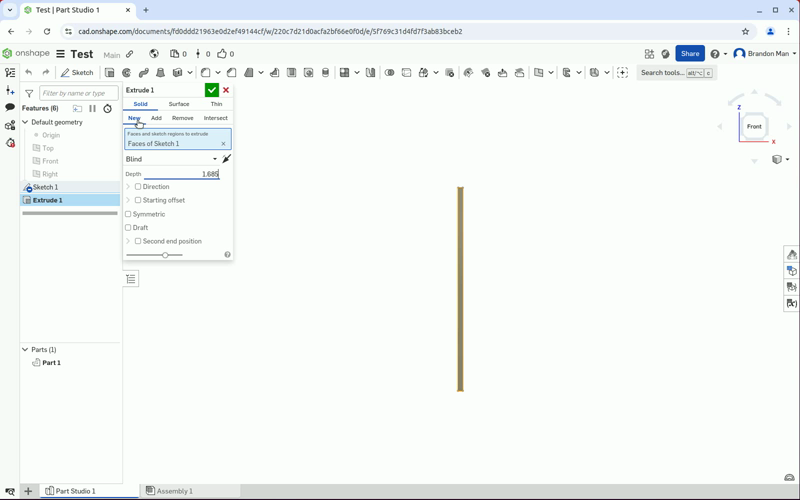
key(enter)
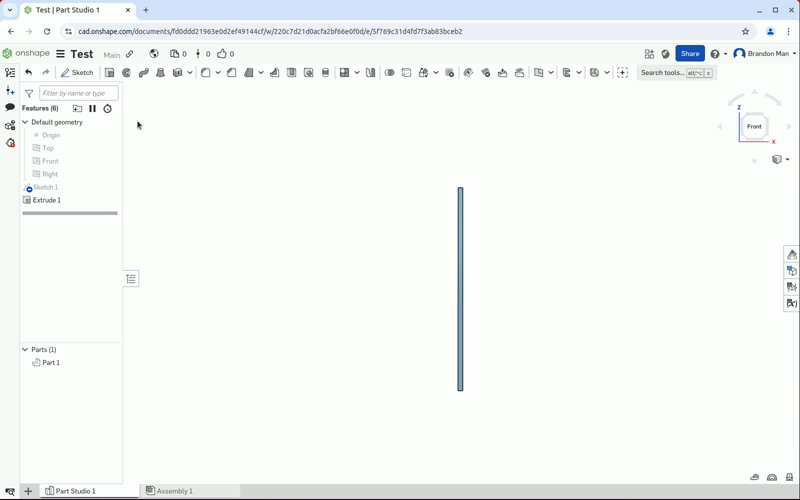
key(shift+h)
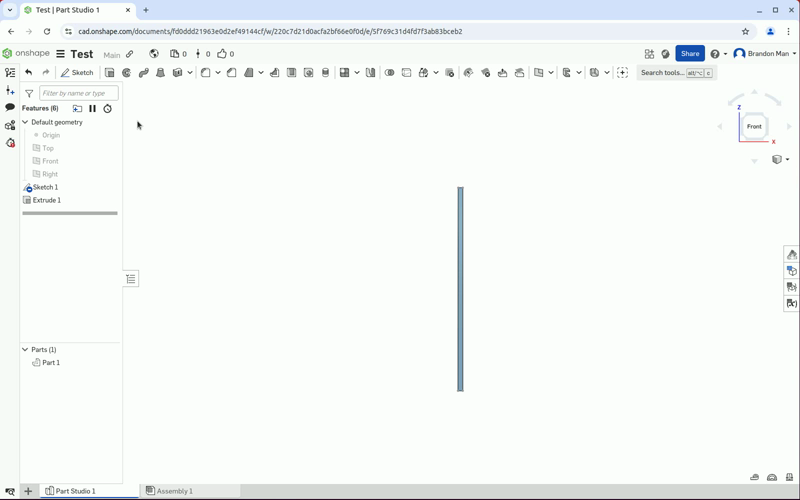
key(shift+h)
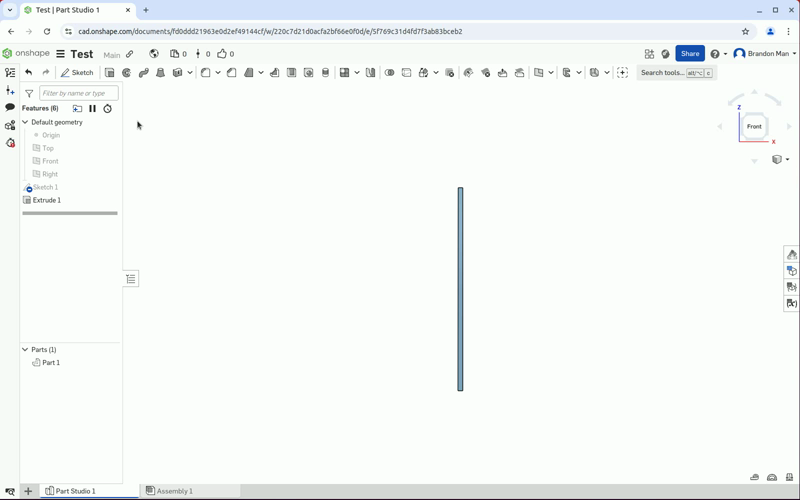
mouse_move(73, 189)
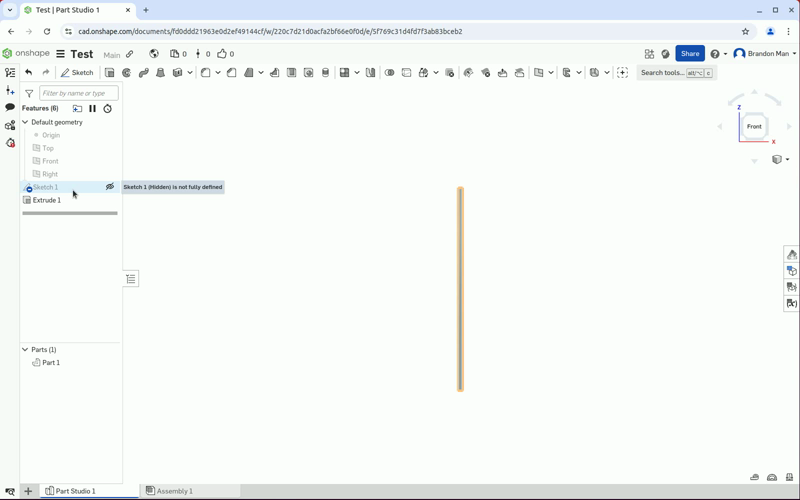
click(73, 189)
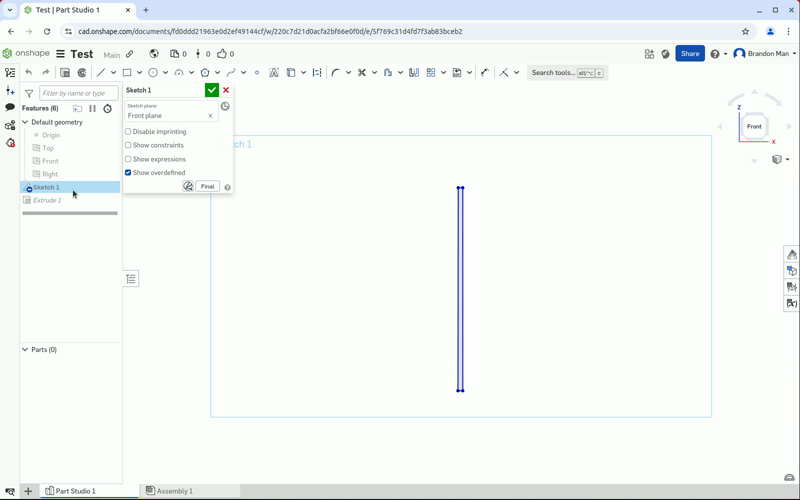
mouse_move(229, 92)
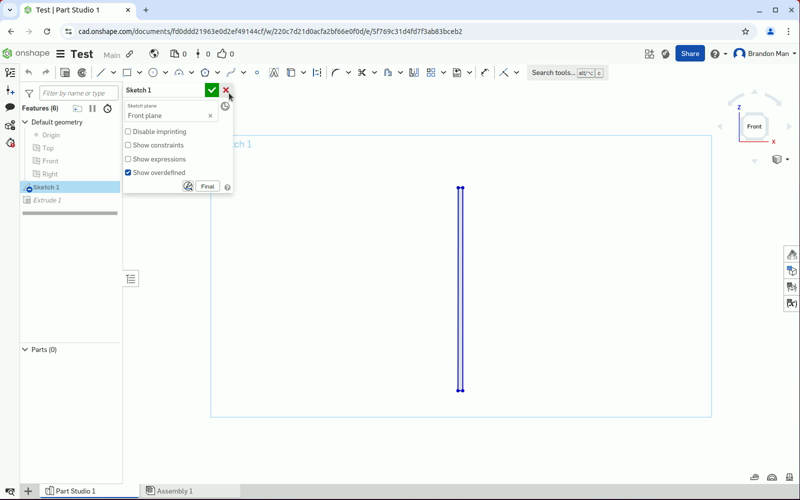
click(229, 92)
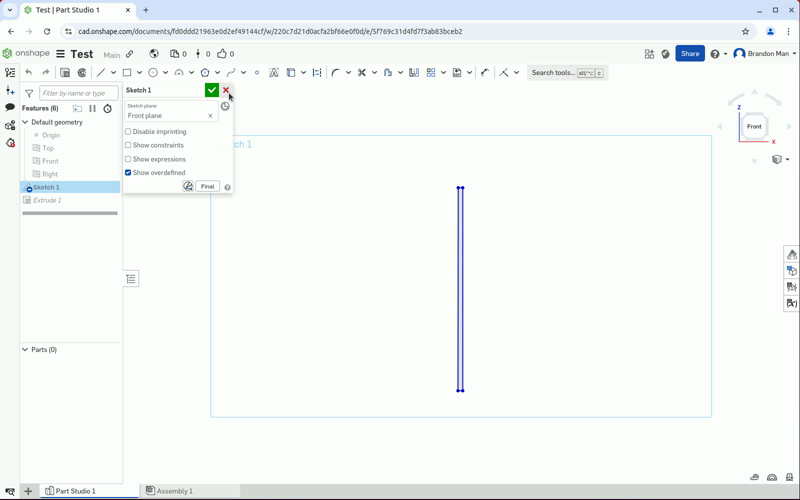
key(shift+s)
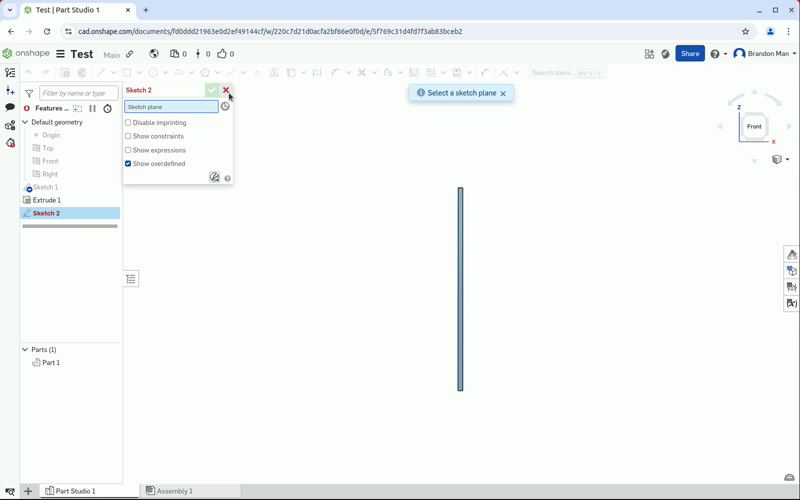
mouse_move(73, 163)
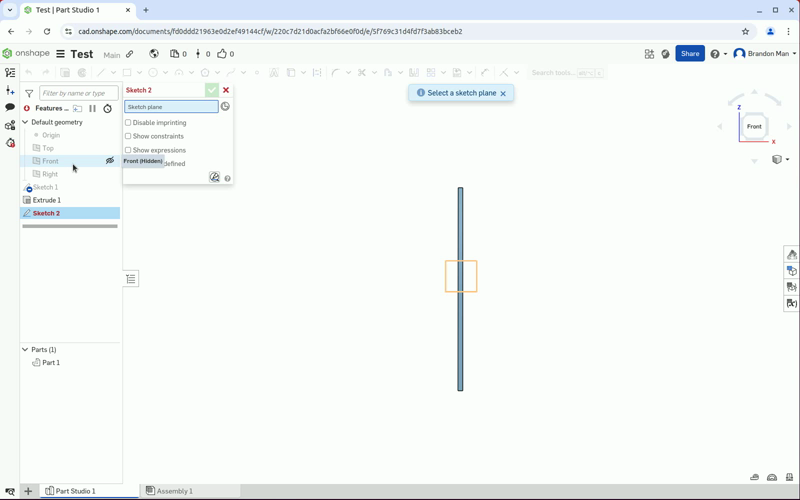
click(73, 163)
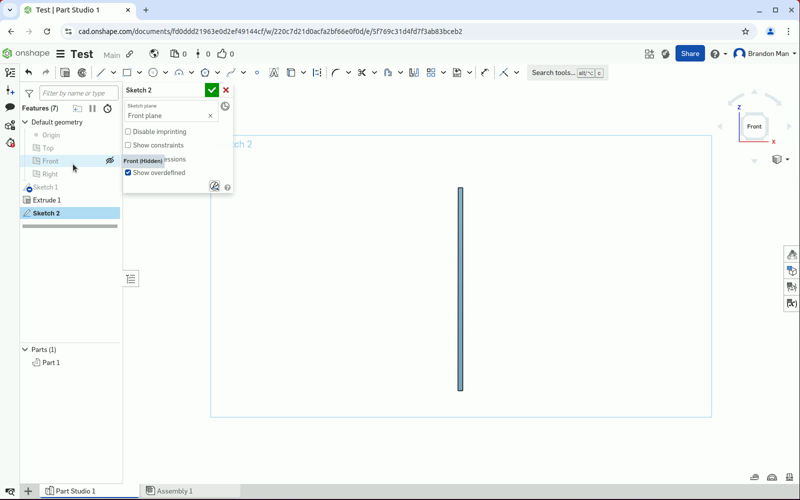
mouse_move(73, 352)
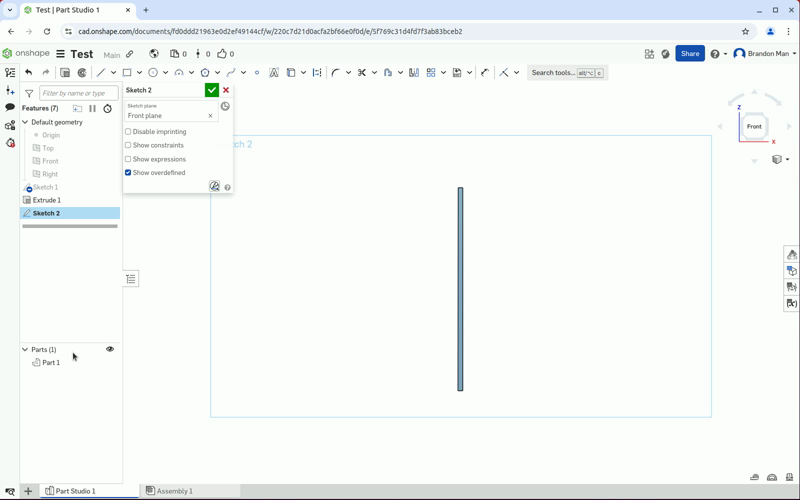
key(y)
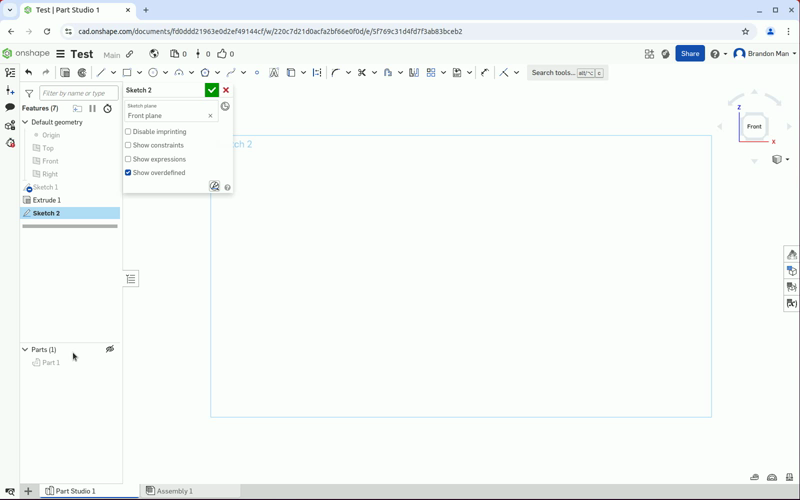
key(l)
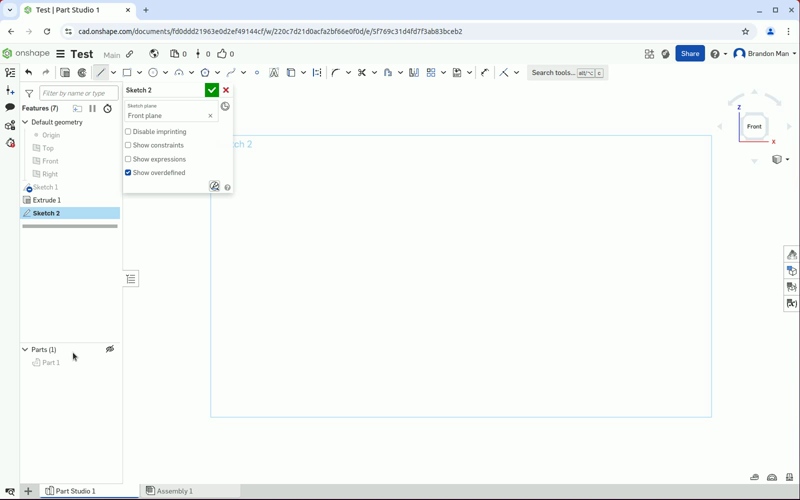
key_down(shift)
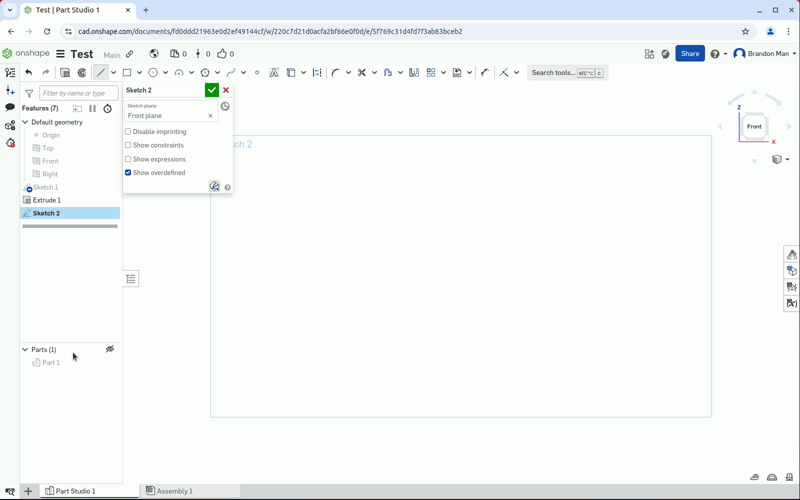
mouse_move(458, 186)
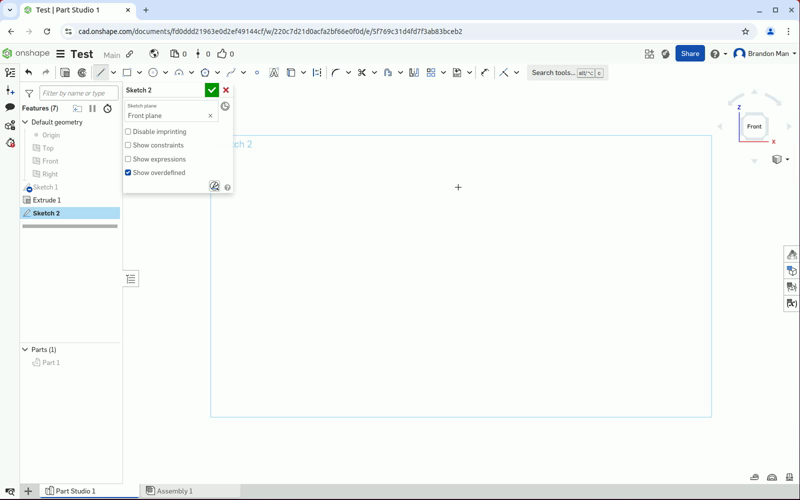
click(458, 186)
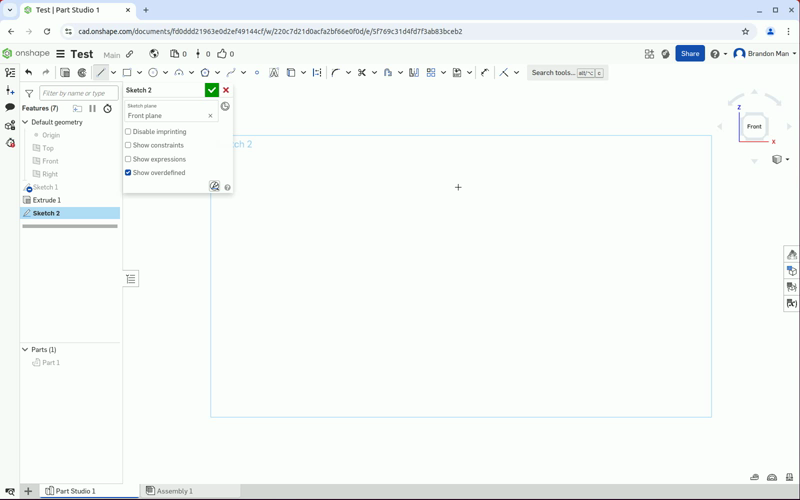
key_up(shift)
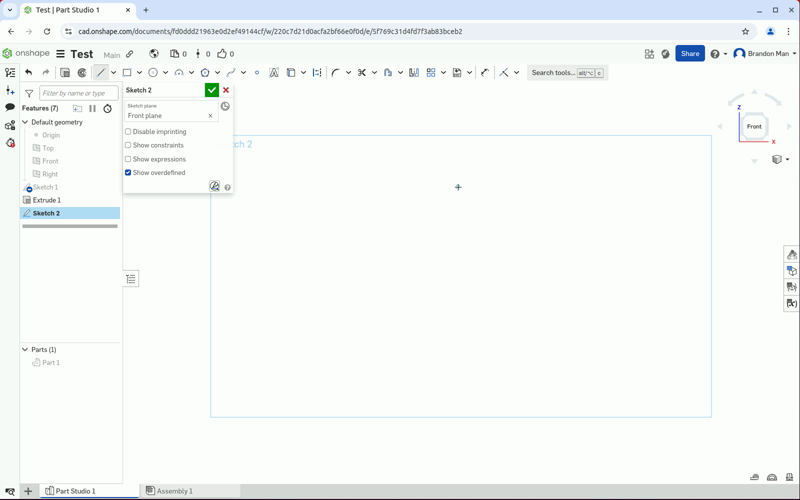
key_down(shift)
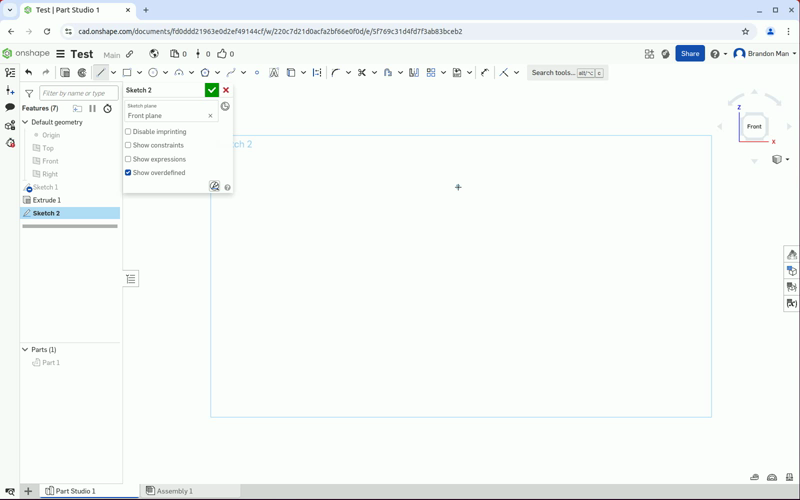
mouse_move(488, 186)
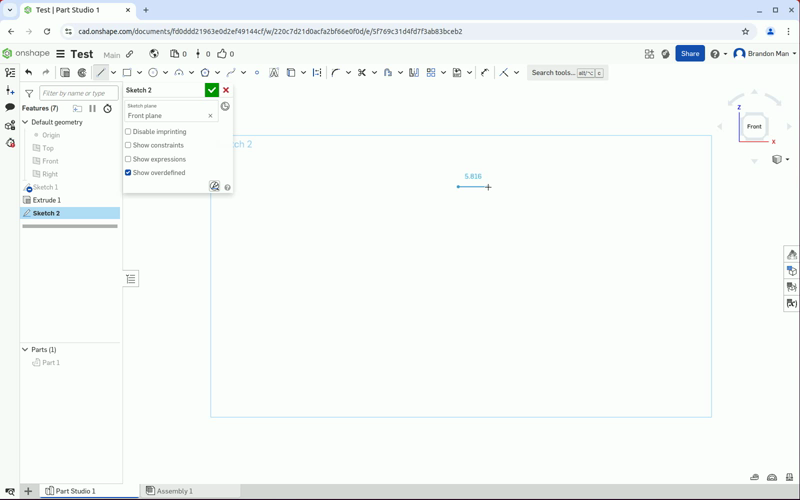
mouse_move(462, 186)
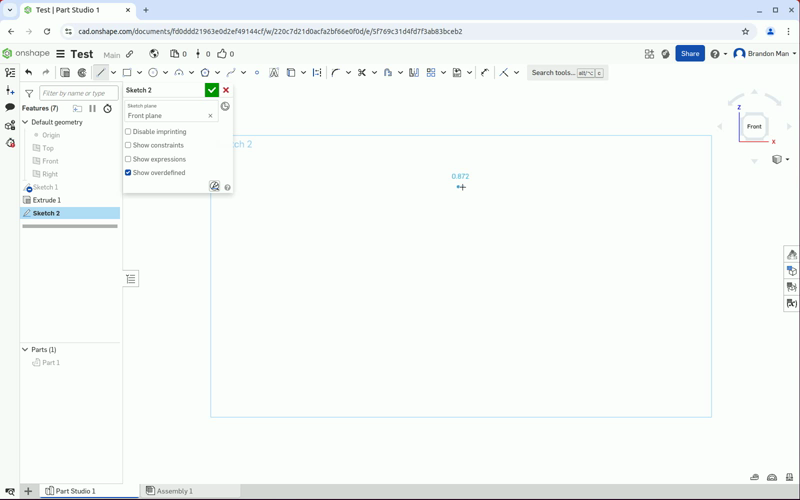
scroll(6)
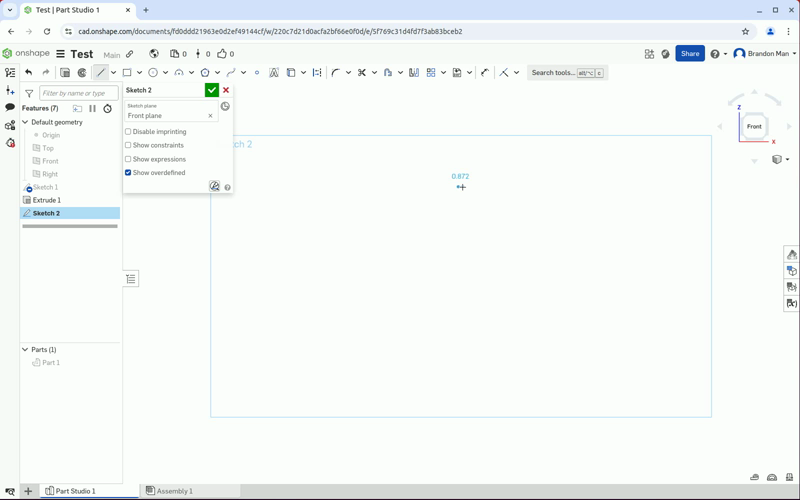
scroll(6)
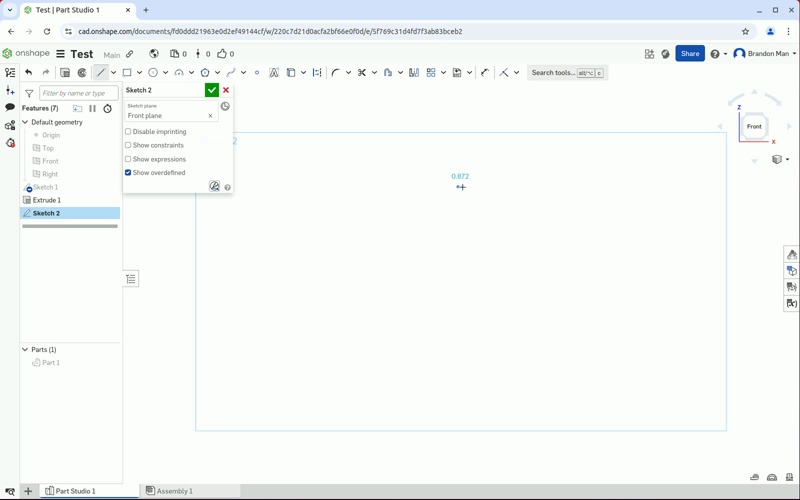
scroll(6)
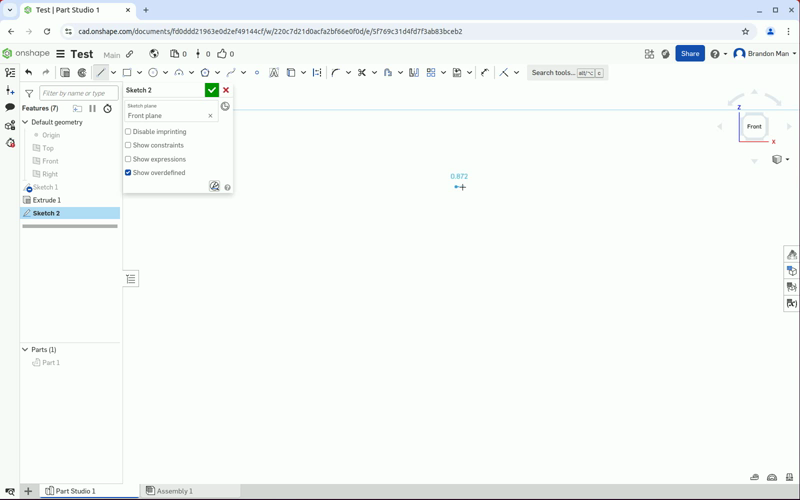
scroll(6)
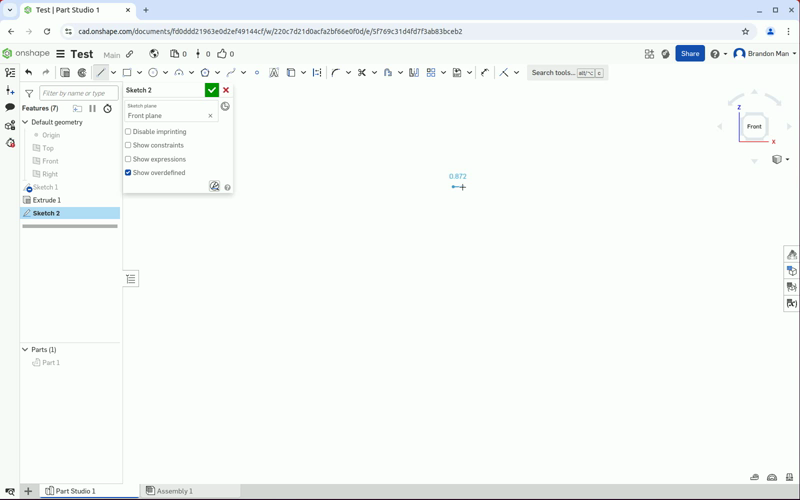
scroll(6)
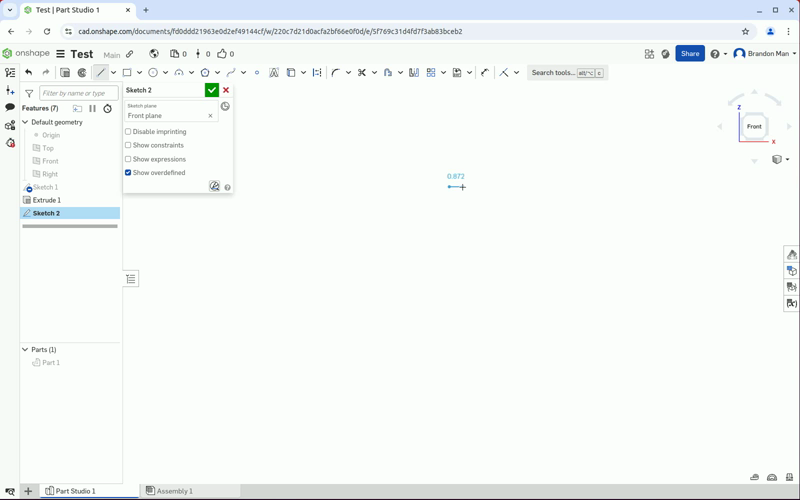
scroll(6)
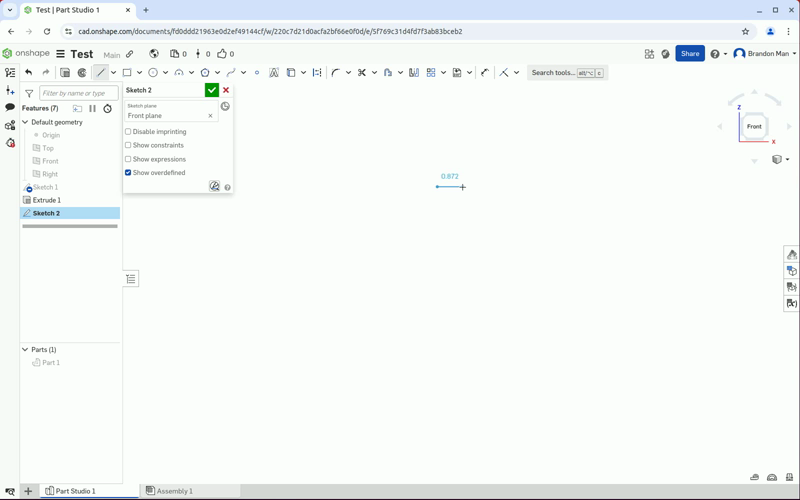
scroll(6)
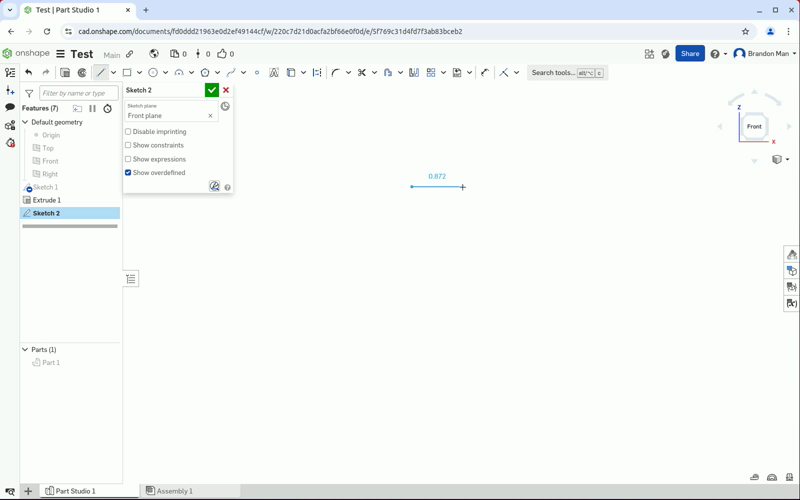
click(462, 186)
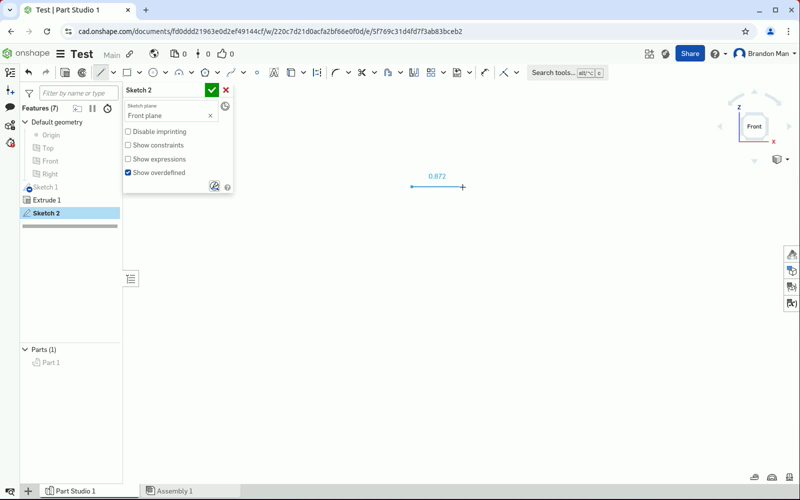
scroll(-6)
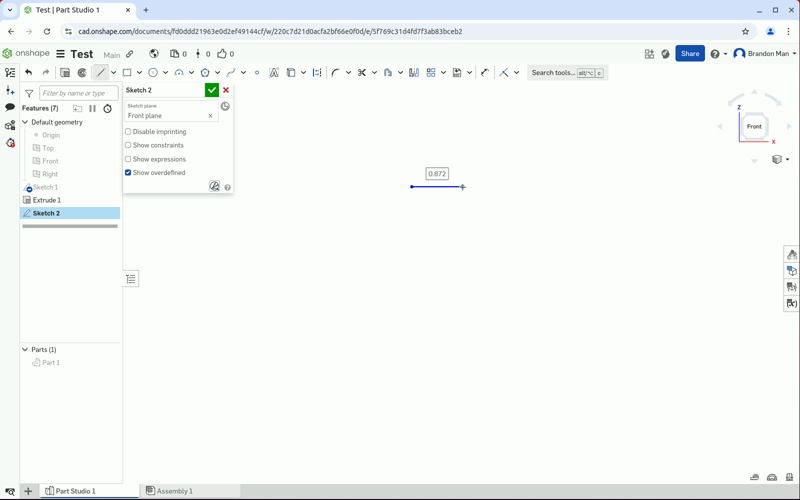
scroll(-6)
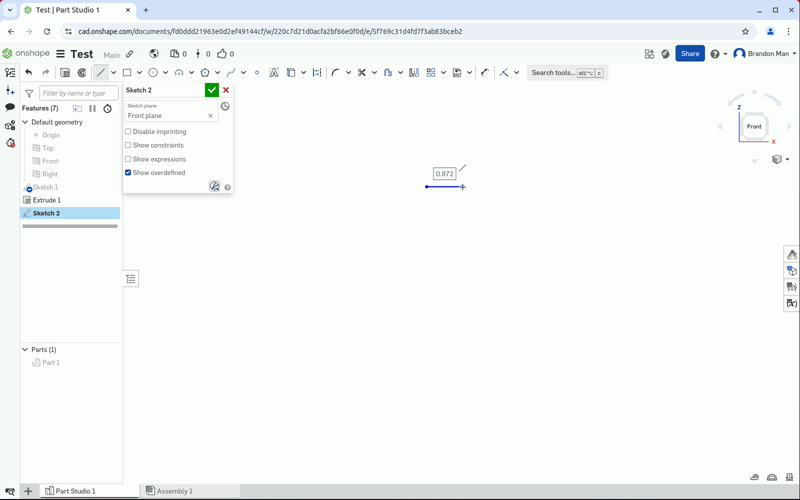
scroll(-6)
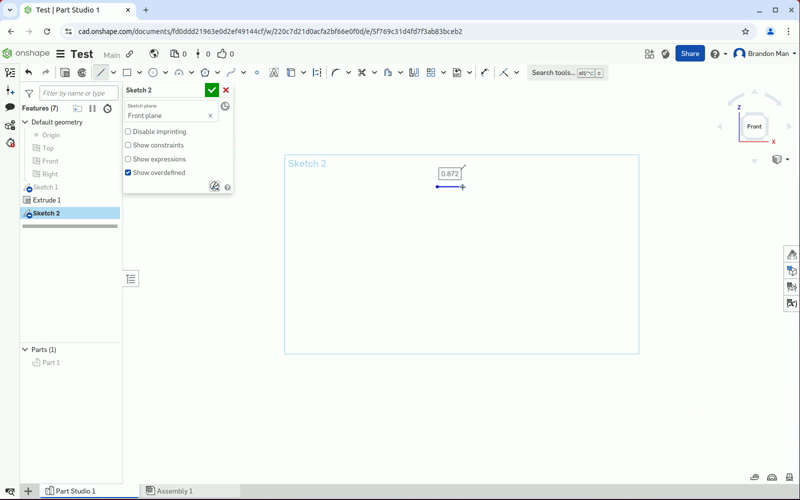
scroll(-6)
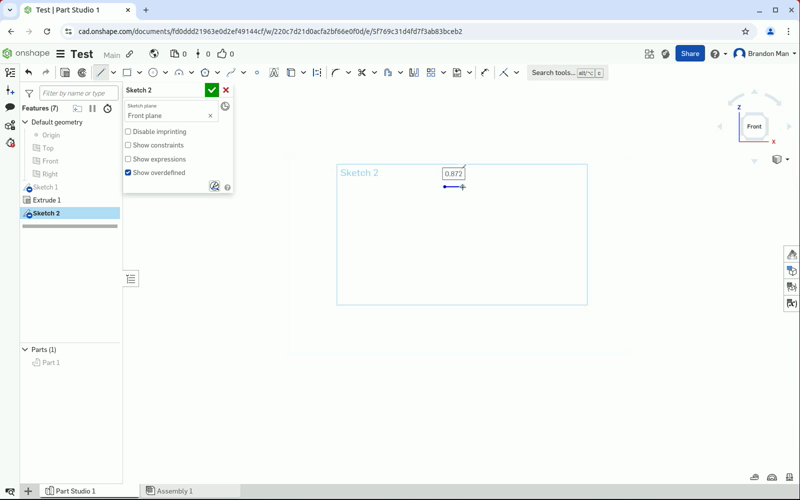
scroll(-6)
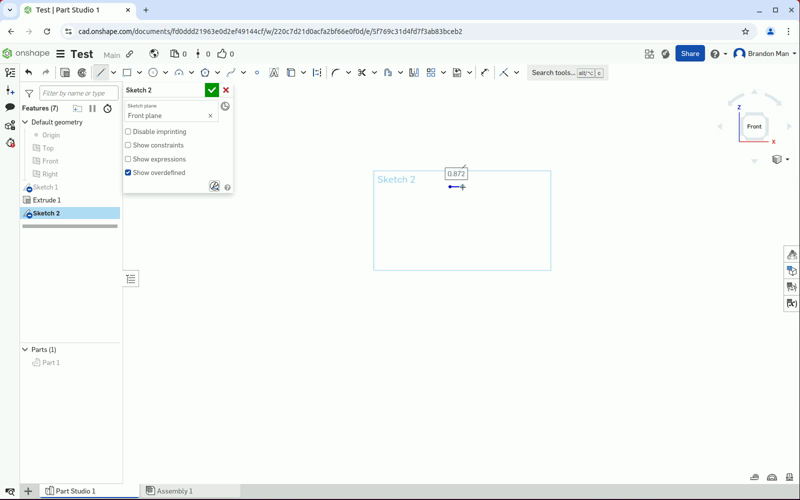
scroll(-6)
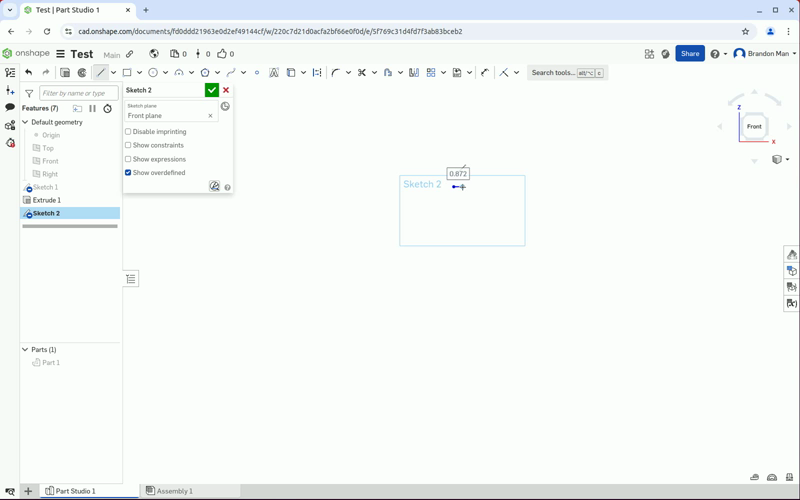
scroll(-6)
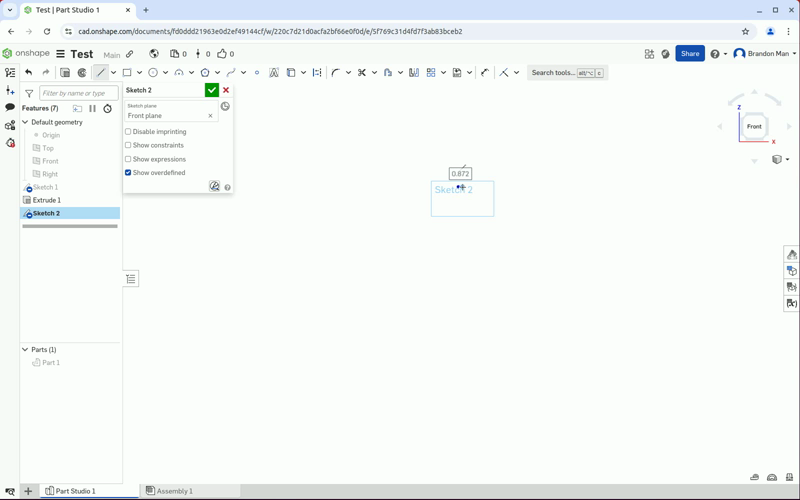
key_up(shift)
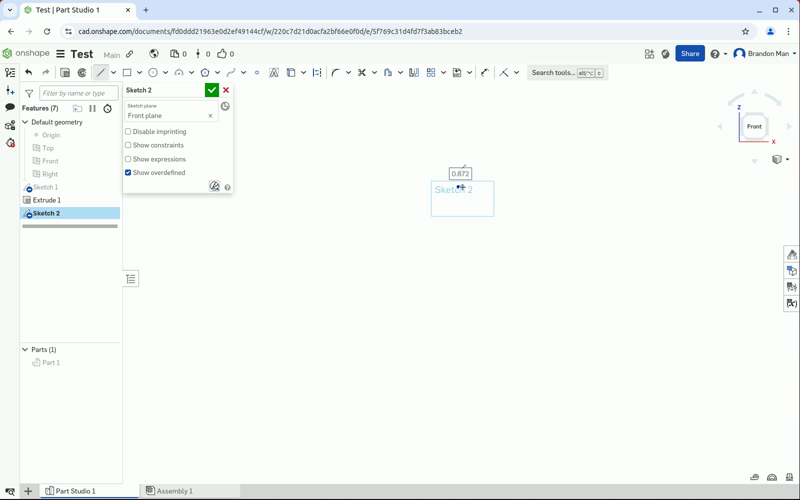
key_down(shift)
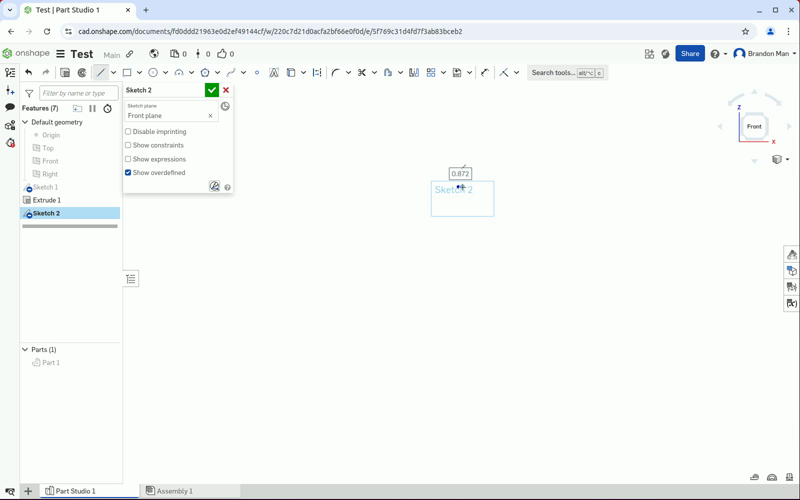
mouse_move(492, 186)
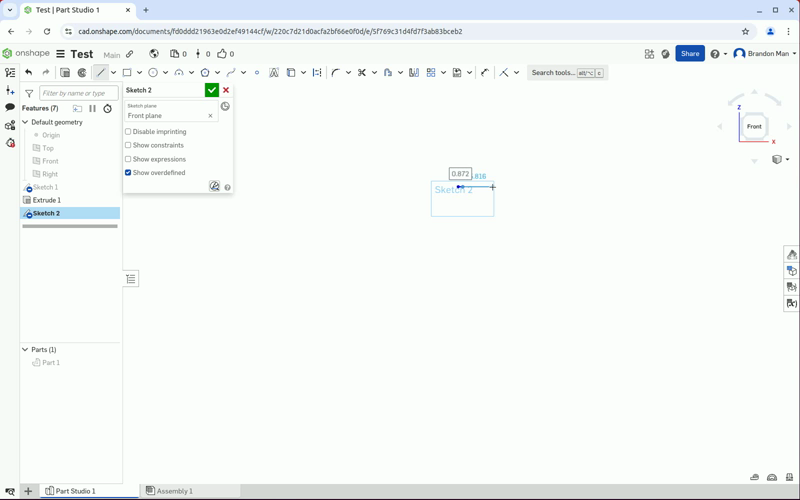
mouse_move(460, 169)
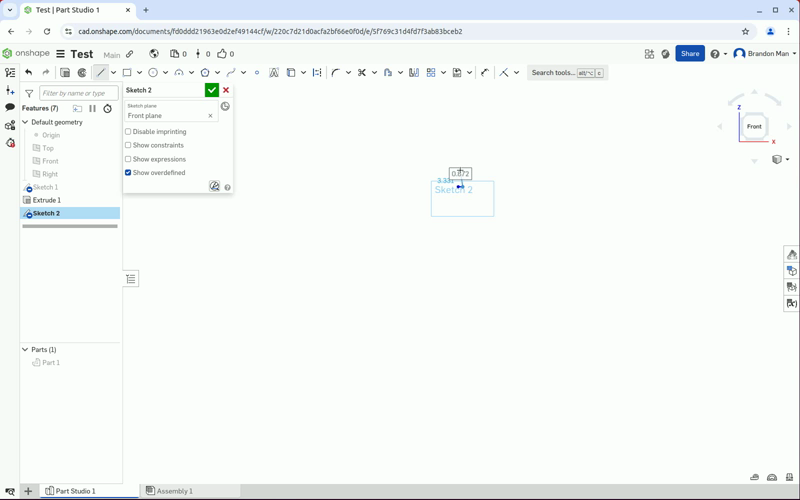
click(460, 169)
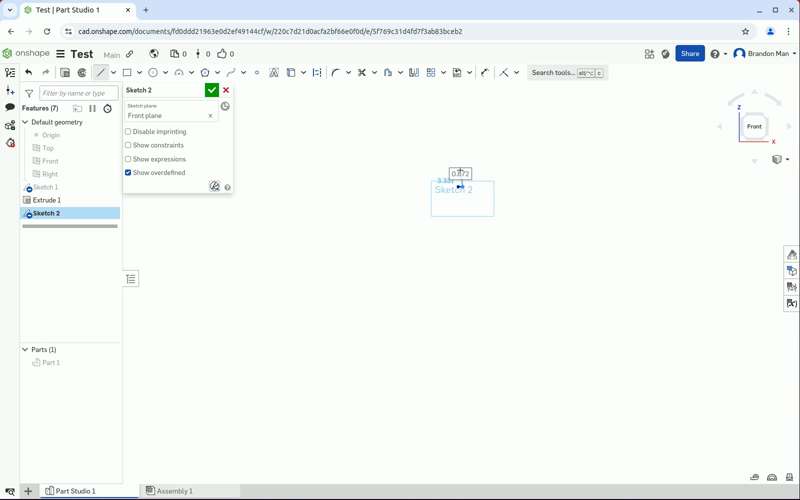
key_up(shift)
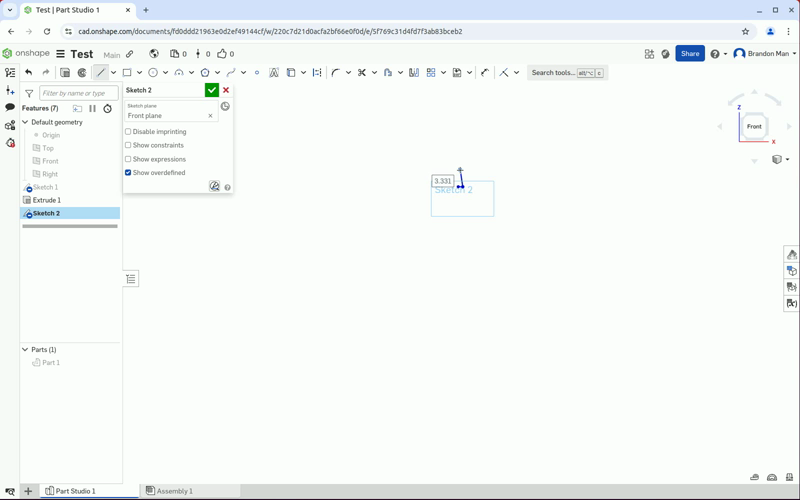
mouse_move(490, 169)
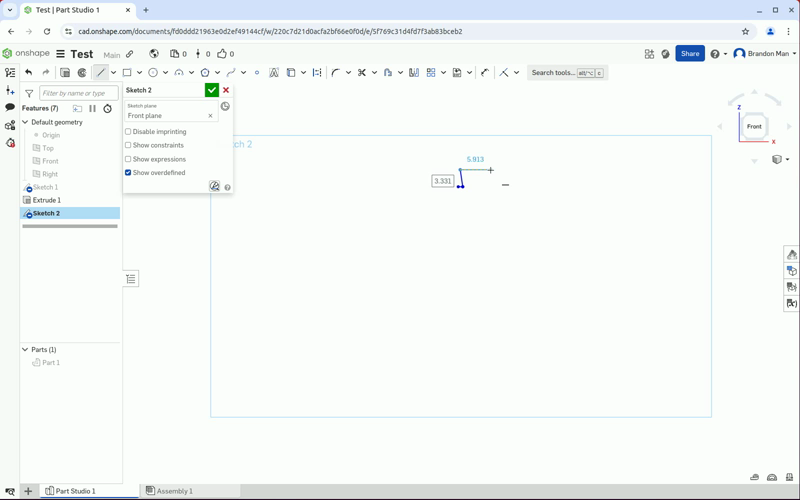
key_down(shift)
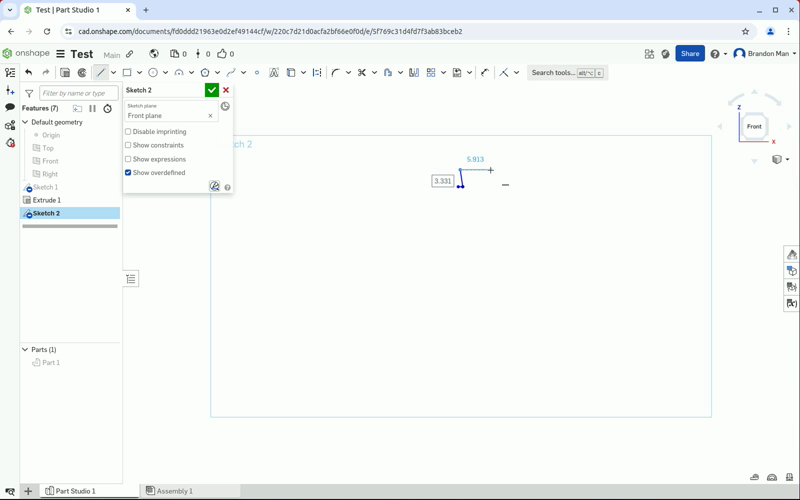
mouse_move(458, 186)
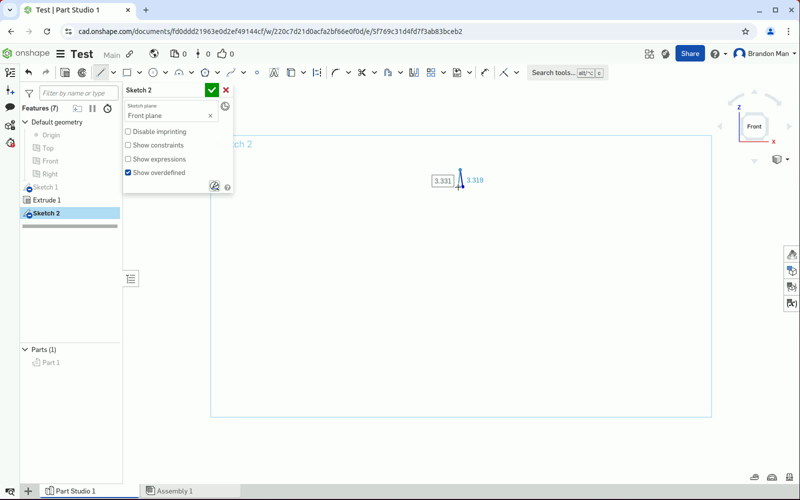
scroll(6)
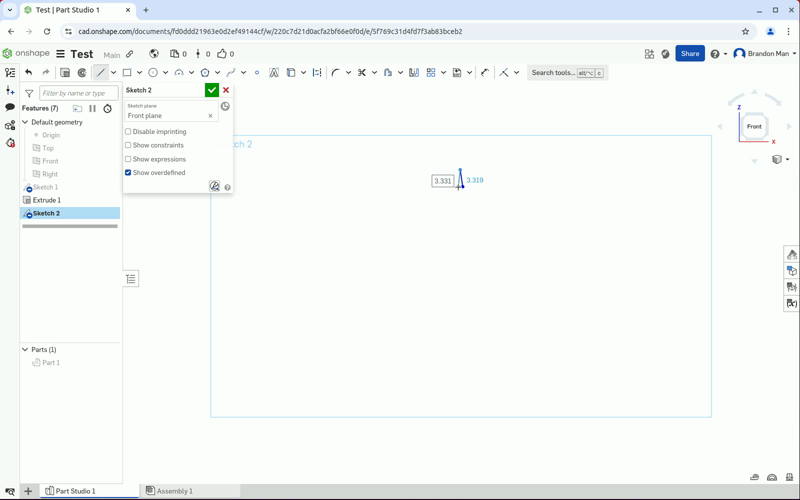
scroll(6)
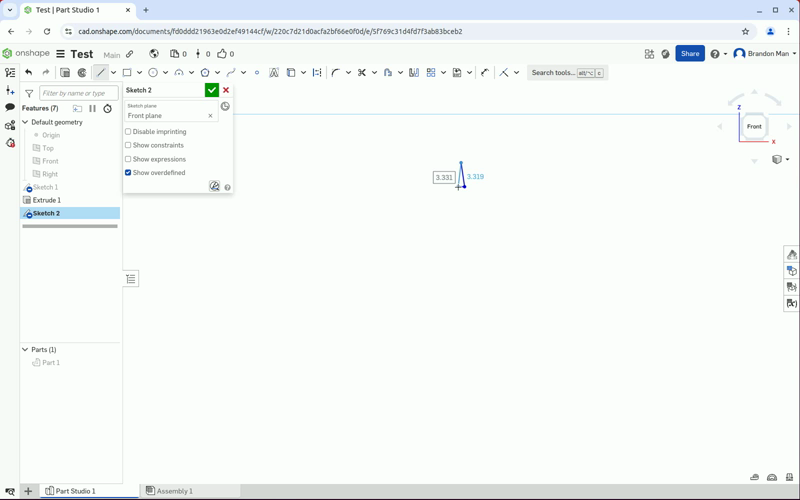
scroll(6)
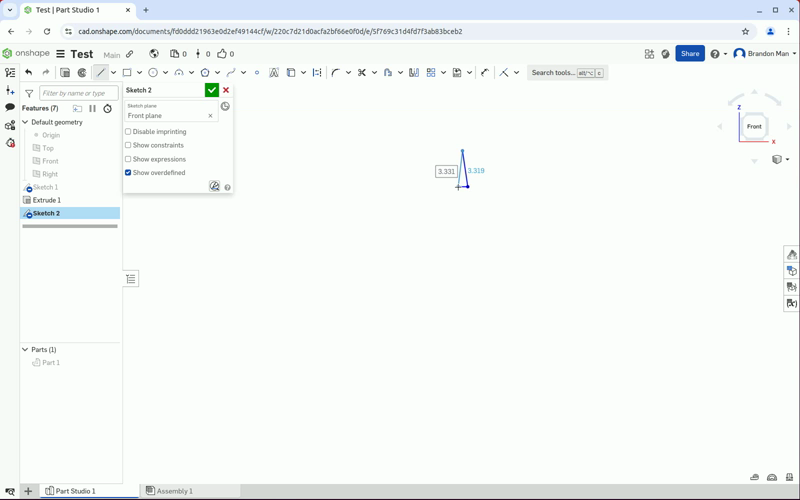
scroll(6)
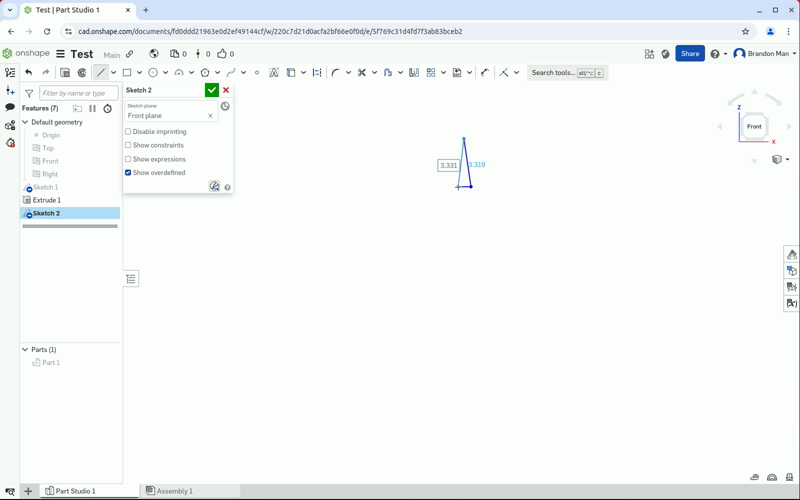
scroll(6)
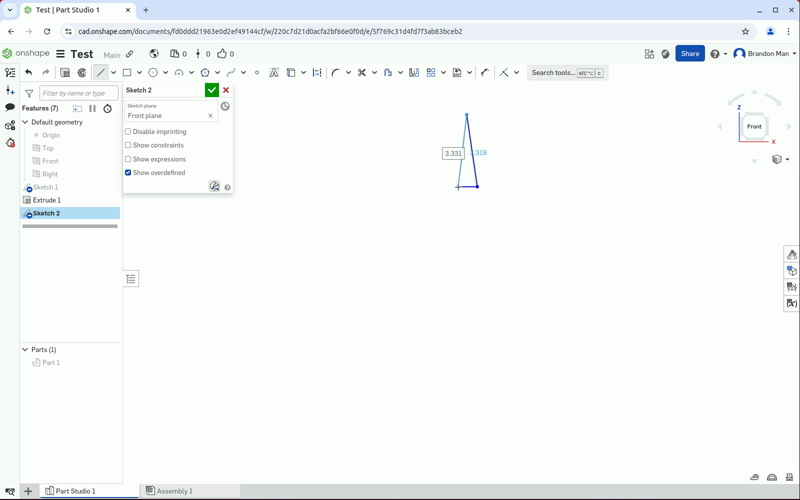
scroll(6)
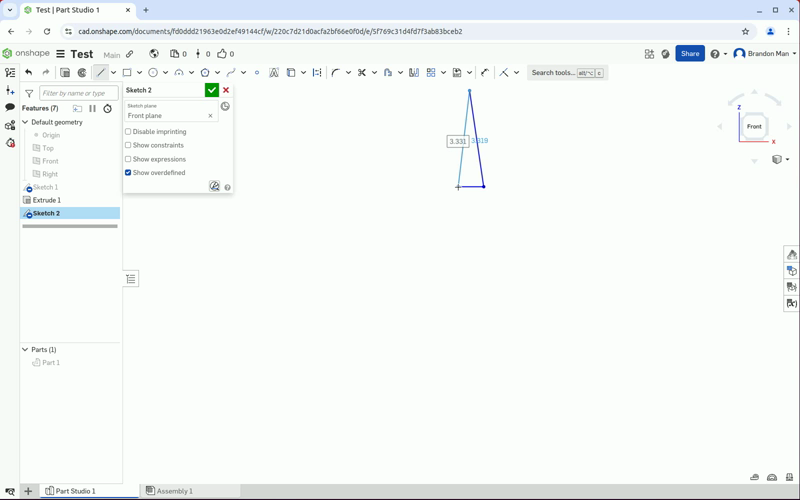
scroll(6)
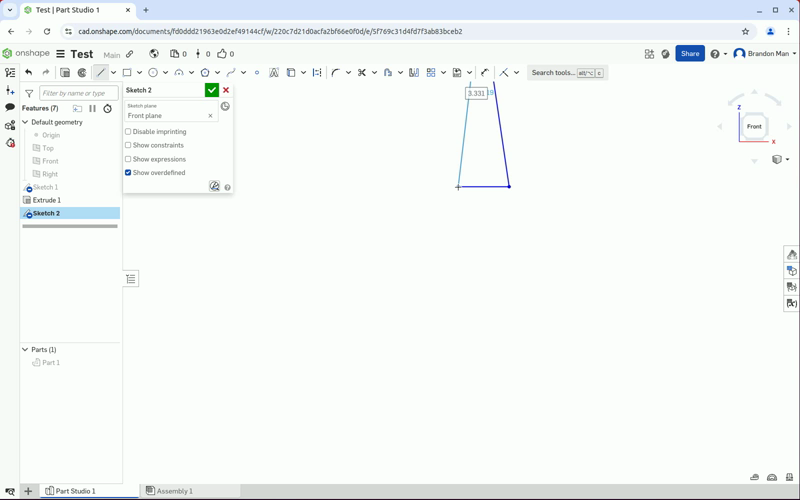
key_up(shift)
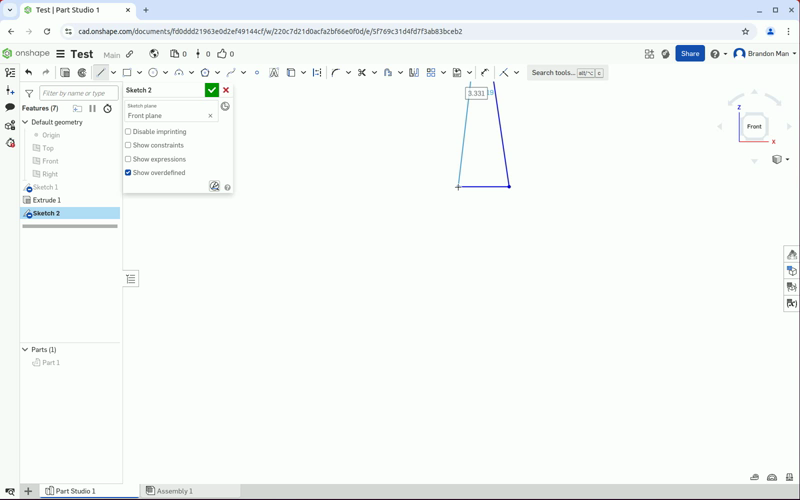
click(458, 186)
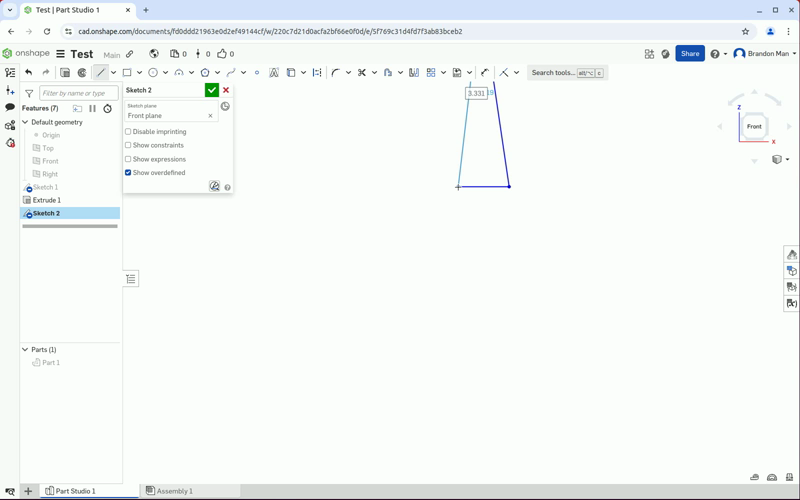
scroll(-6)
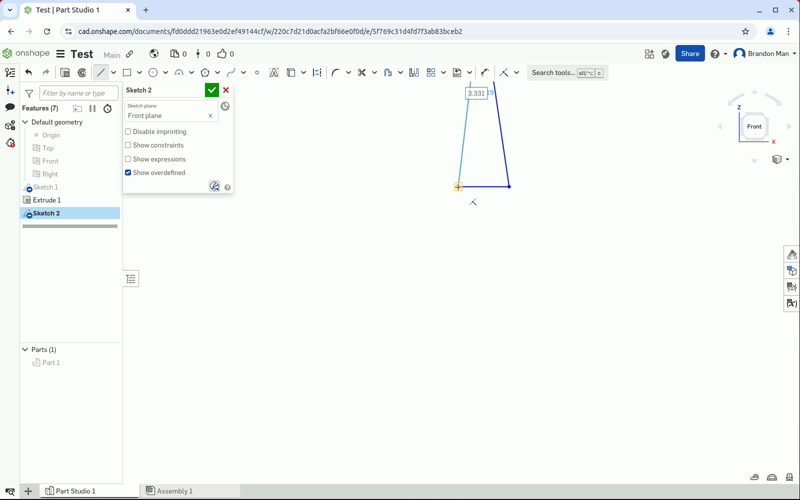
scroll(-6)
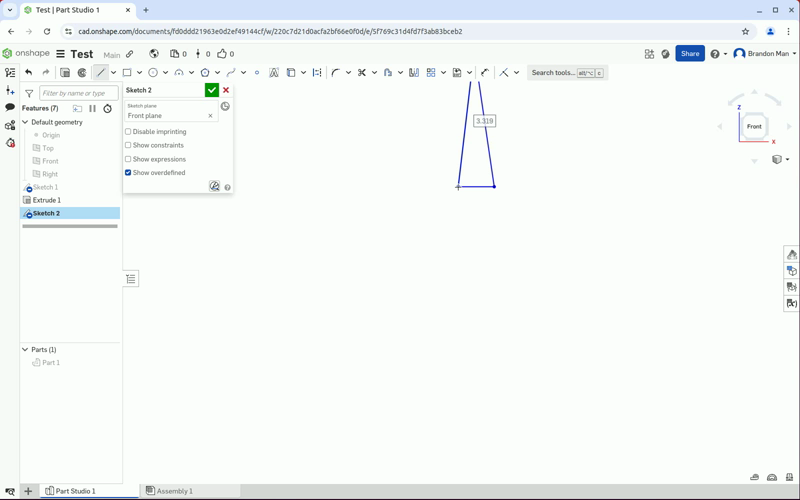
scroll(-6)
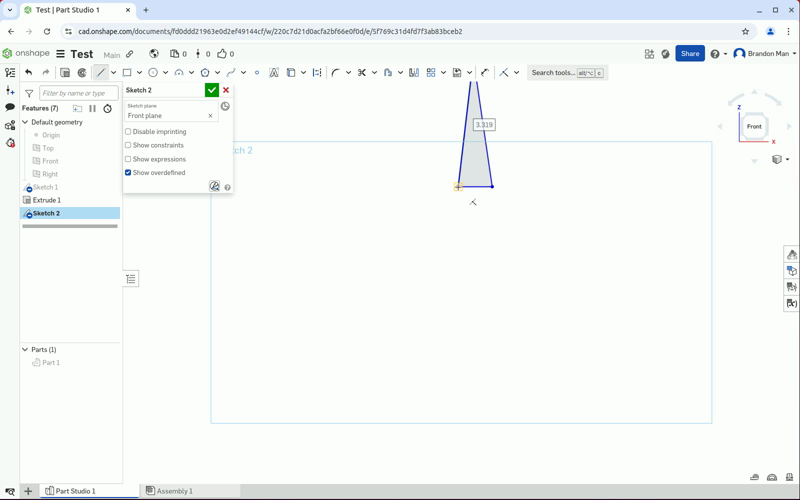
scroll(-6)
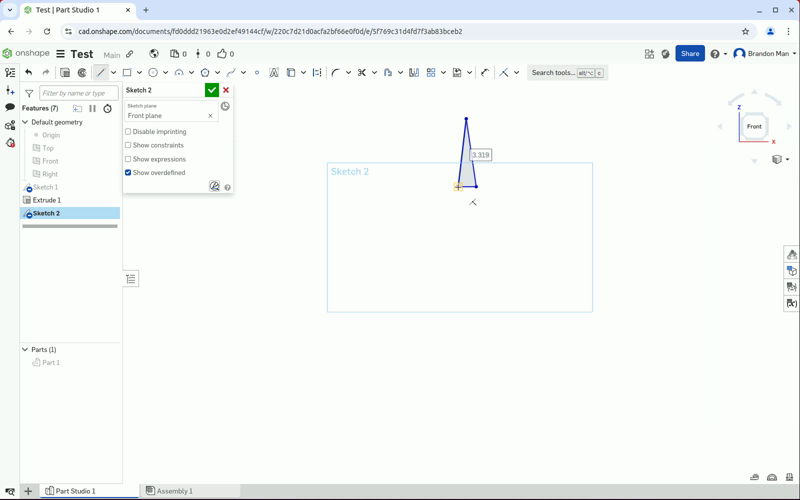
scroll(-6)
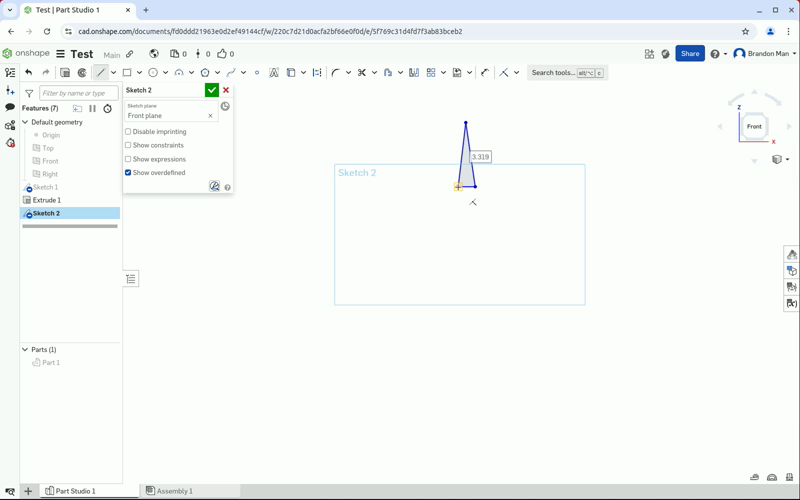
scroll(-6)
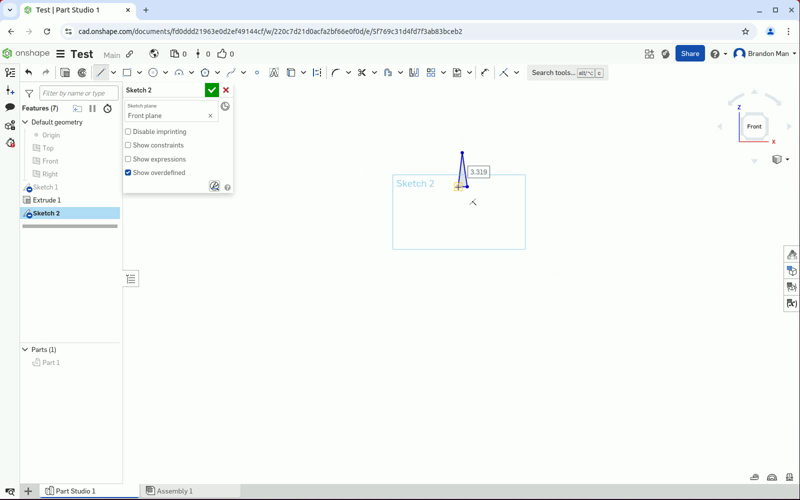
scroll(-6)
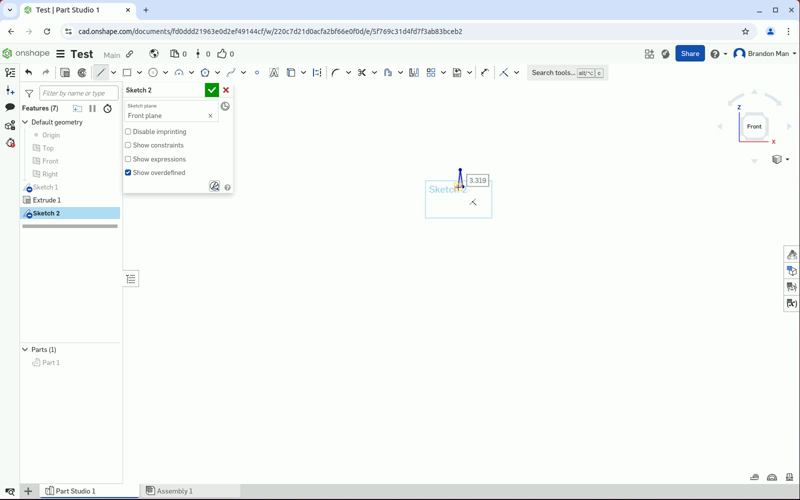
key(esc)
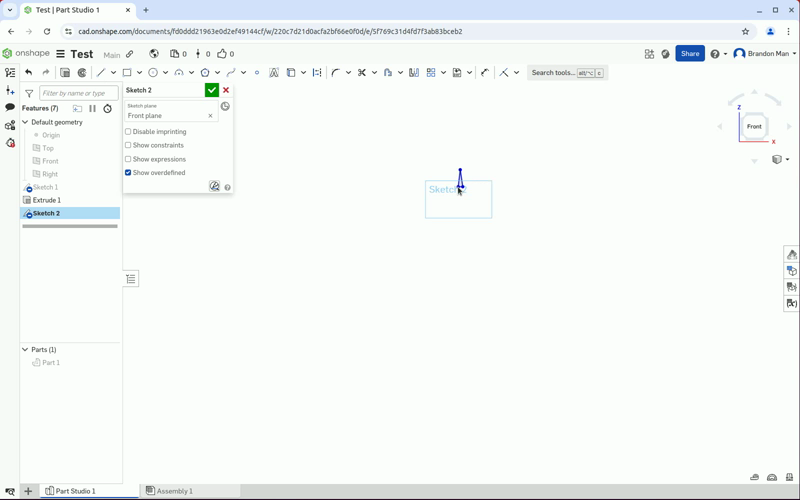
mouse_move(459, 185)
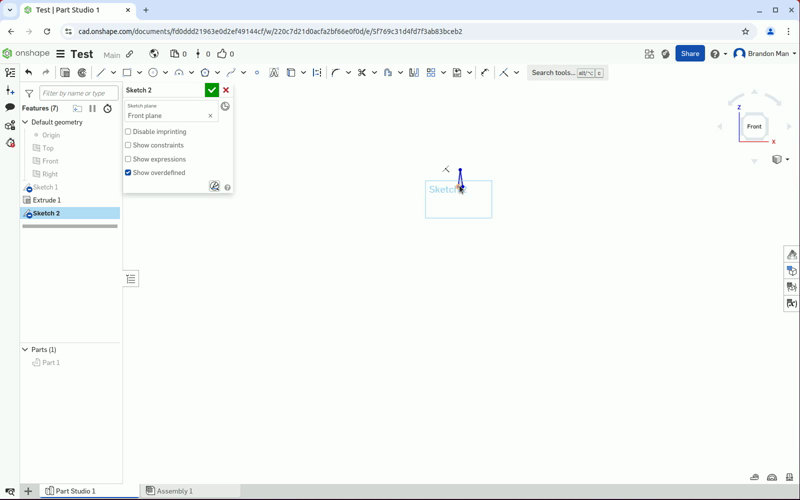
scroll(6)
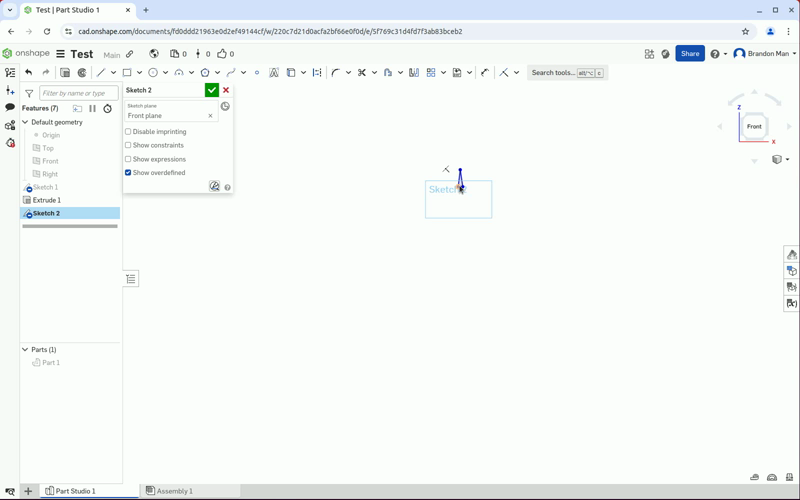
scroll(6)
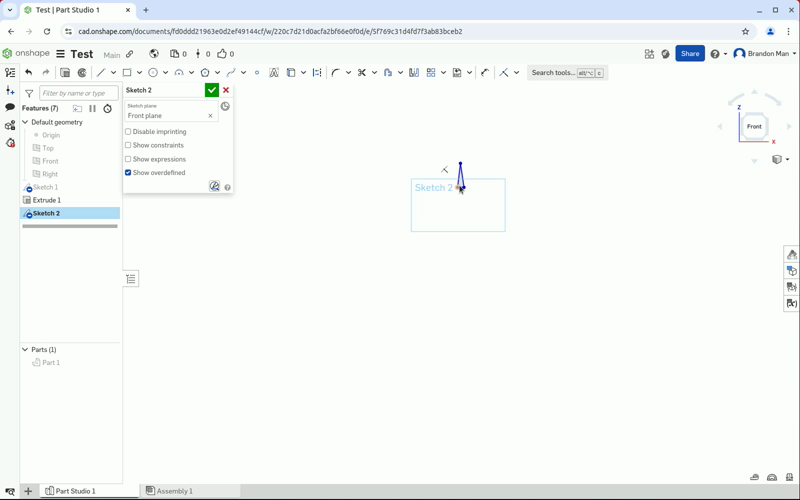
scroll(6)
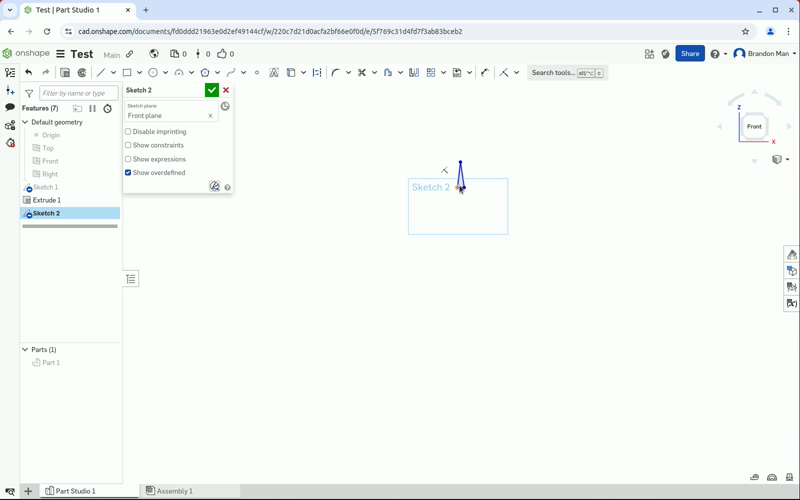
scroll(6)
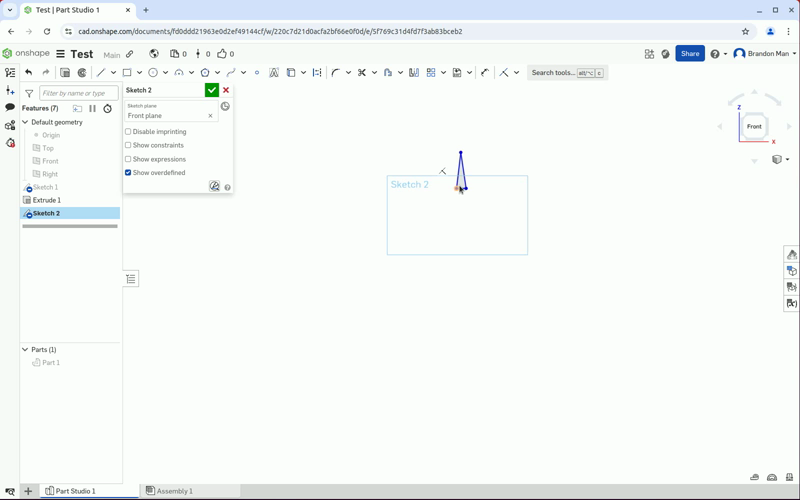
scroll(6)
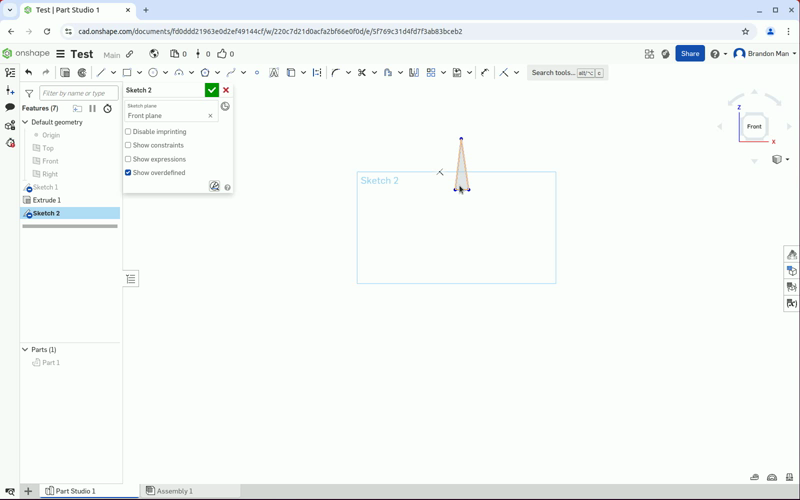
scroll(6)
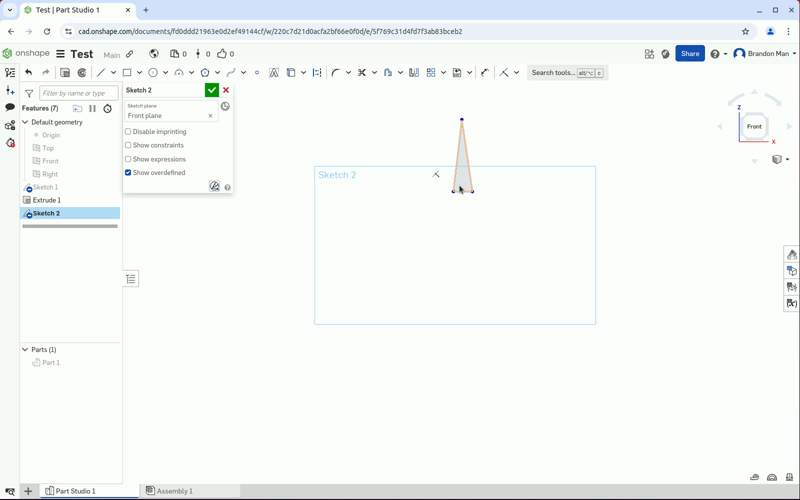
scroll(6)
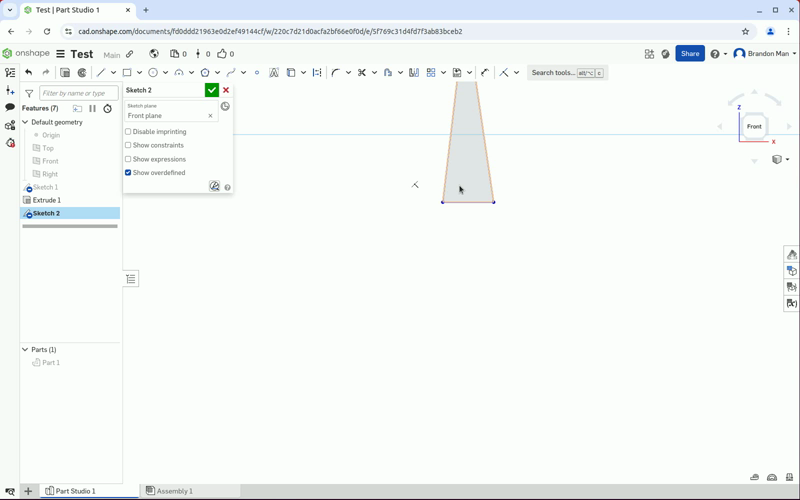
click(459, 185)
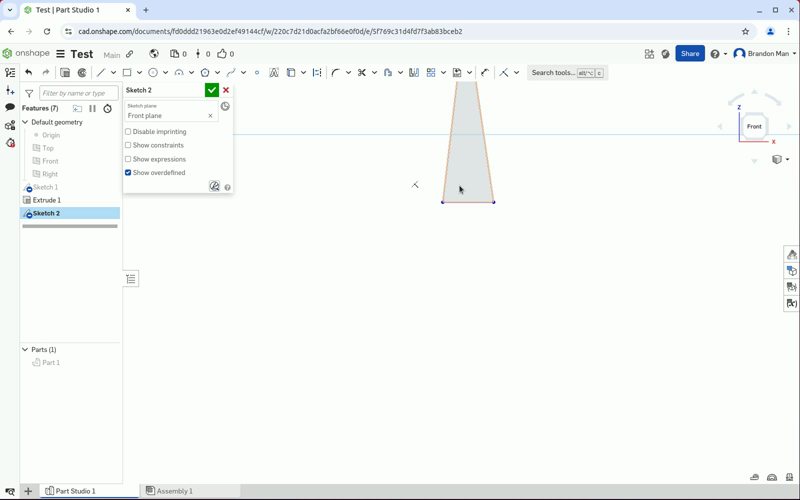
scroll(-6)
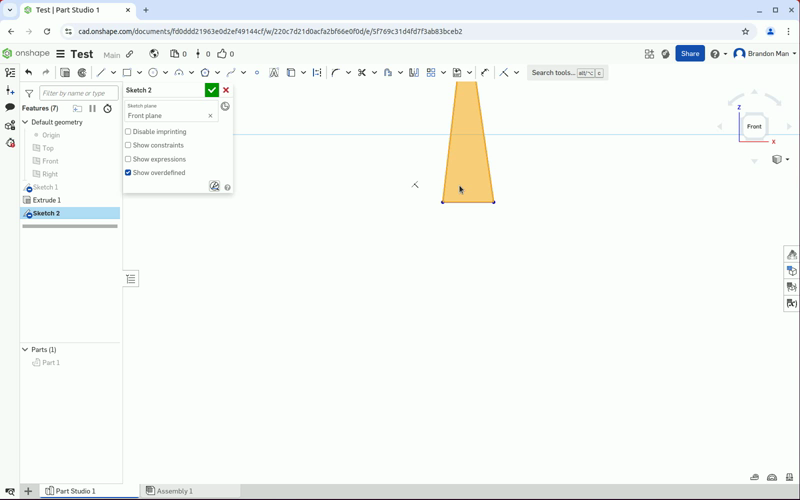
scroll(-6)
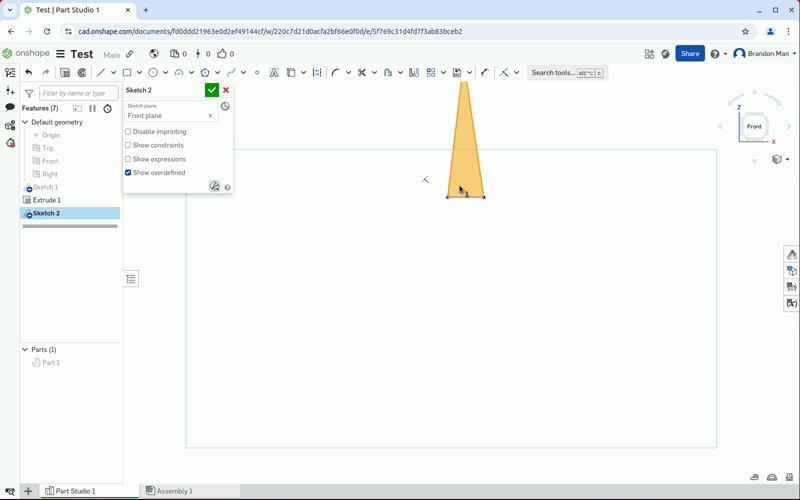
scroll(-6)
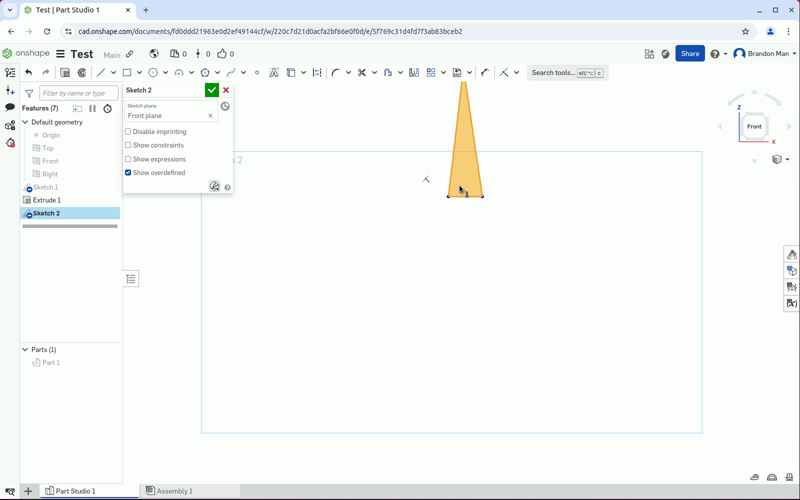
scroll(-6)
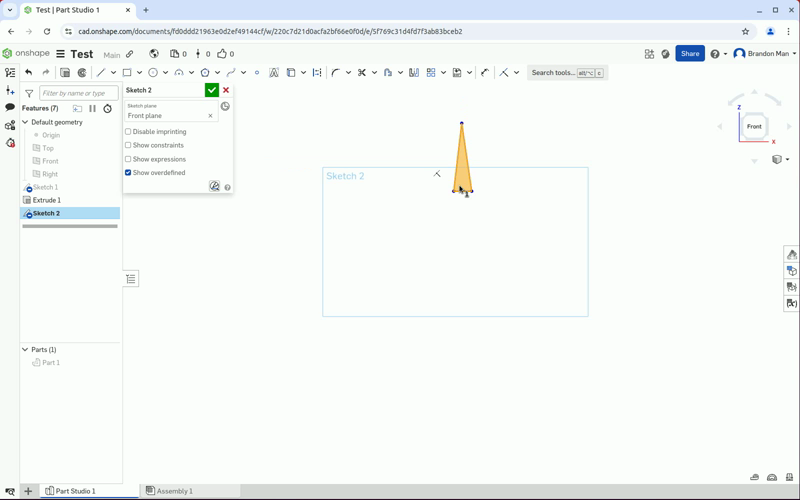
scroll(-6)
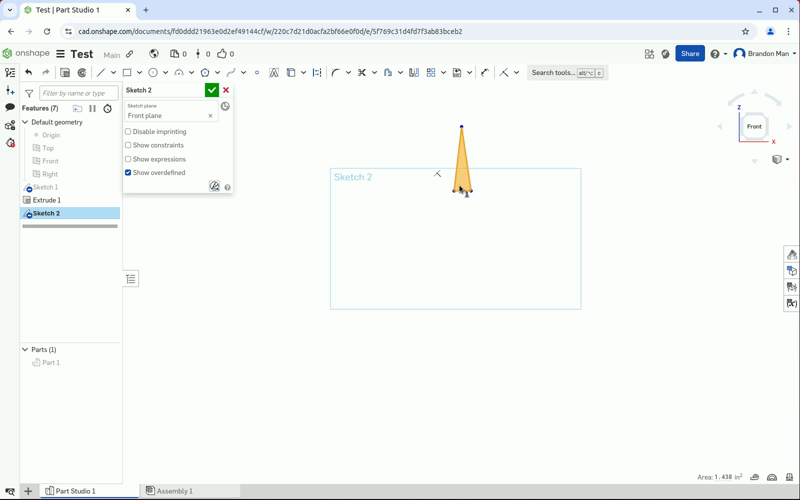
scroll(-6)
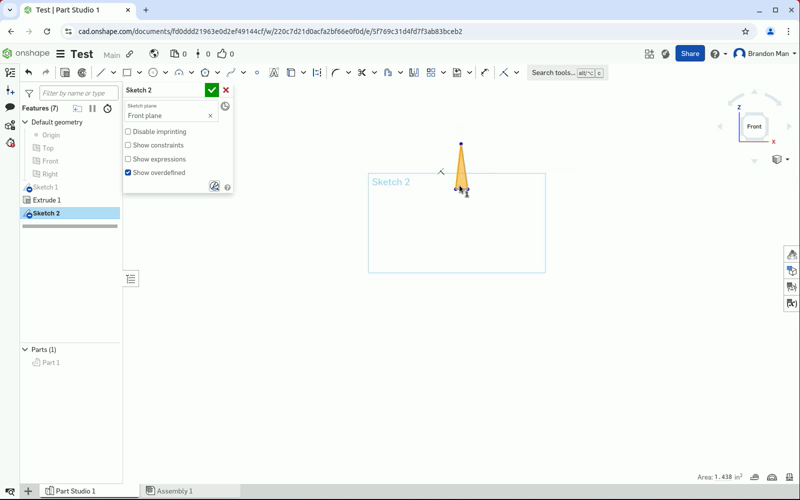
scroll(-6)
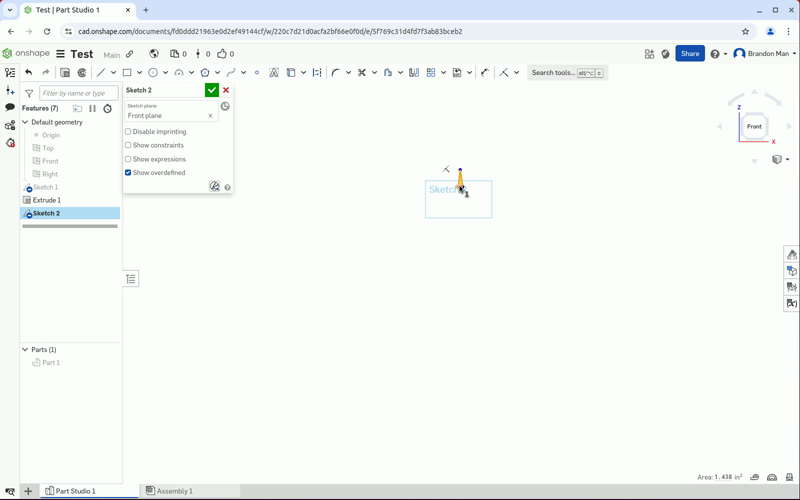
mouse_move(73, 352)
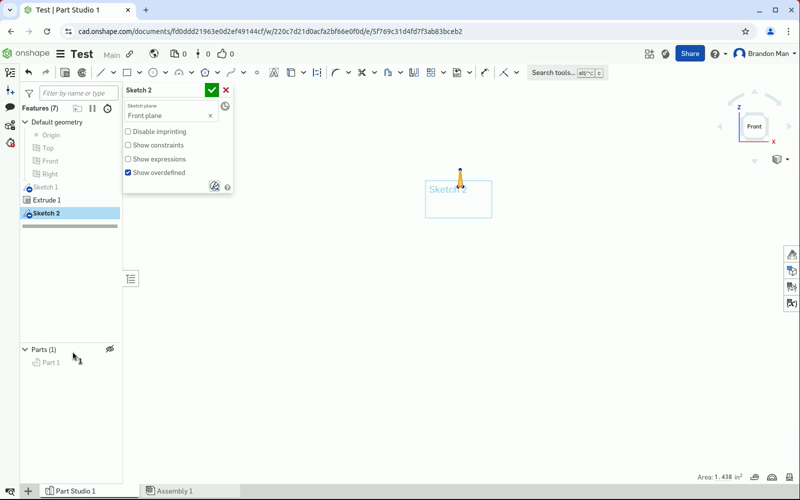
key(shift+y)
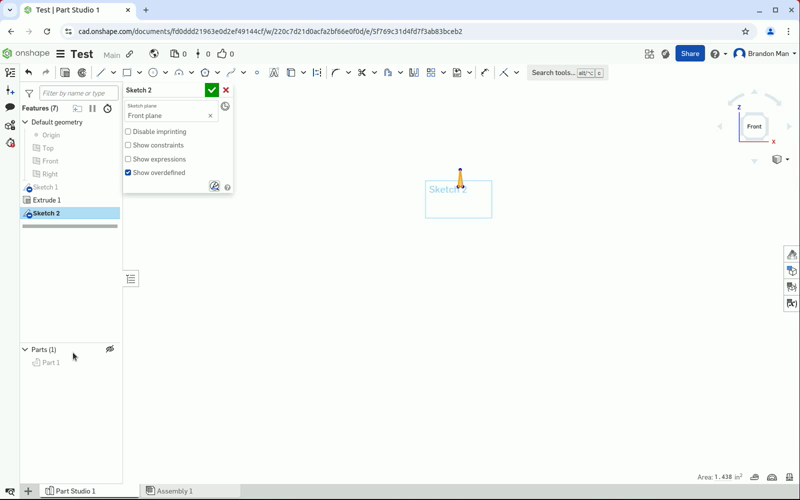
key(shift+e)
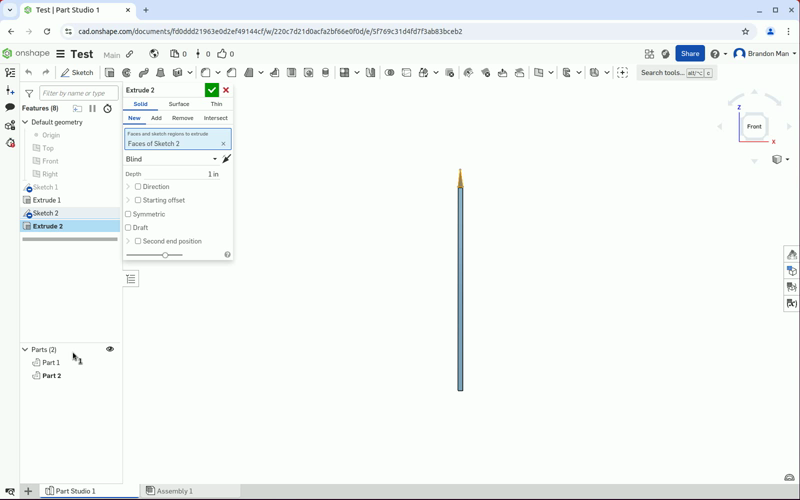
mouse_move(143, 106)
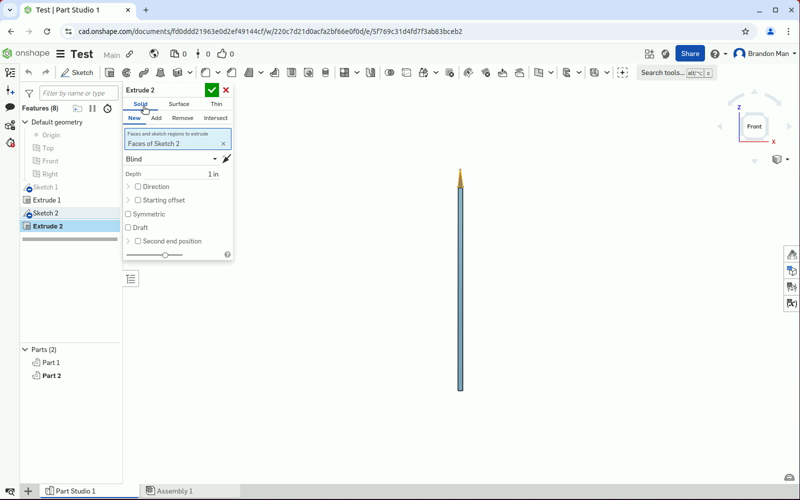
click(143, 106)
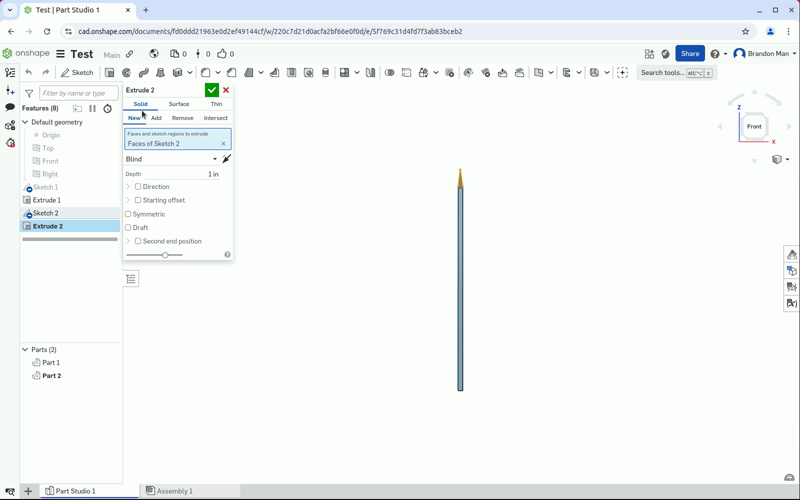
mouse_move(137, 120)
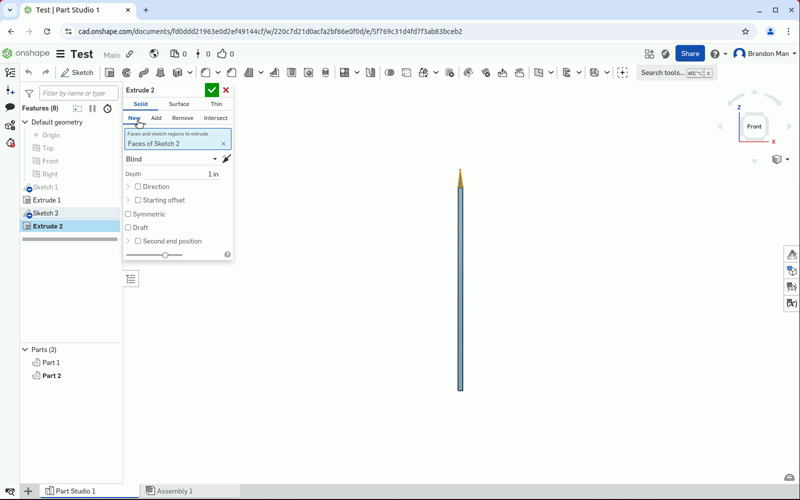
click(137, 120)
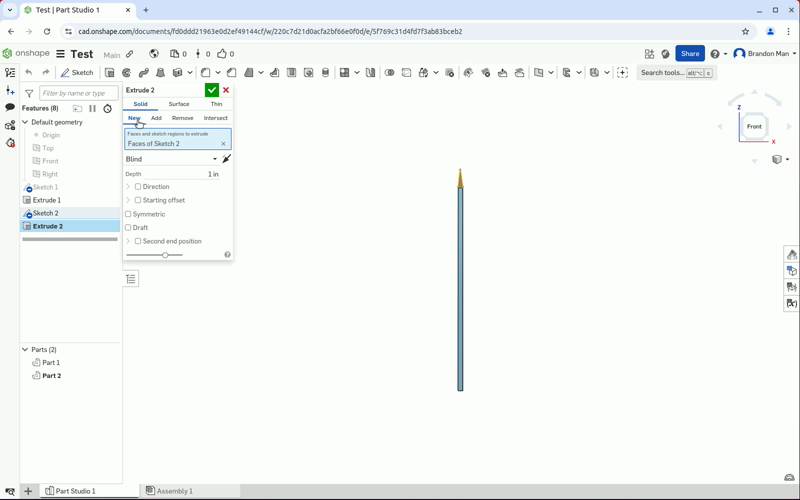
key(tab, 4)
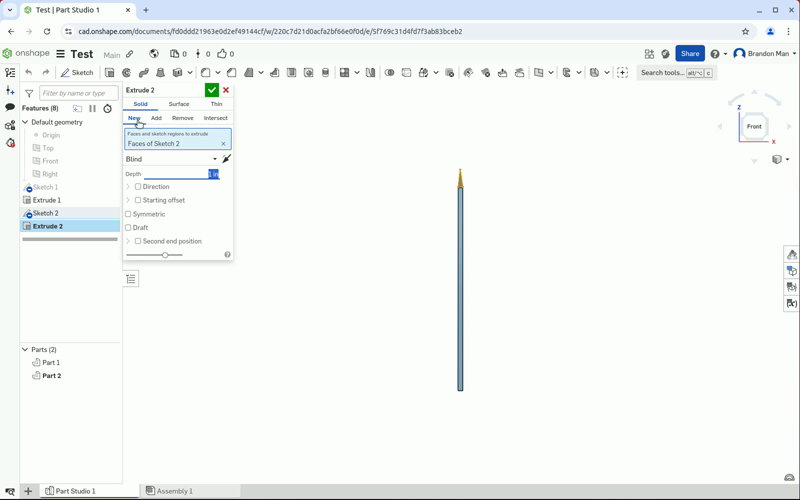
text(1.685)
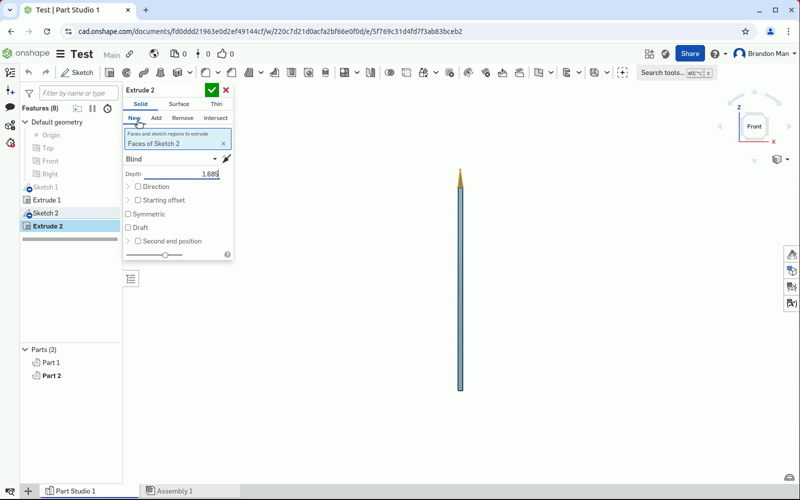
key(enter)
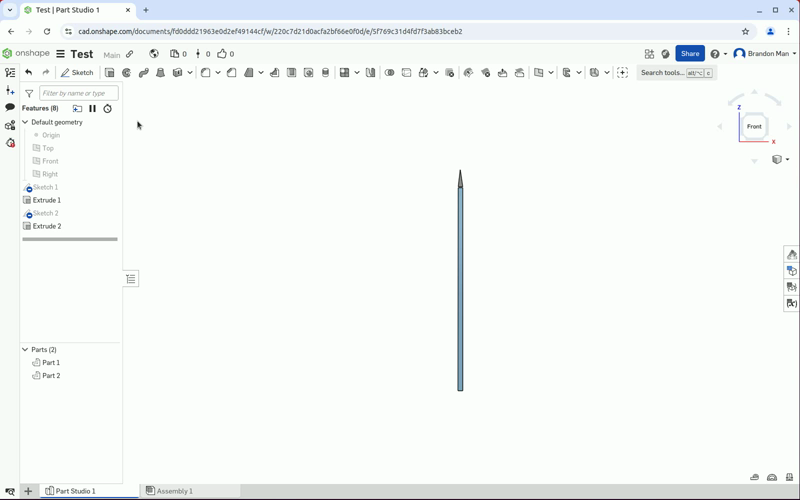
key(shift+h)
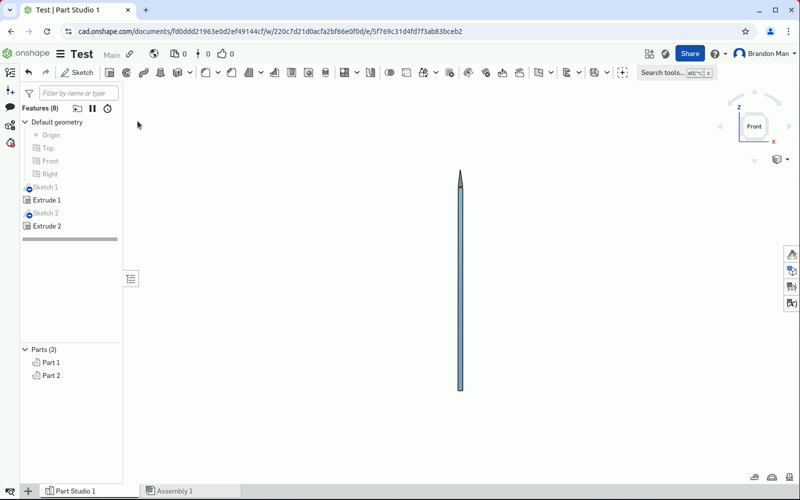
key(shift+h)
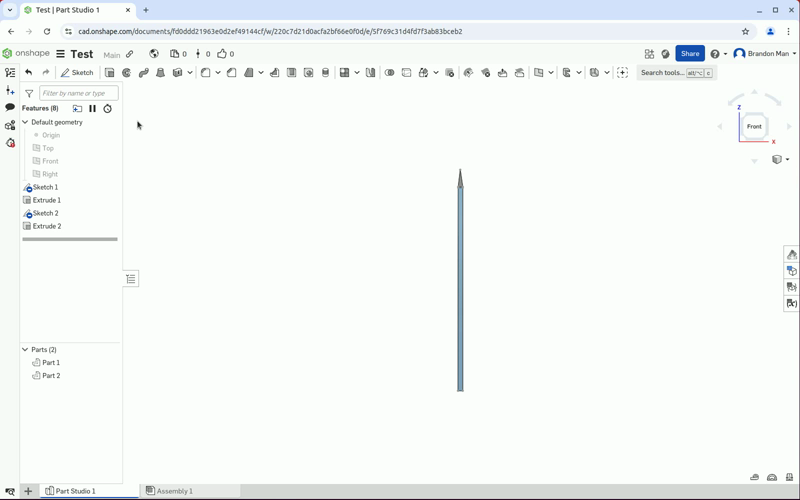
key(shift+7)
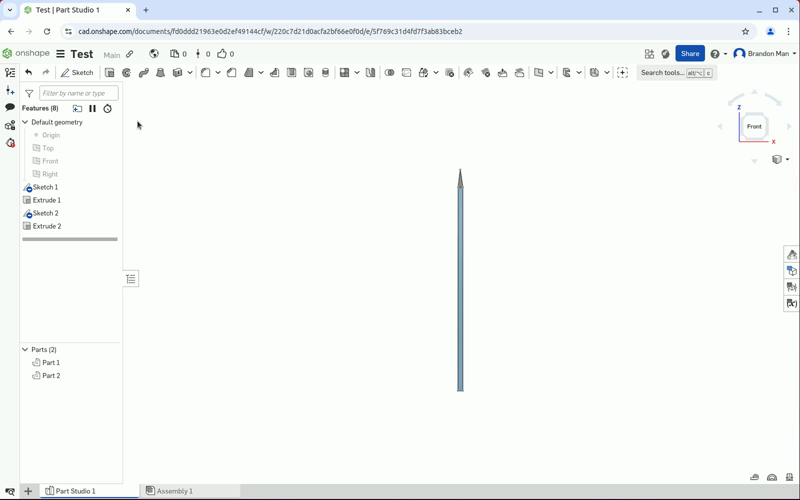
key(left, 2)
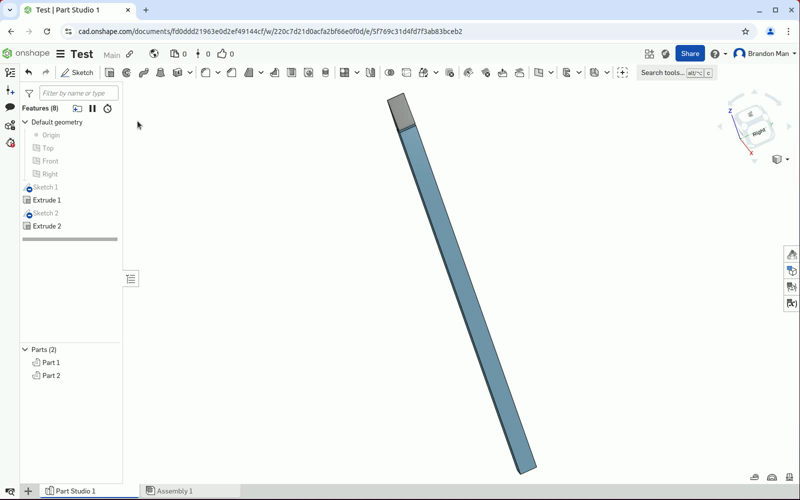
key(down, 2)
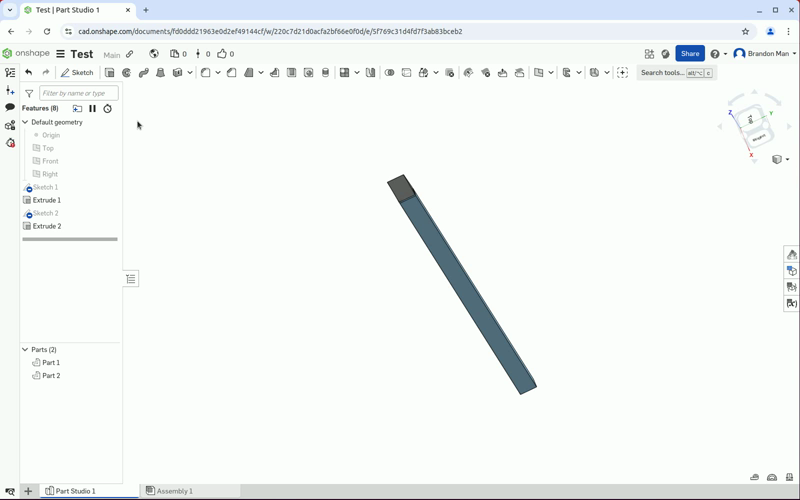
key(up, 2)
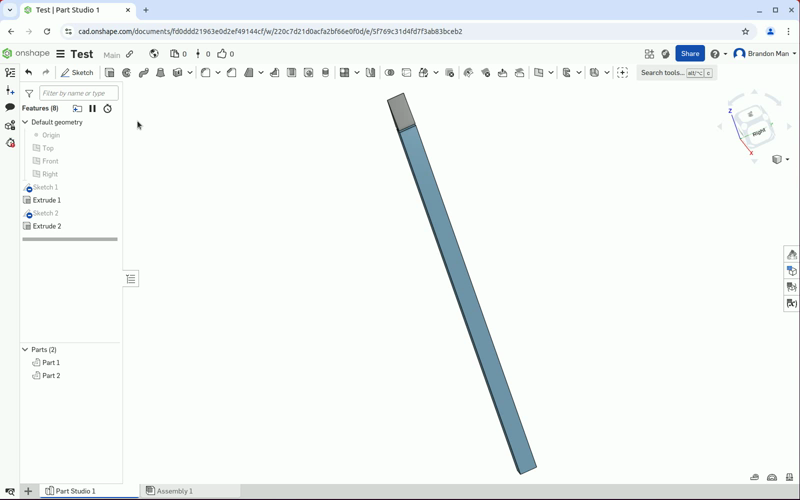
key(right, 2)
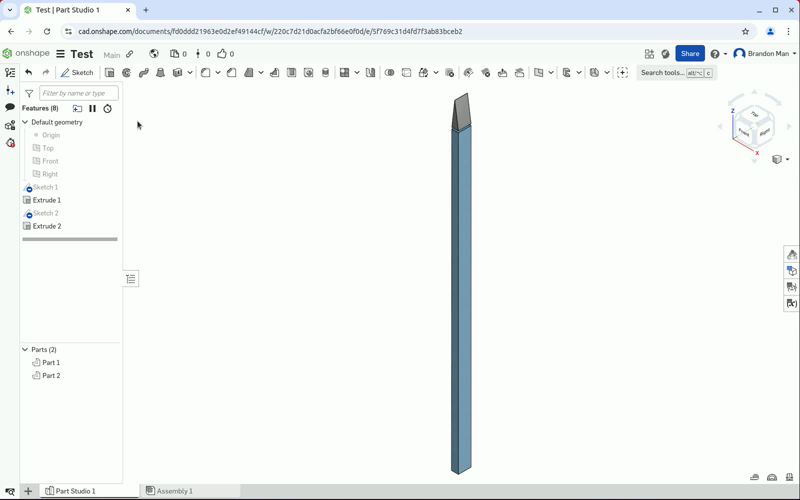
mouse_move(73, 189)
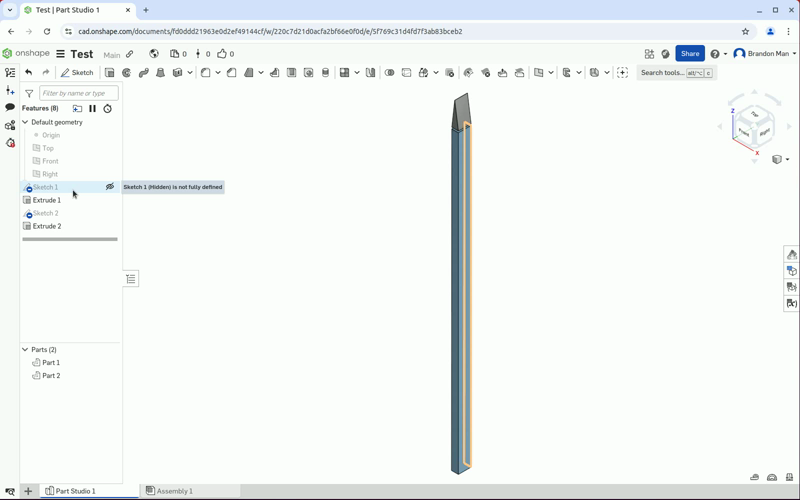
click(73, 189)